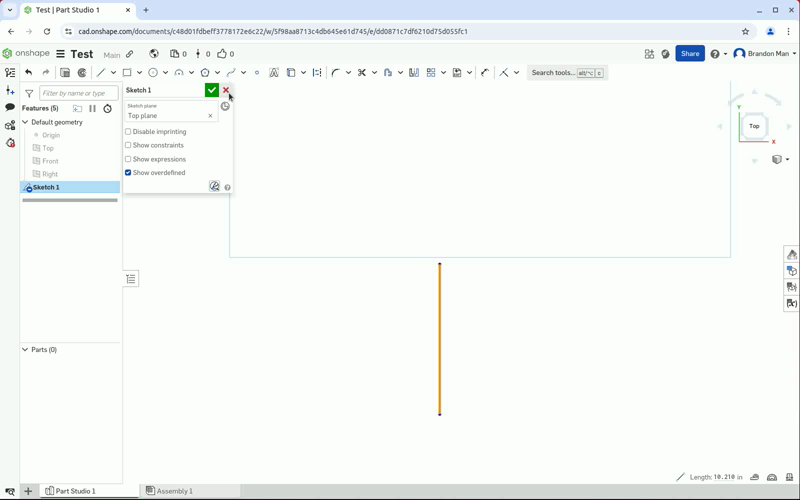
key(shift+h)
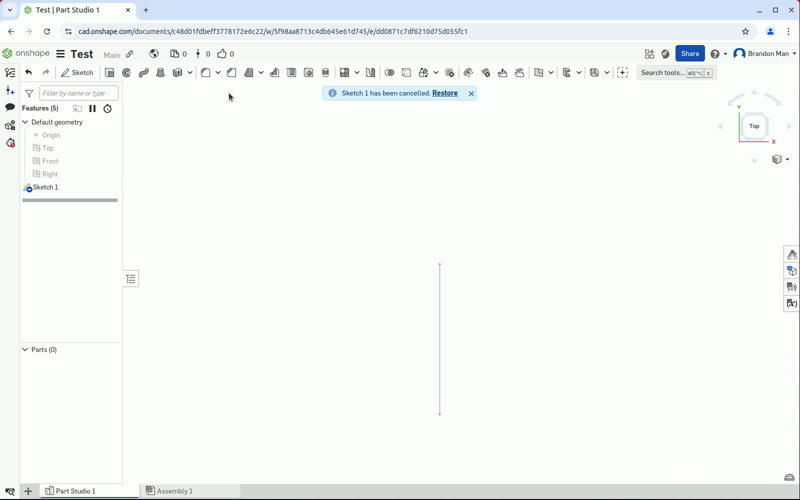
key(shift+s)
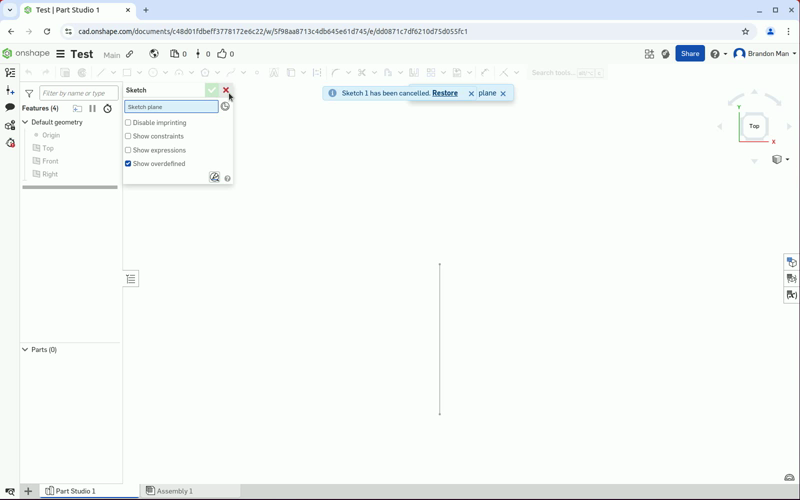
mouse_move(73, 150)
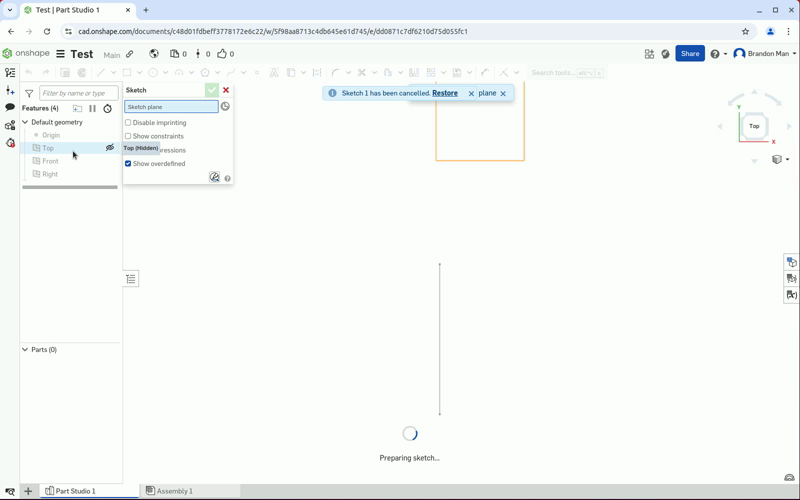
click(73, 150)
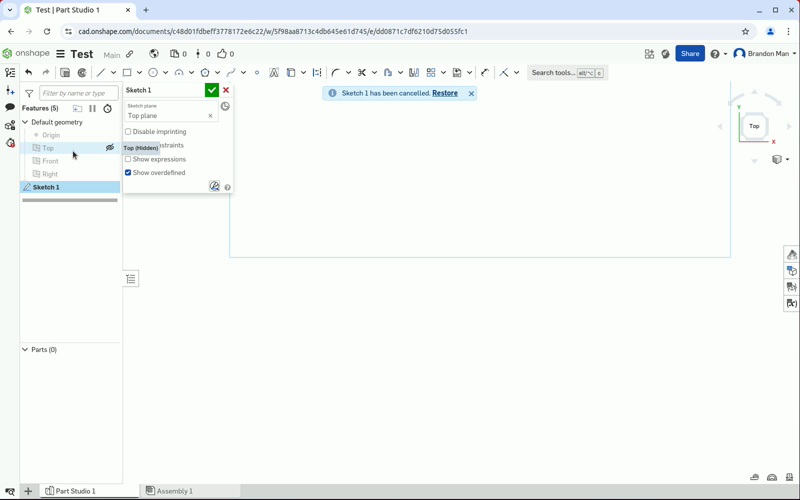
mouse_move(73, 352)
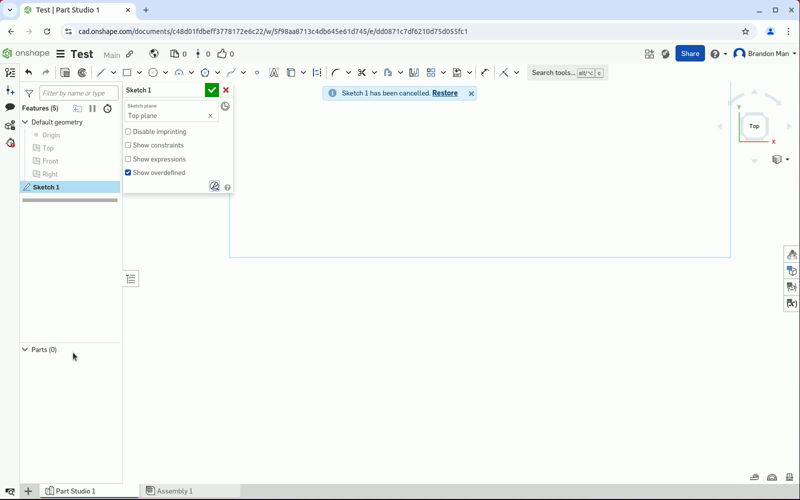
key(y)
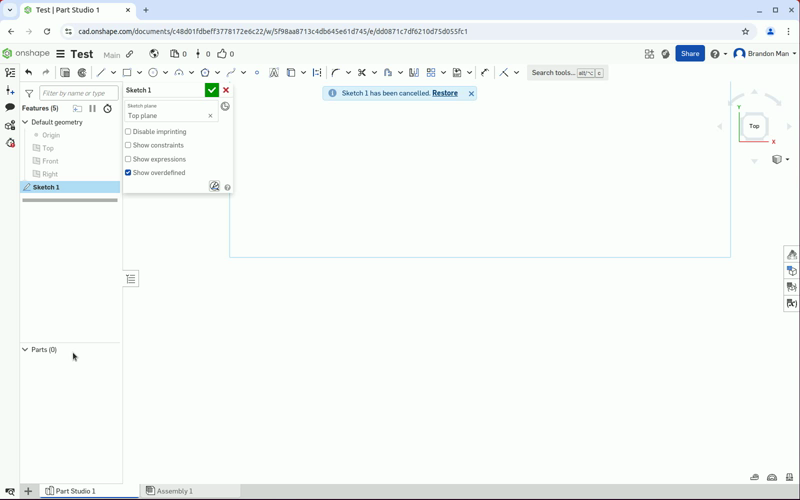
key(l)
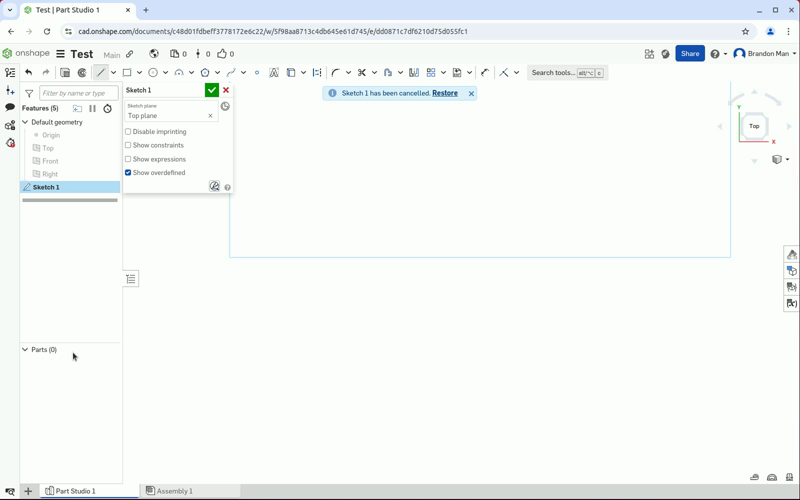
key_down(shift)
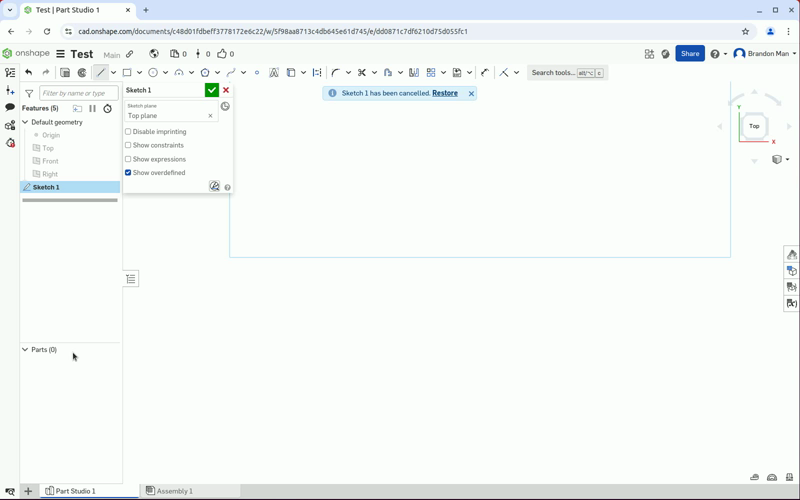
mouse_move(409, 388)
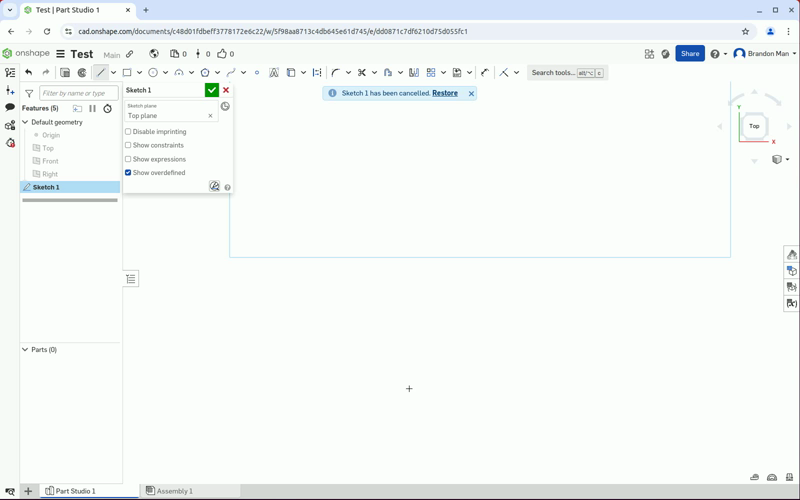
click(409, 388)
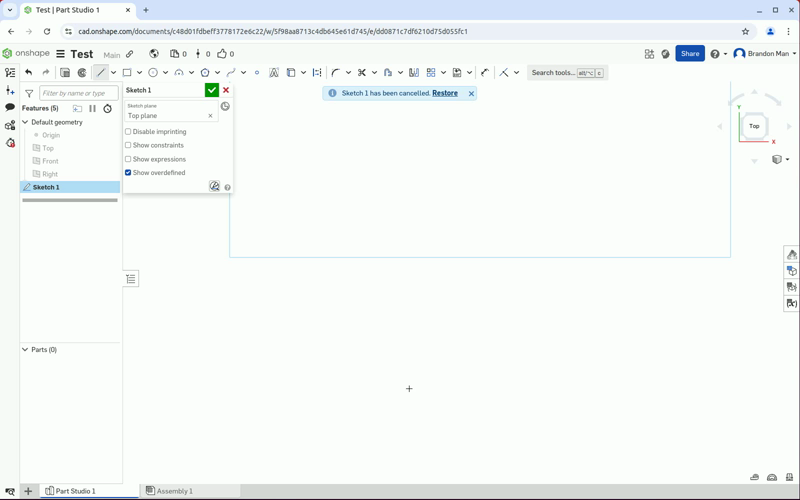
key_up(shift)
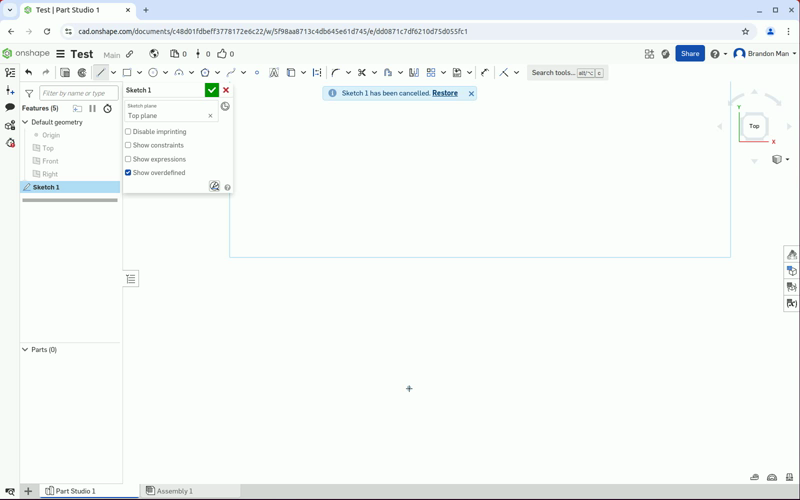
key_down(shift)
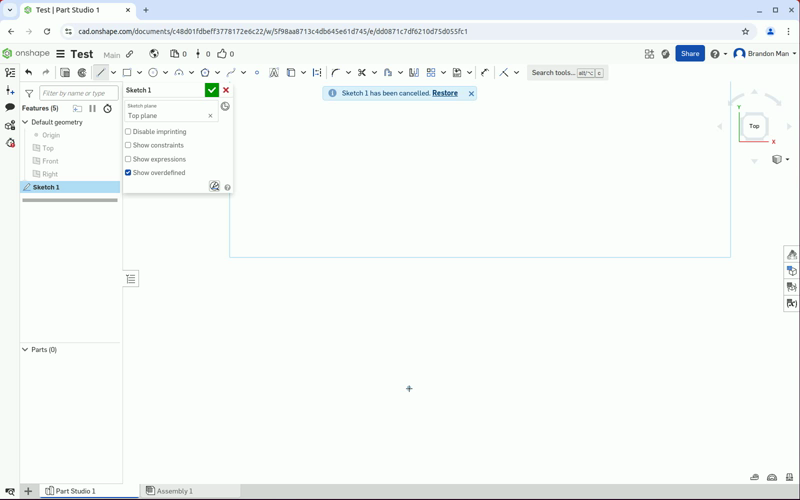
mouse_move(512, 388)
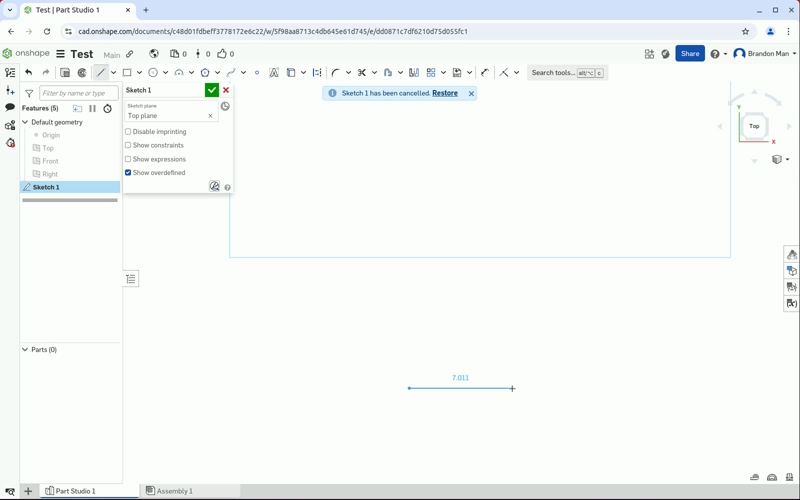
click(512, 388)
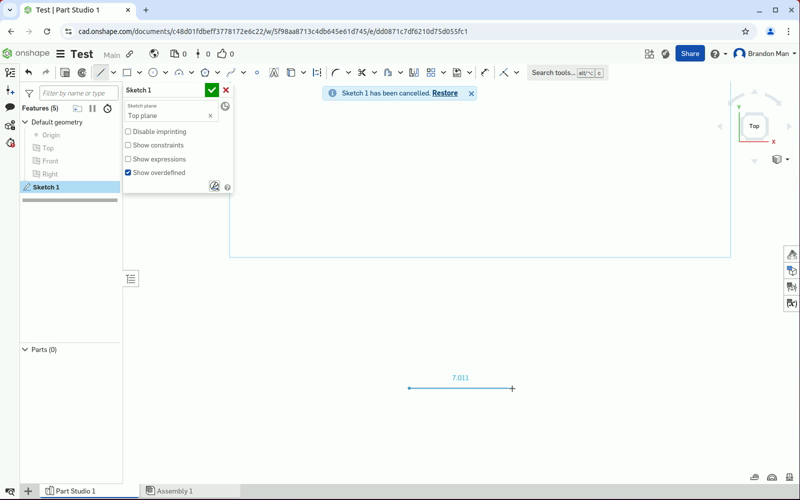
key_up(shift)
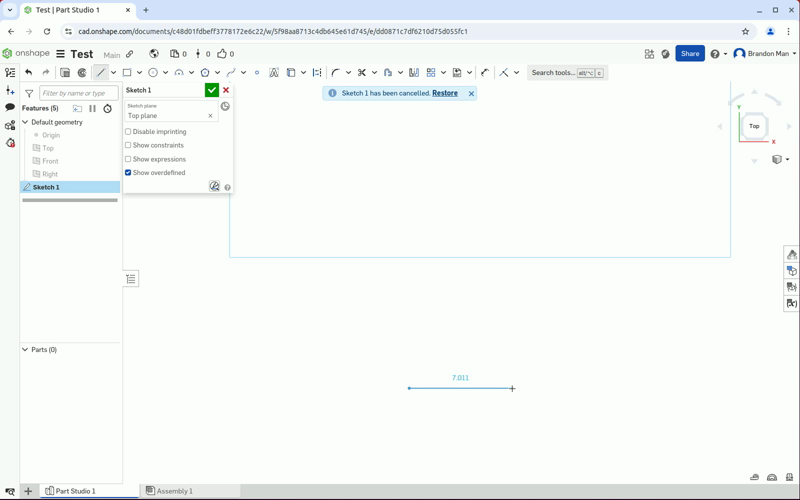
key_down(shift)
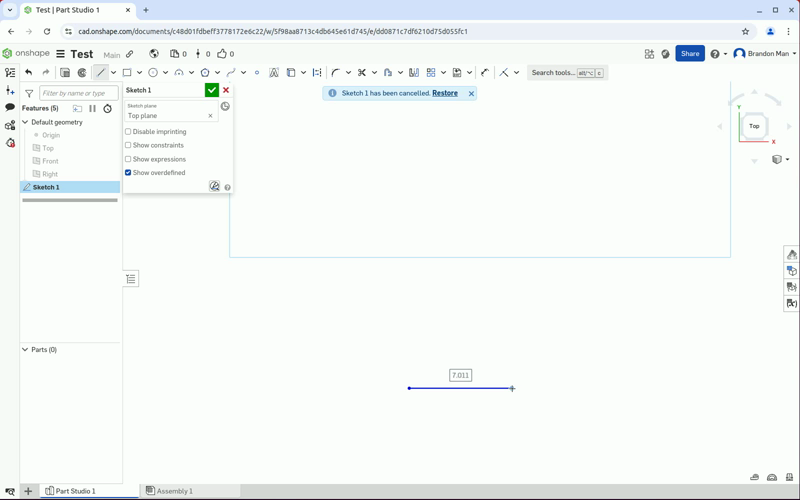
mouse_move(512, 179)
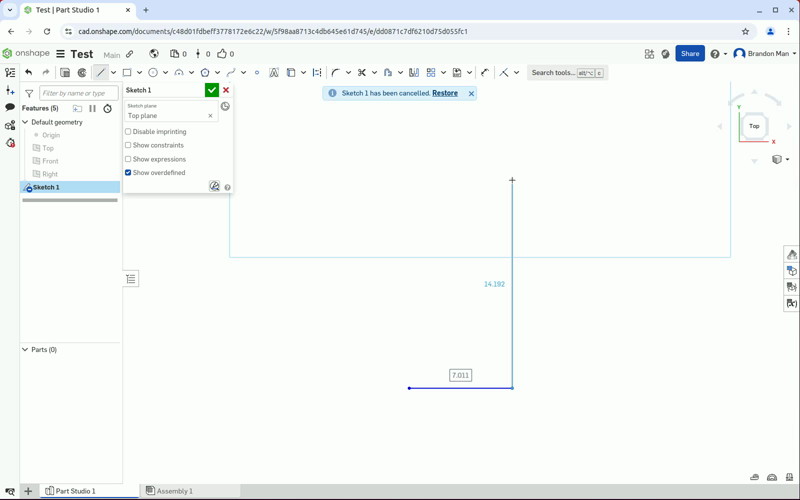
click(512, 179)
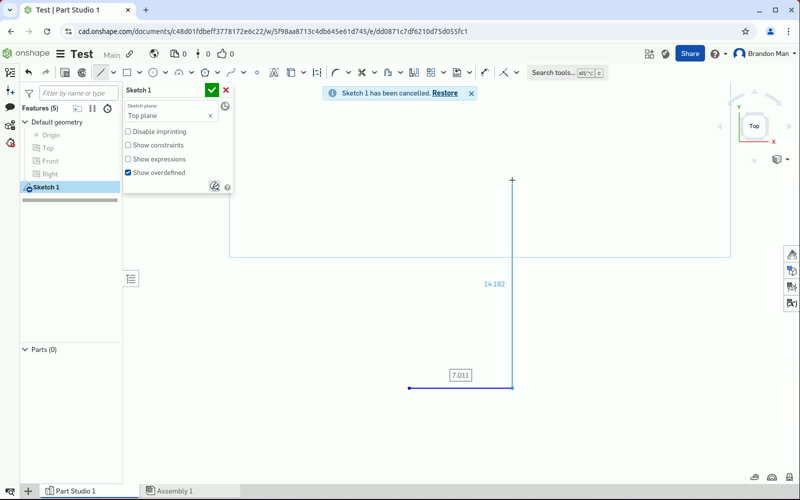
key_up(shift)
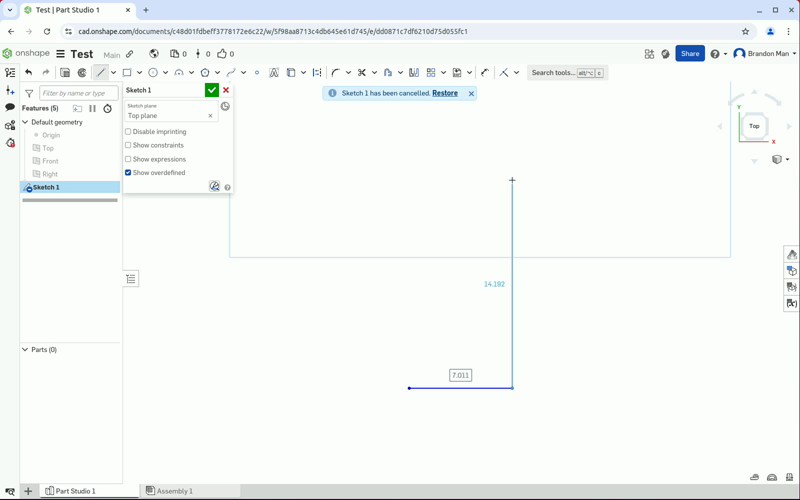
key_down(shift)
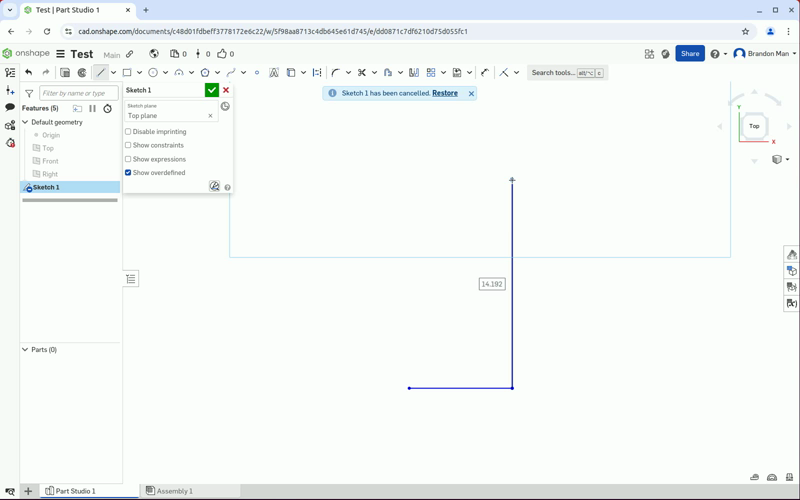
mouse_move(409, 179)
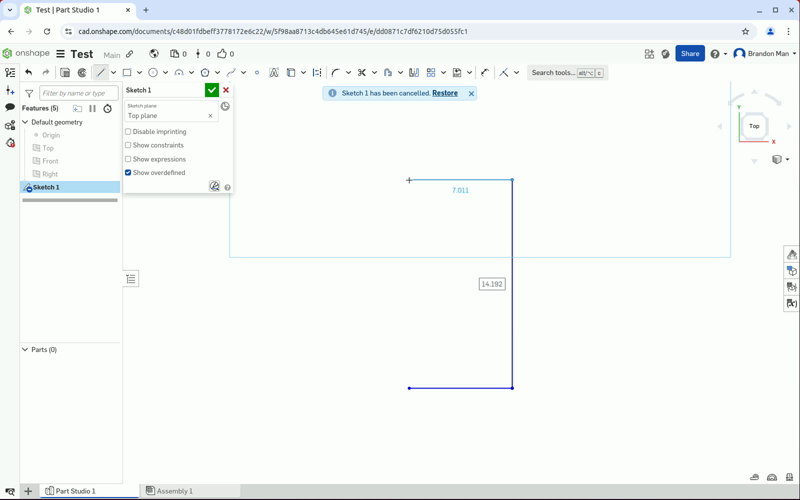
click(409, 179)
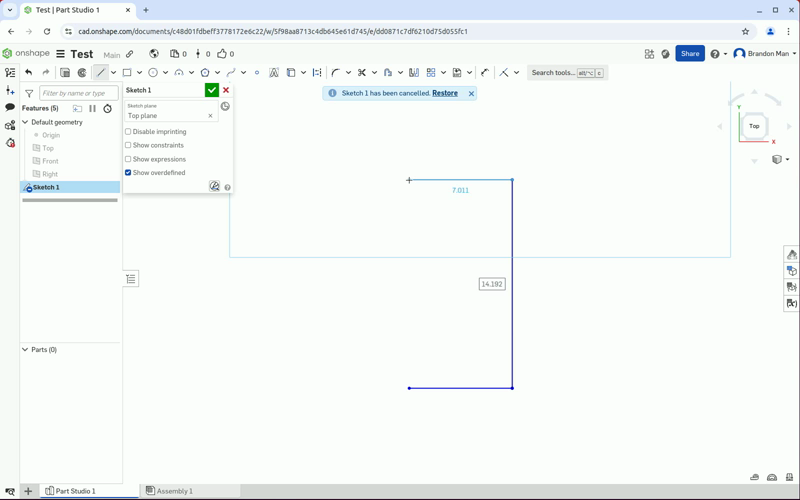
key_up(shift)
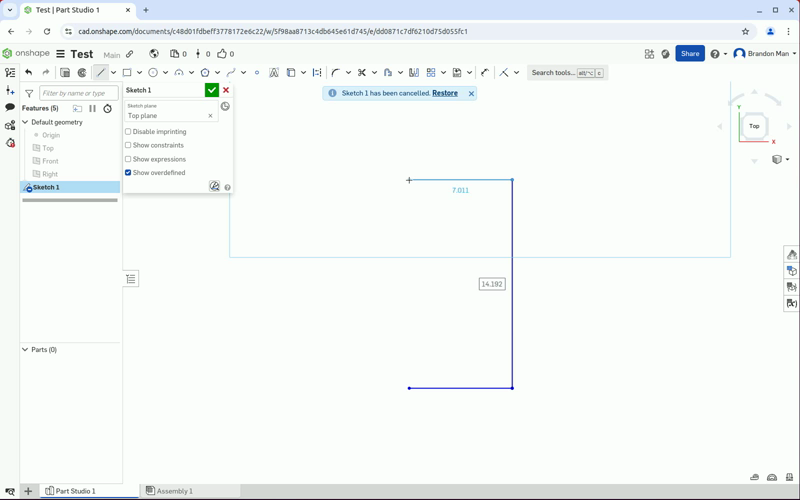
key_down(shift)
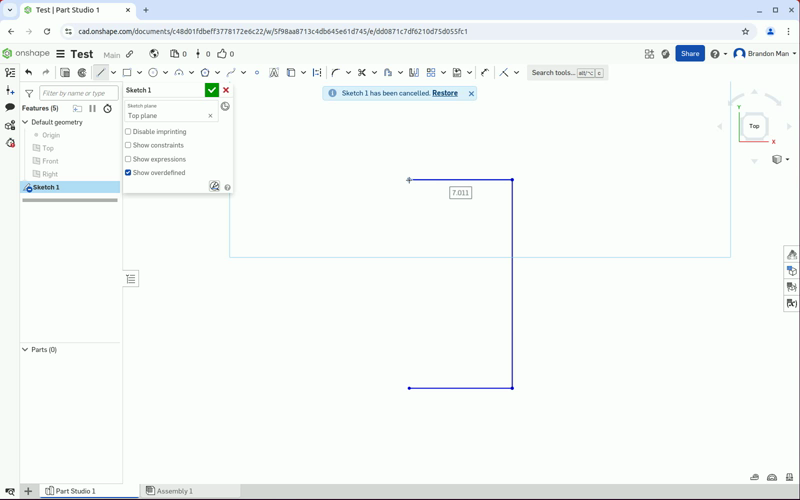
mouse_move(409, 388)
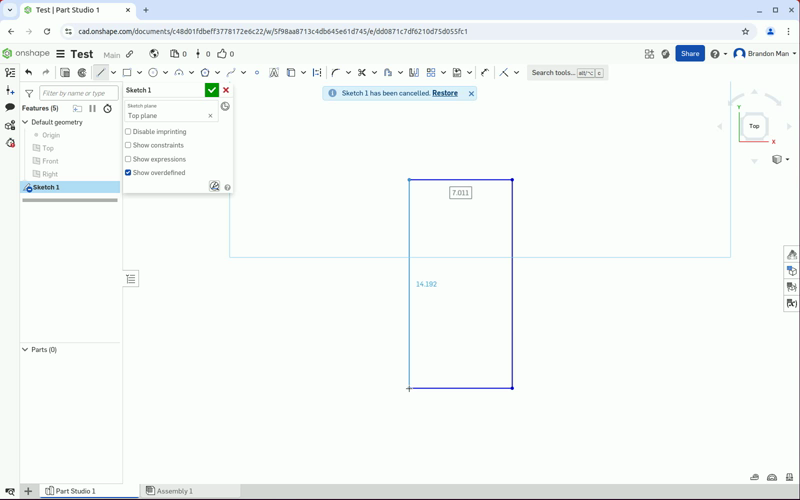
key_up(shift)
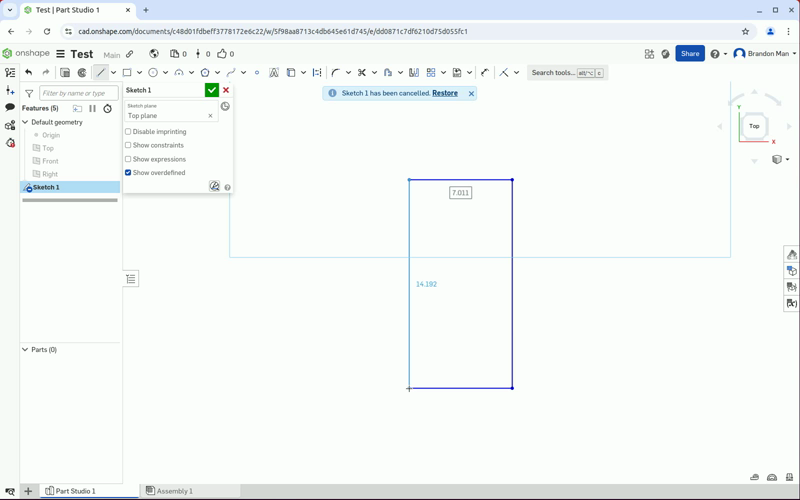
click(409, 388)
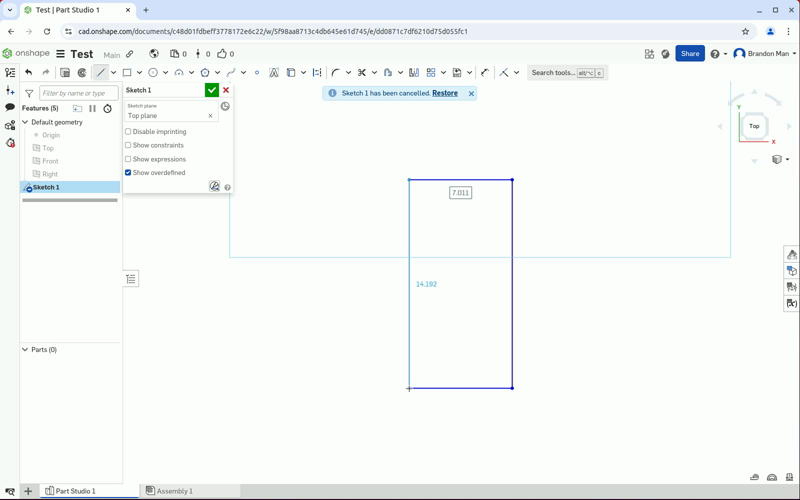
key(esc)
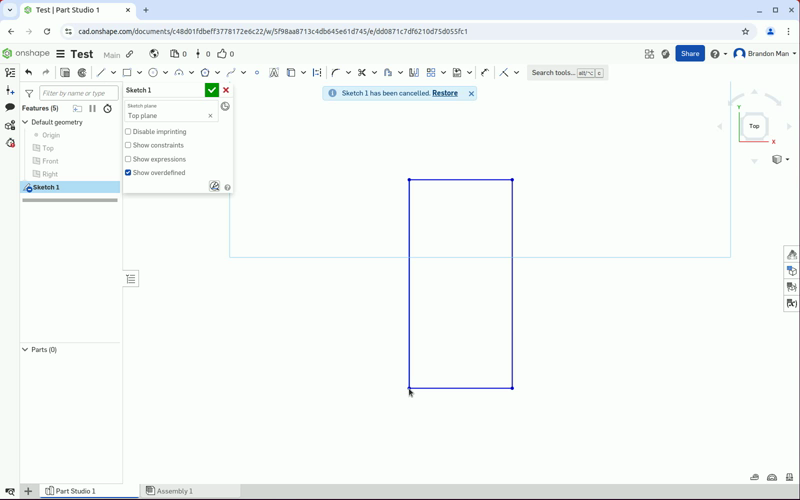
mouse_move(482, 203)
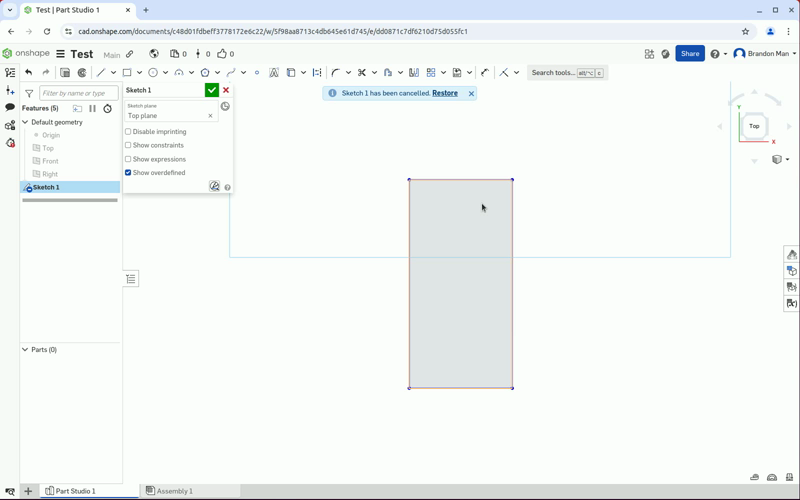
click(482, 203)
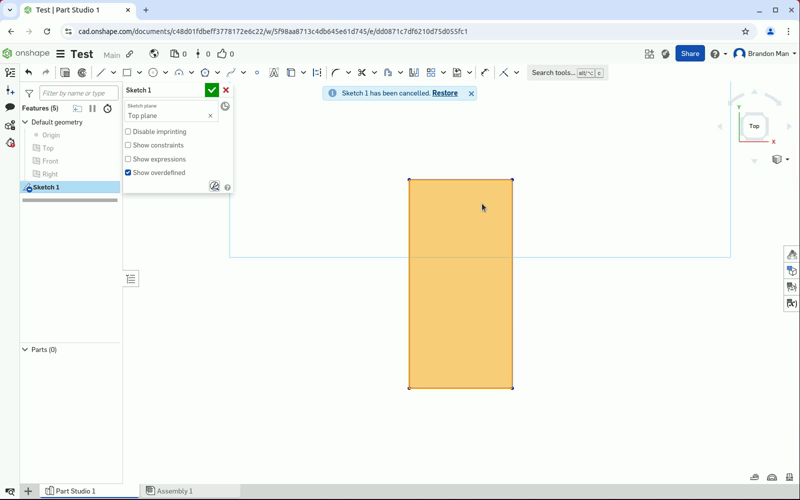
mouse_move(73, 352)
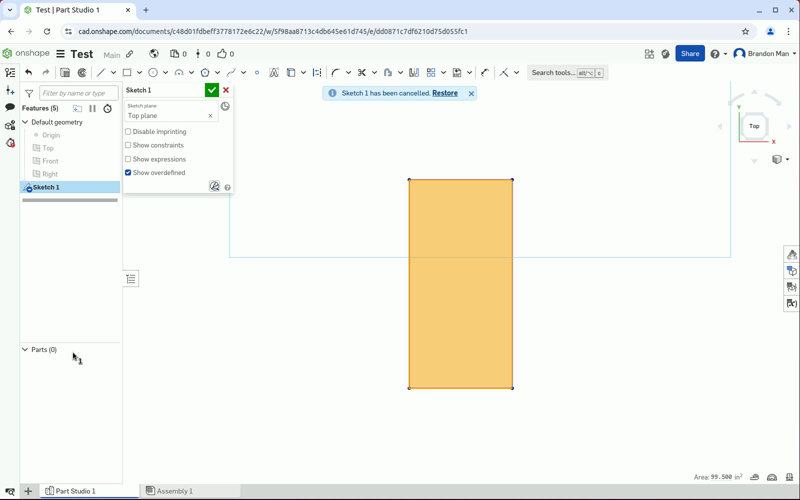
key(shift+y)
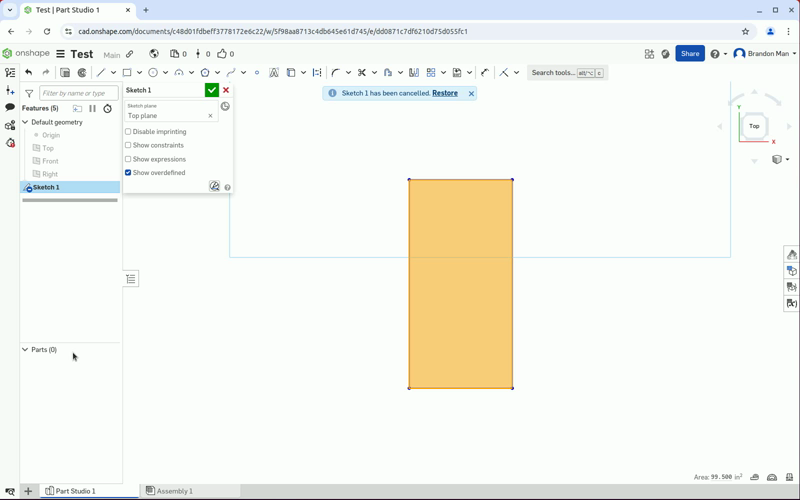
key(shift+e)
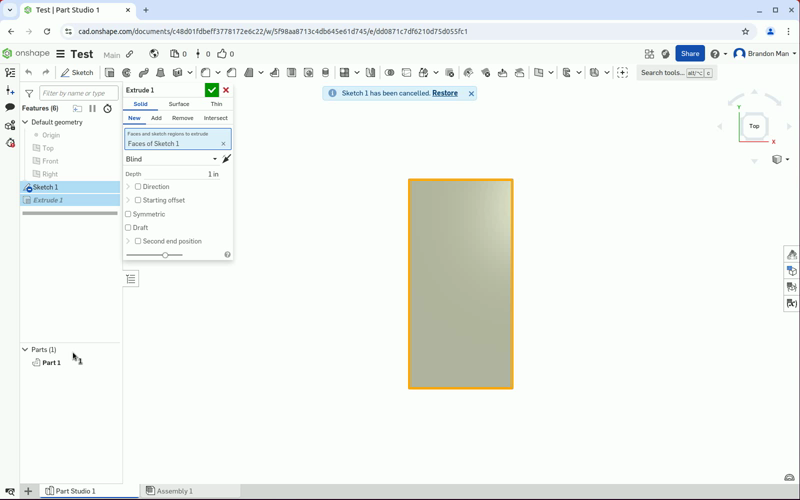
mouse_move(143, 106)
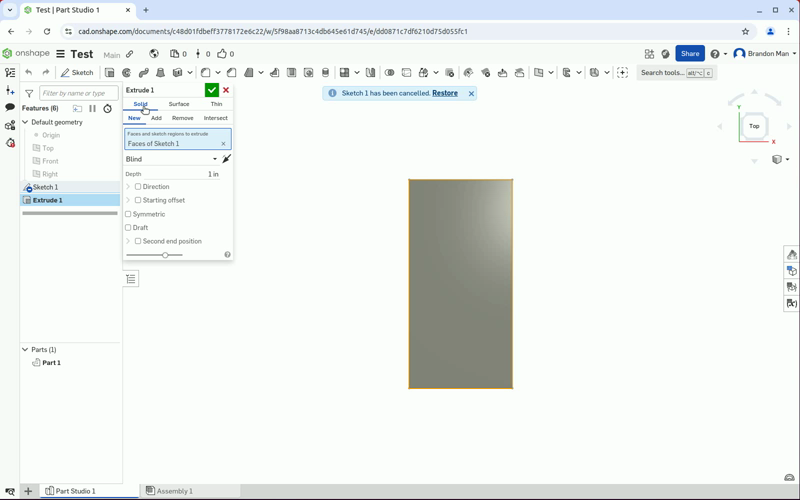
click(143, 106)
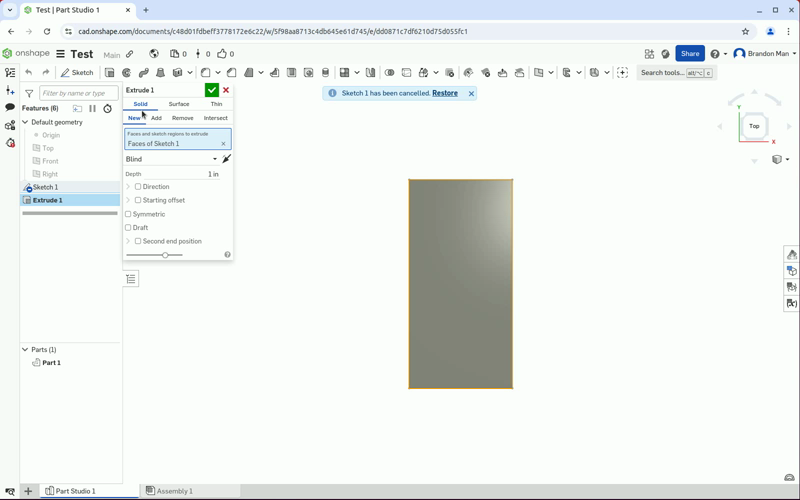
mouse_move(137, 120)
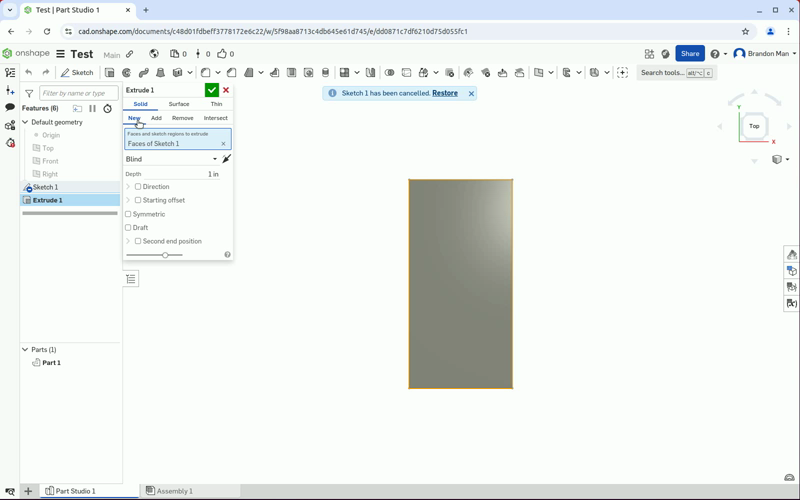
click(137, 120)
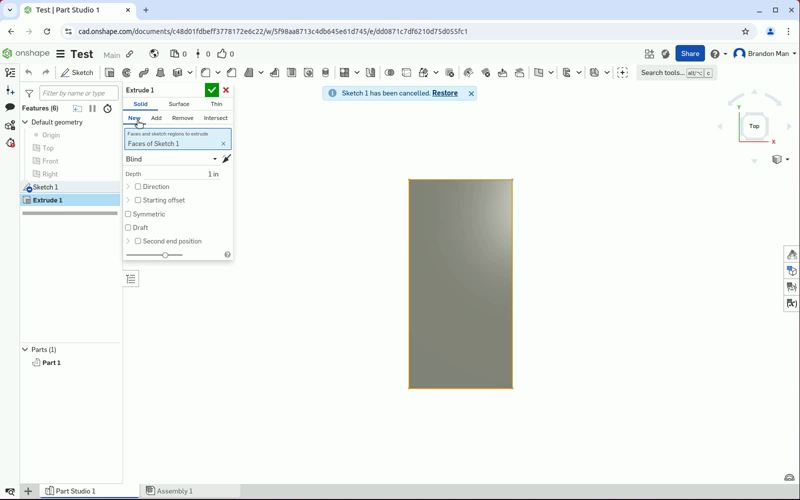
key(tab, 4)
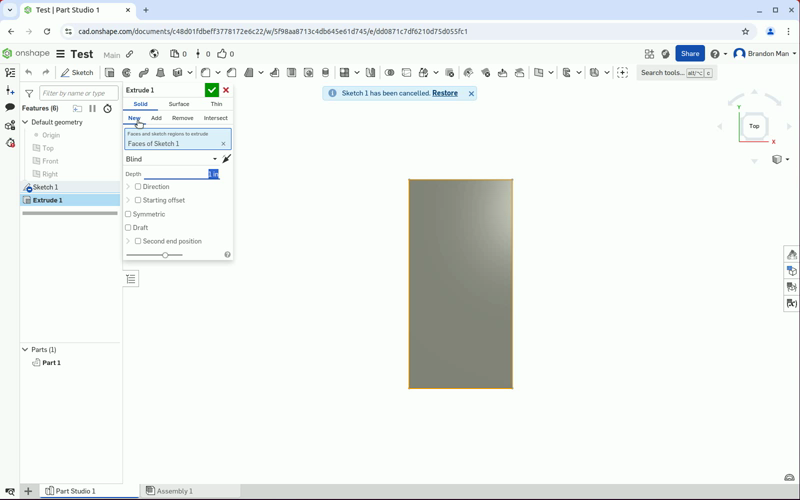
text(0.239)
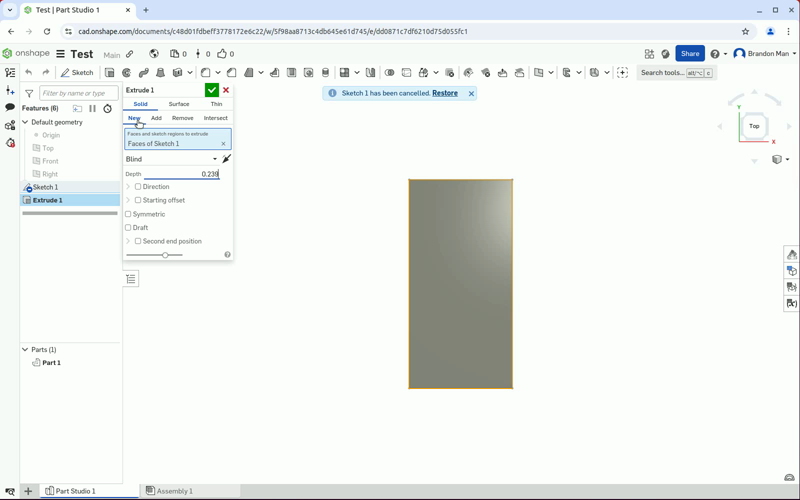
key(enter)
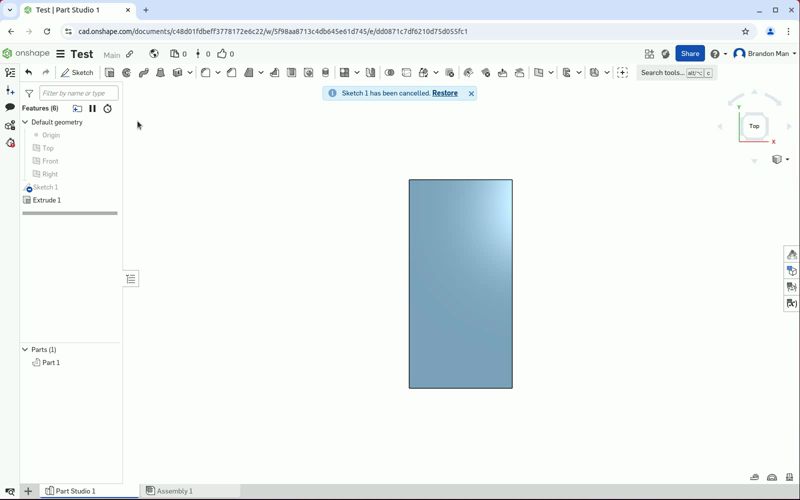
key(shift+h)
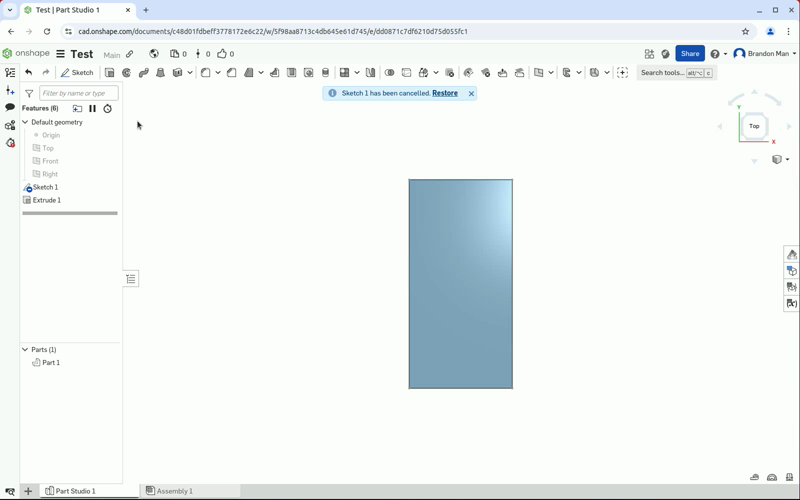
key(shift+h)
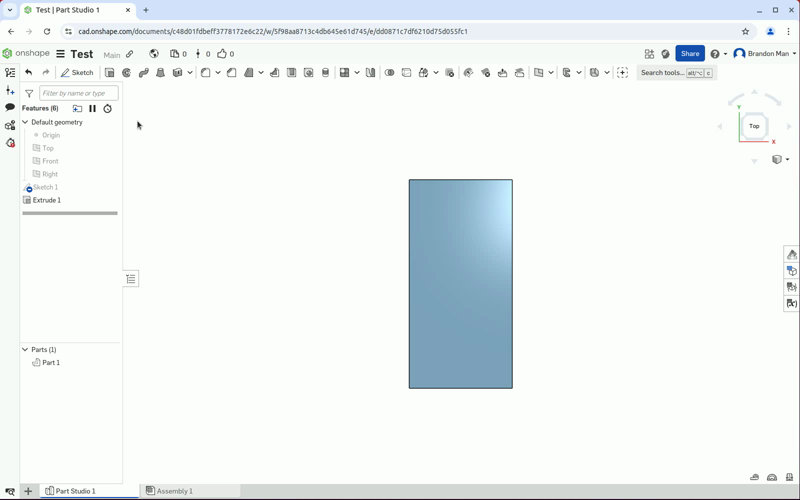
mouse_move(73, 189)
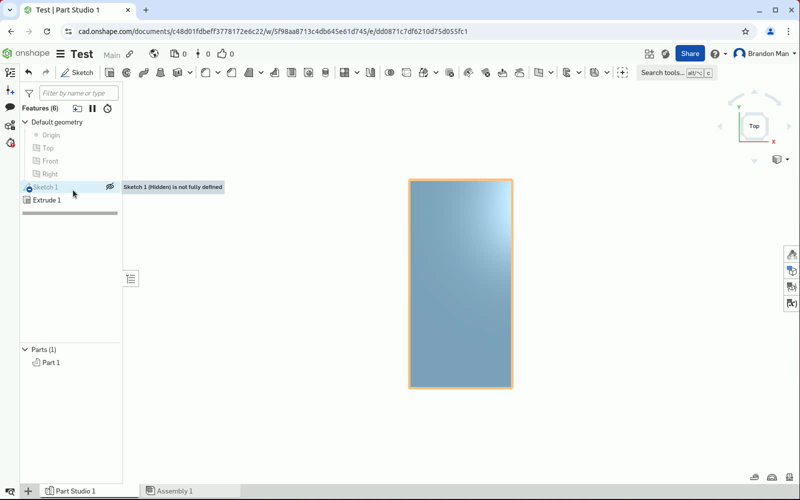
click(73, 189)
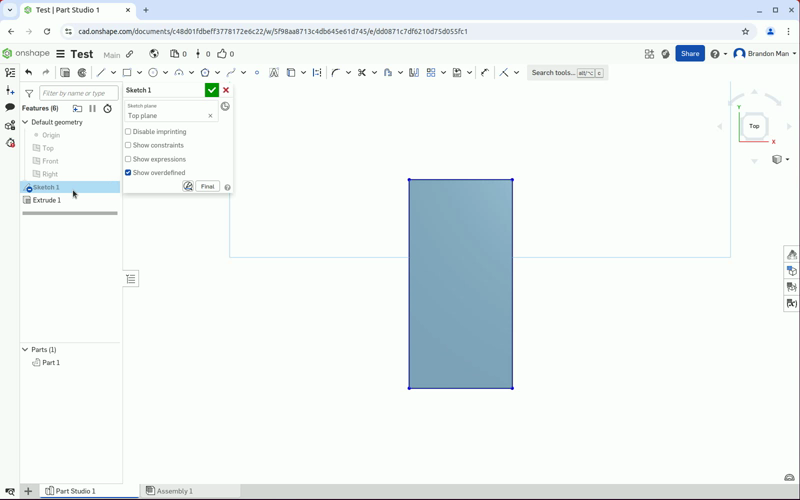
mouse_move(229, 92)
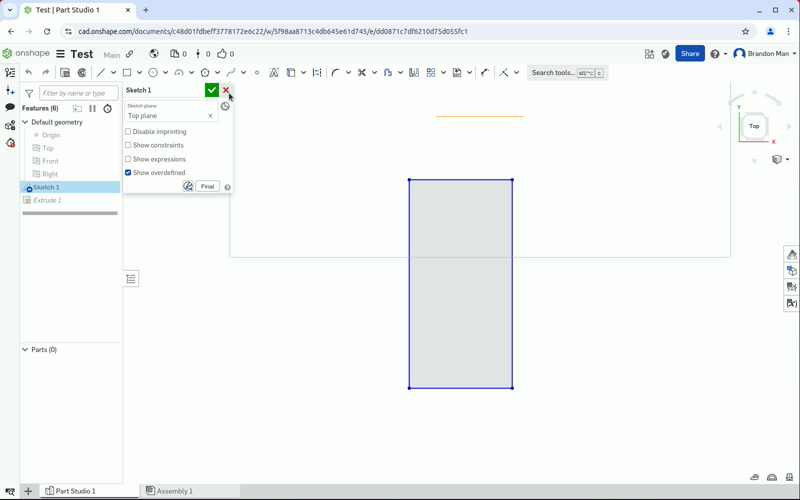
click(229, 92)
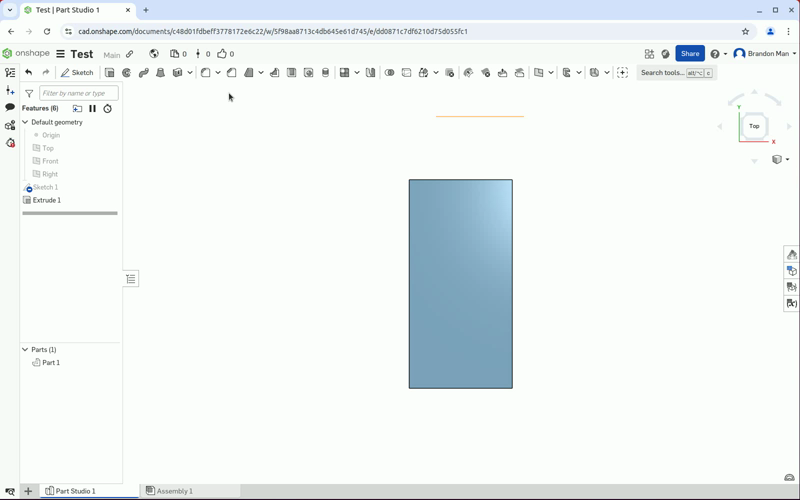
mouse_move(541, 75)
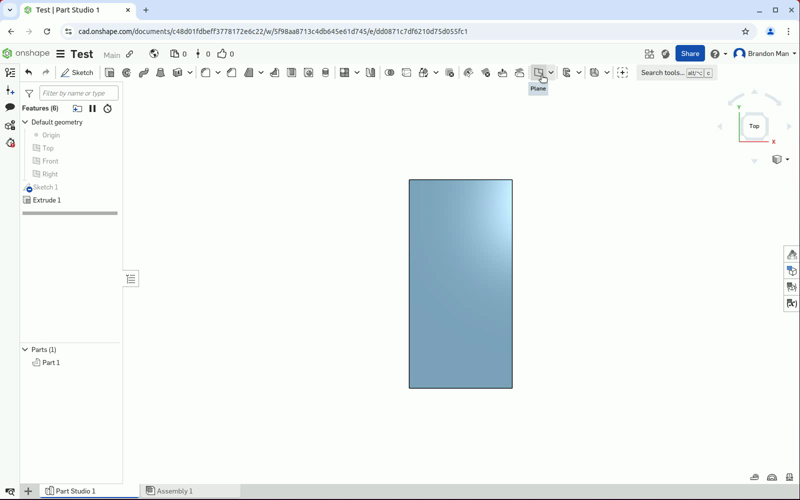
click(541, 75)
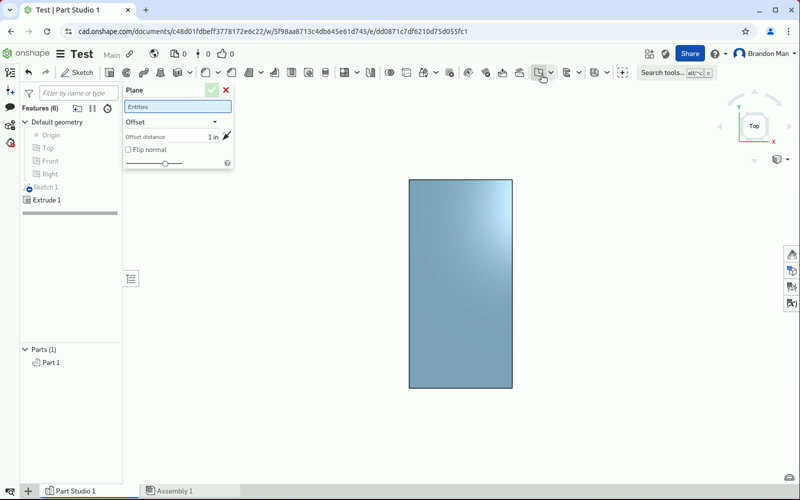
mouse_move(73, 150)
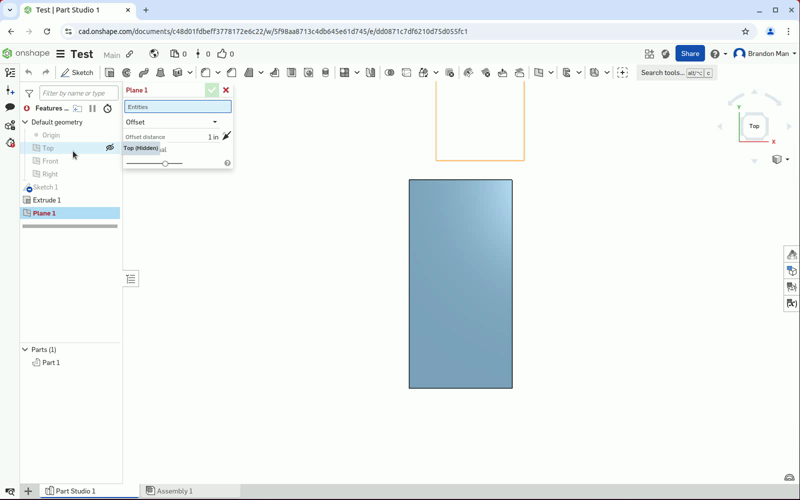
click(73, 150)
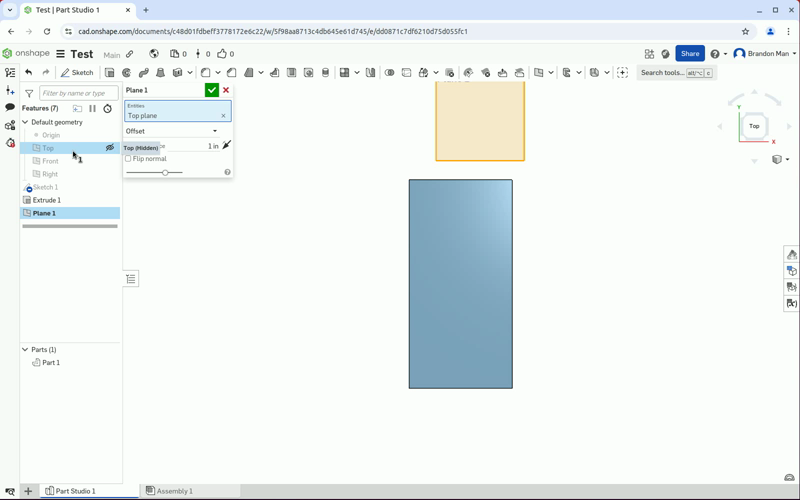
key(tab, 2)
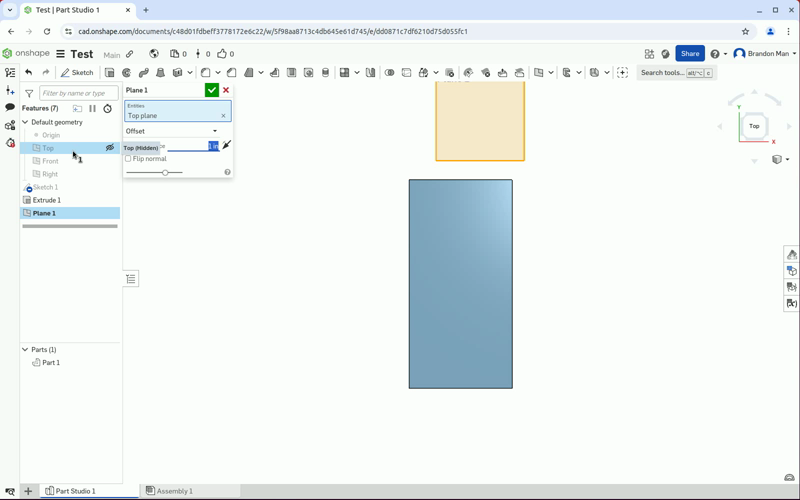
text(0.235)
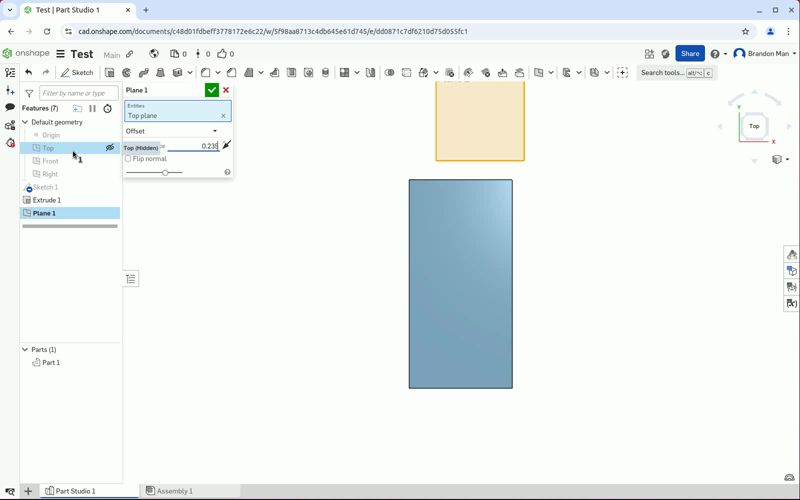
key(enter, 2)
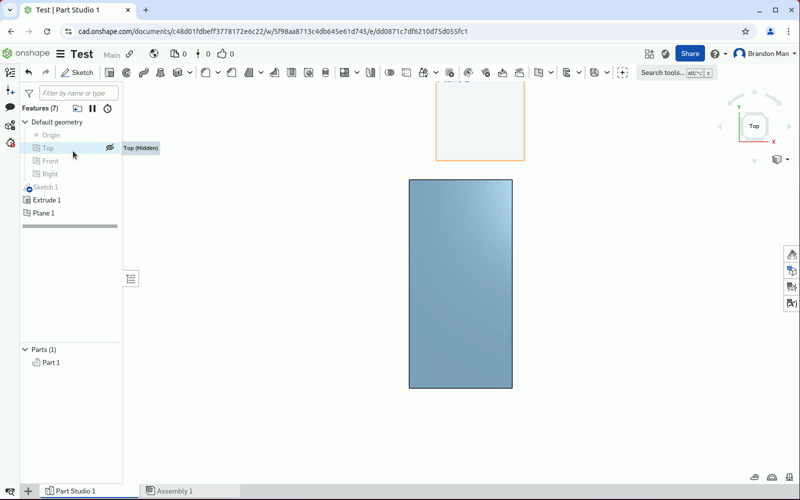
key(shift+s)
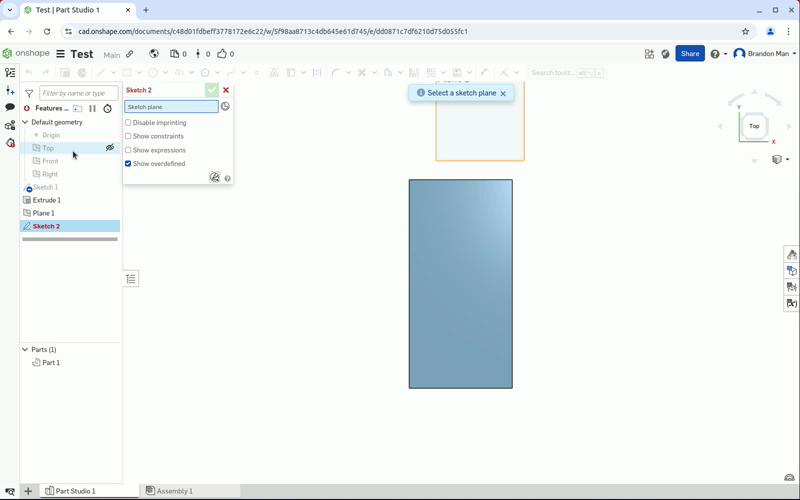
mouse_move(73, 215)
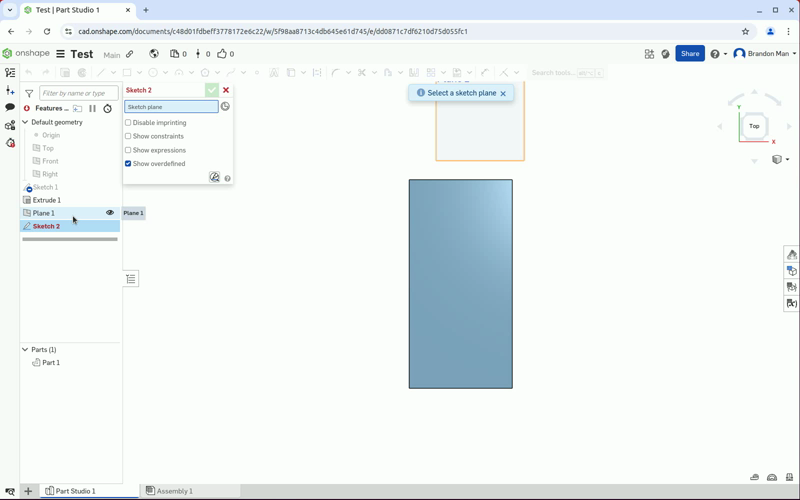
click(73, 215)
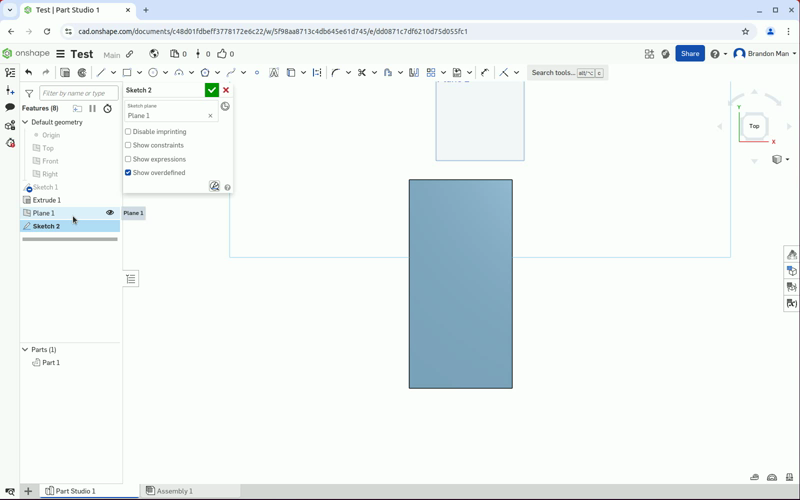
mouse_move(73, 352)
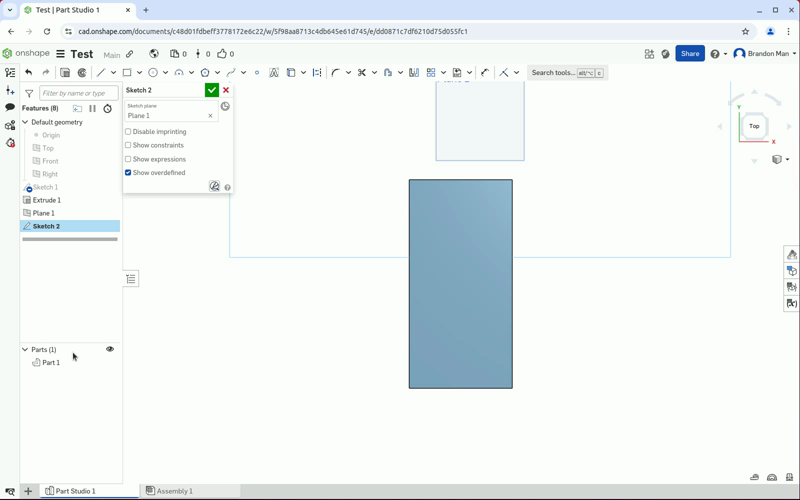
key(y)
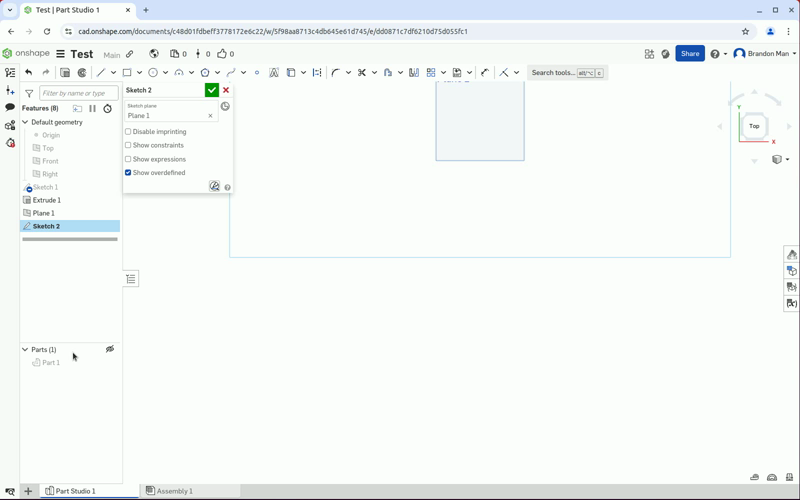
key(l)
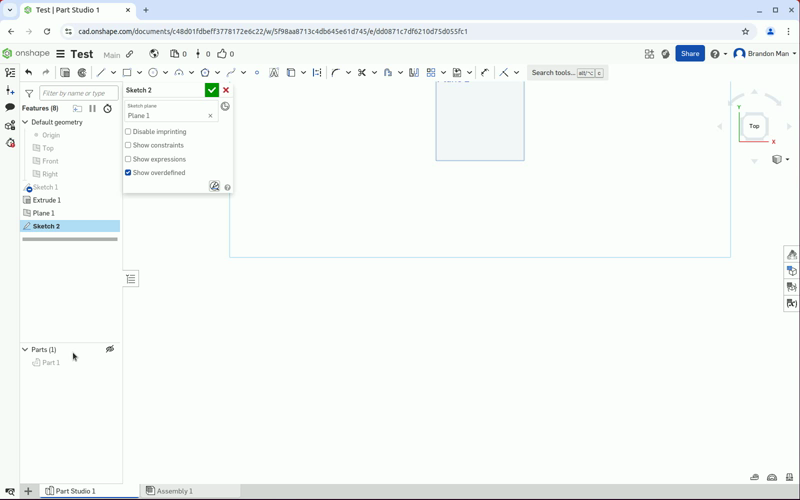
key_down(shift)
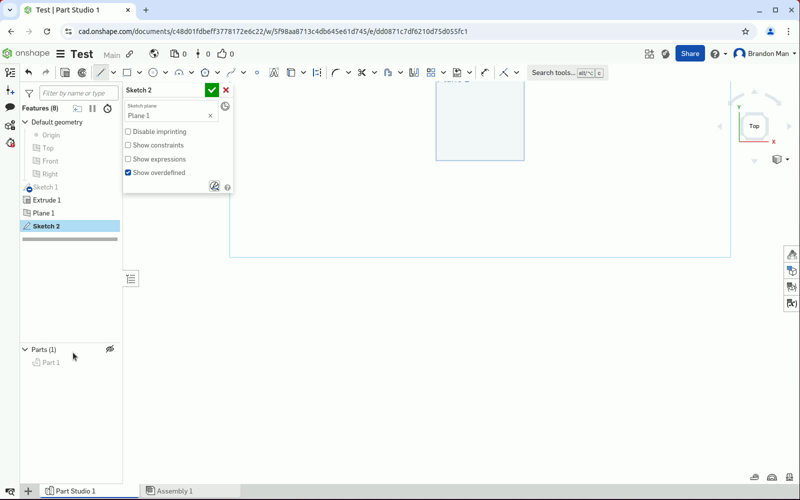
mouse_move(410, 388)
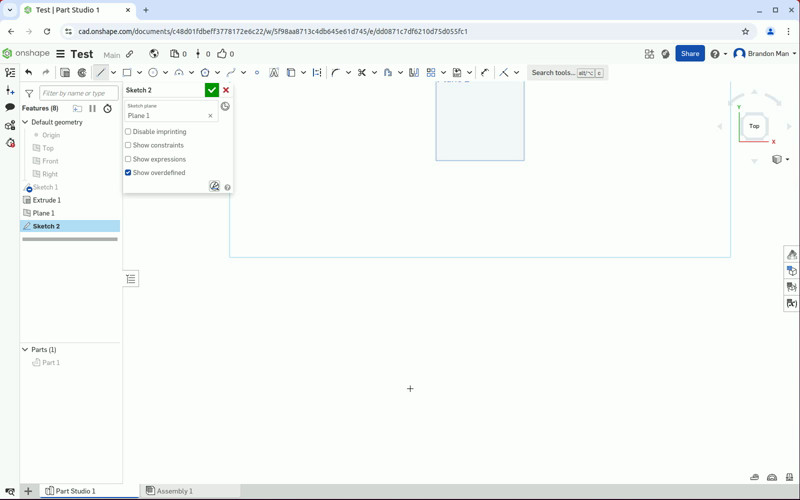
click(410, 388)
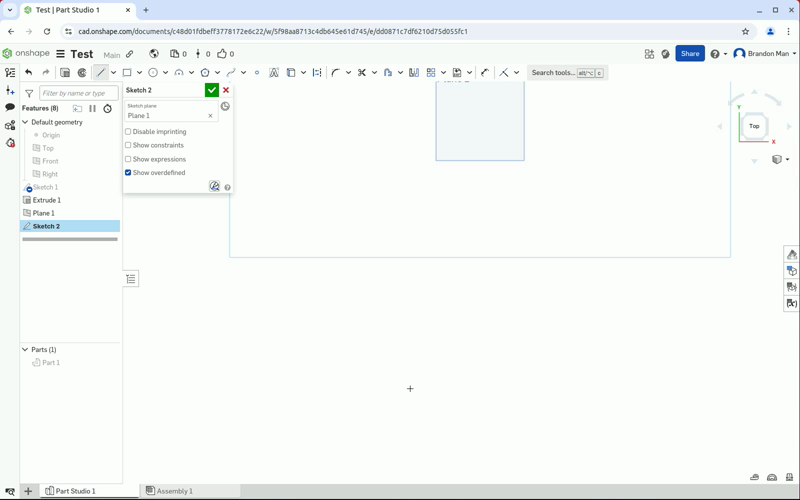
key_up(shift)
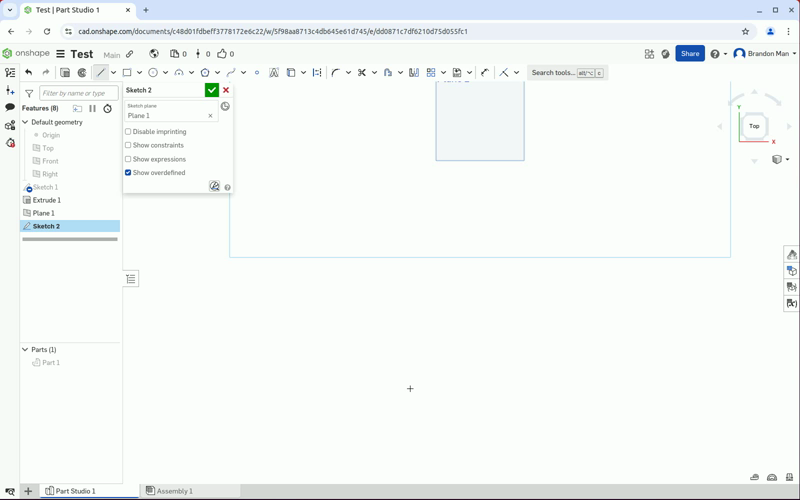
key_down(shift)
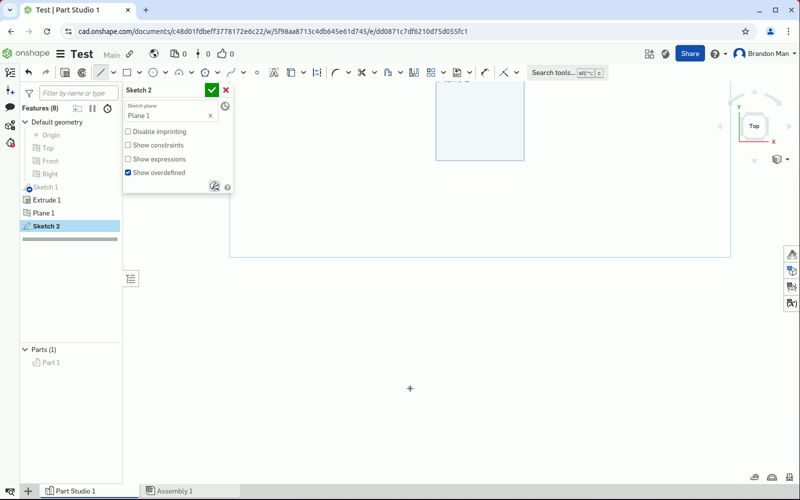
mouse_move(512, 388)
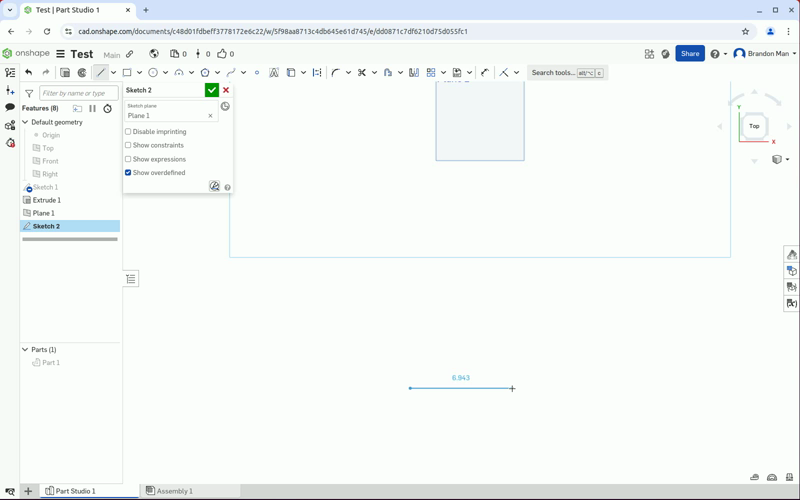
click(512, 388)
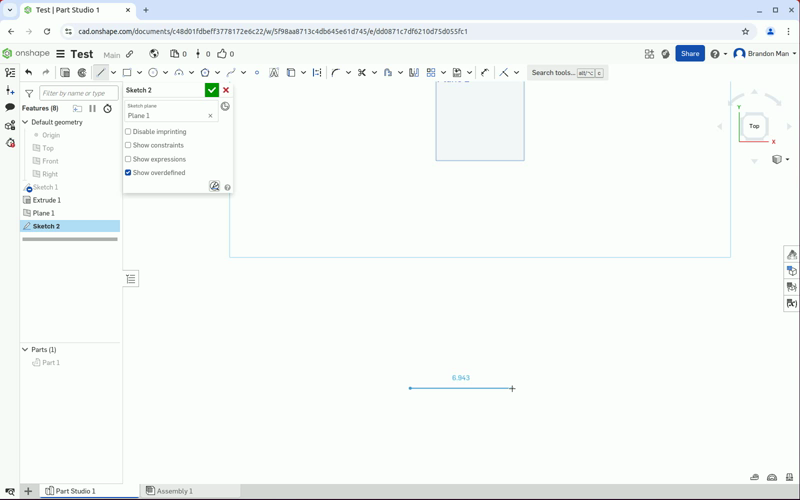
key_up(shift)
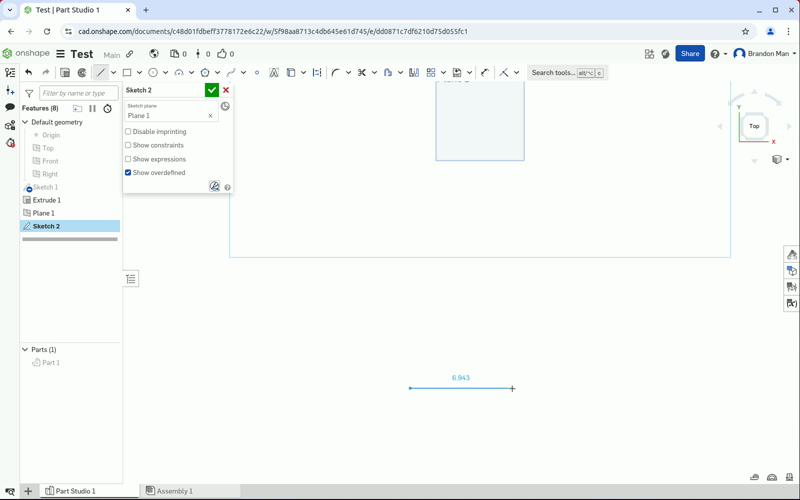
key_down(shift)
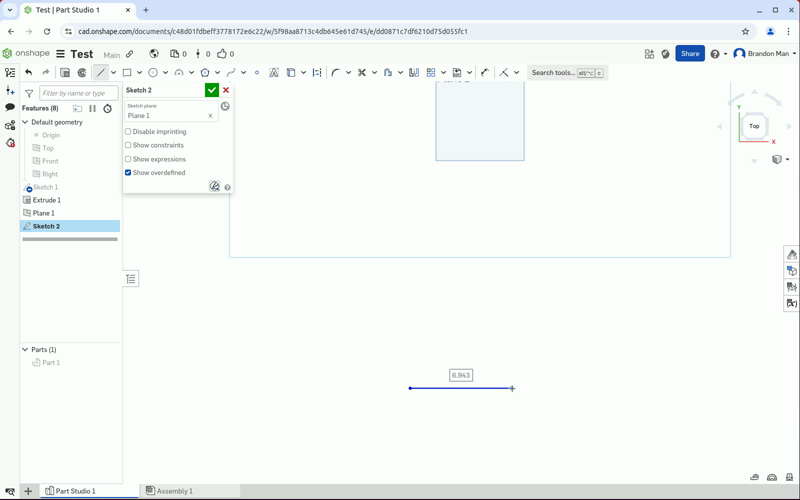
mouse_move(542, 388)
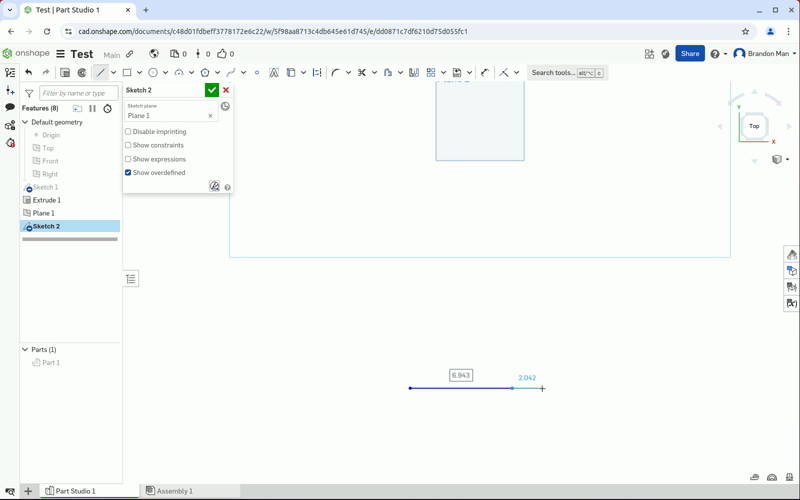
mouse_move(512, 356)
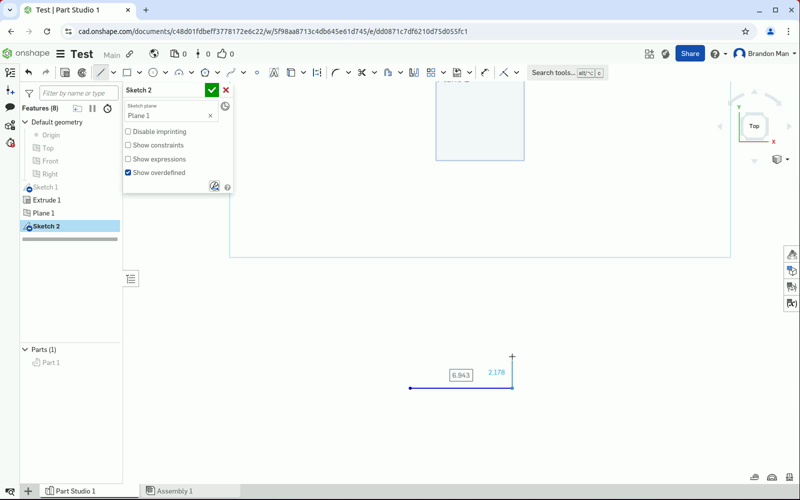
click(512, 356)
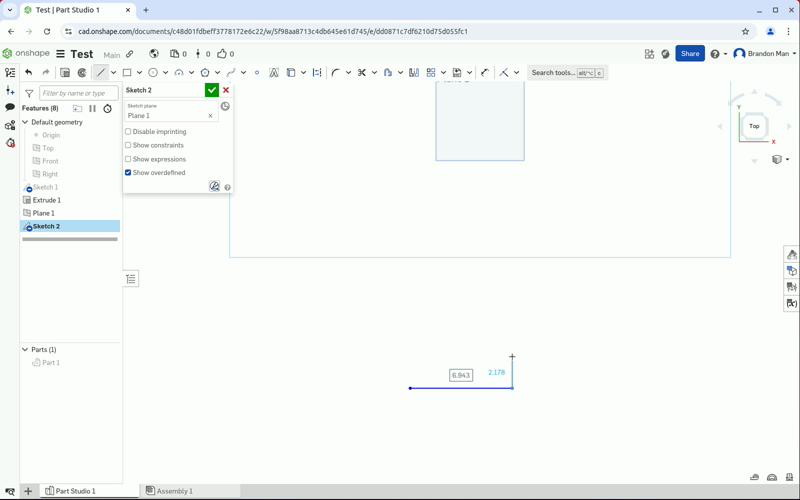
key_up(shift)
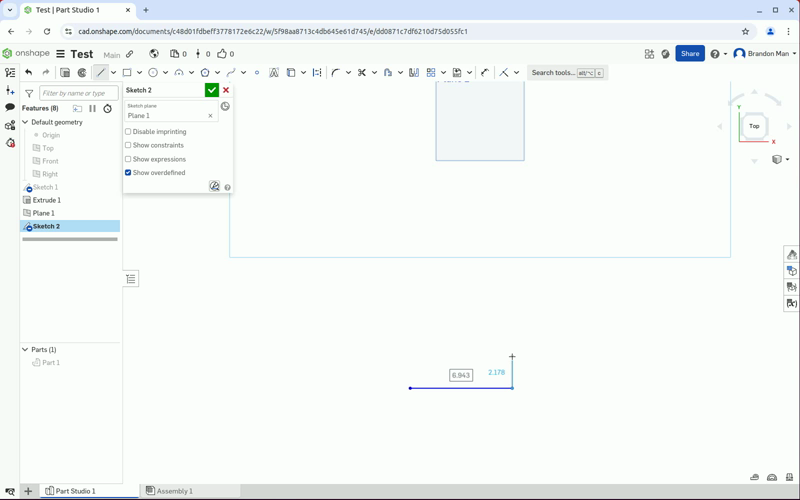
key_down(shift)
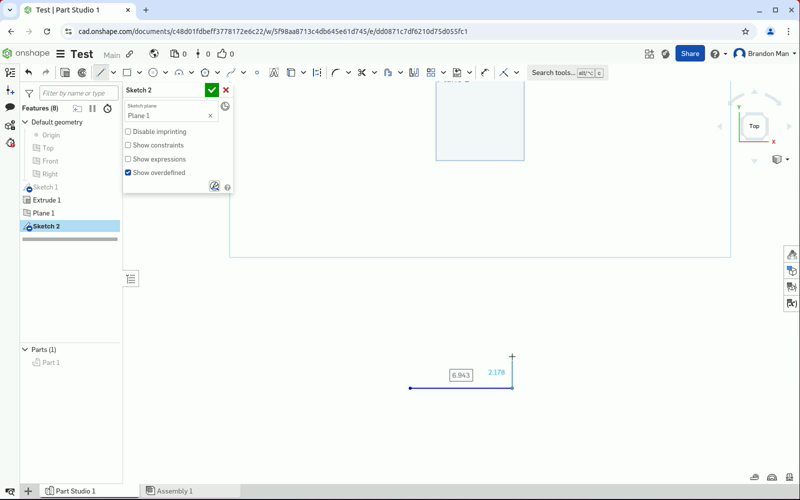
mouse_move(410, 356)
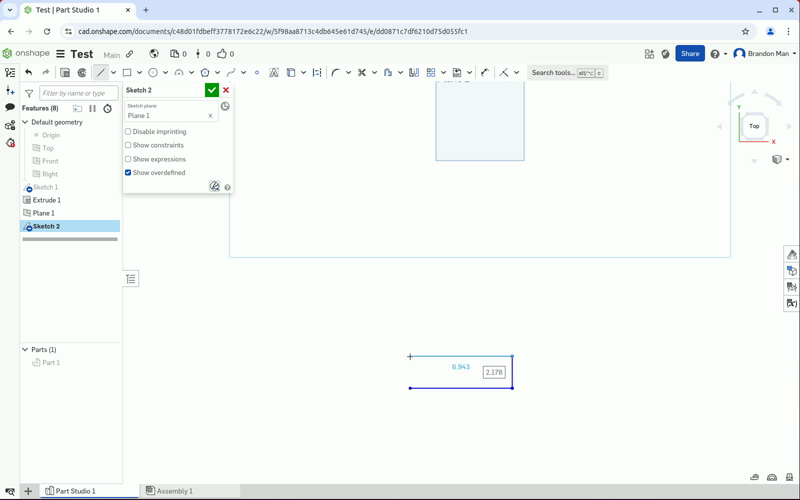
click(410, 356)
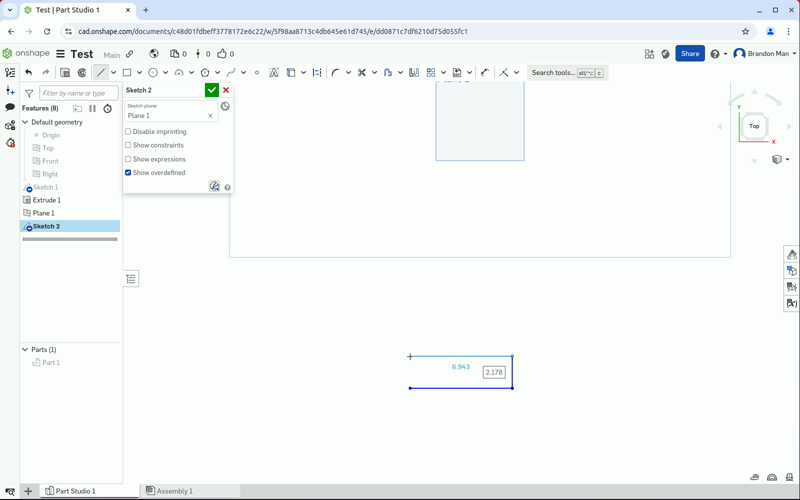
key_up(shift)
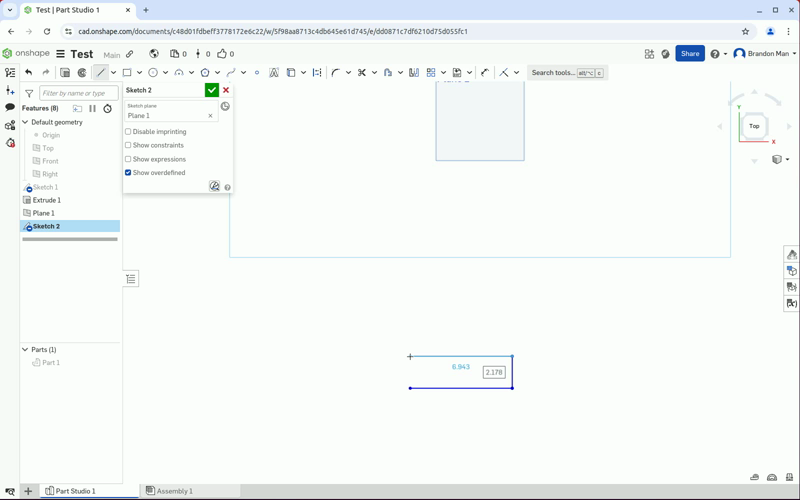
mouse_move(440, 356)
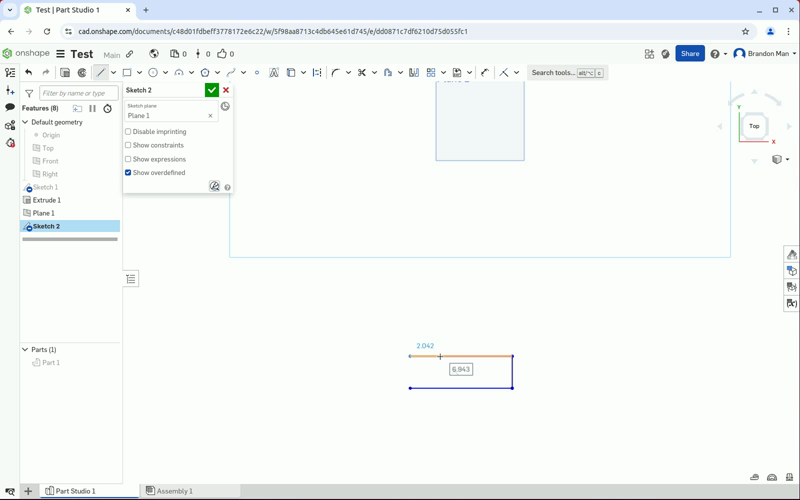
key_down(shift)
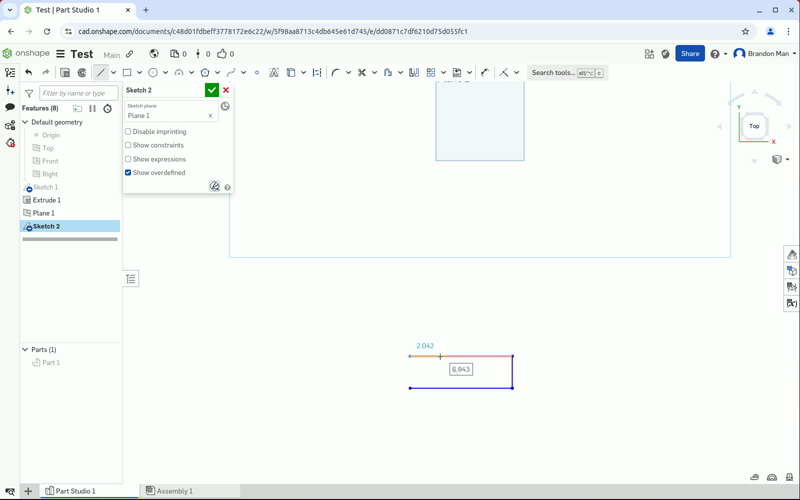
mouse_move(410, 388)
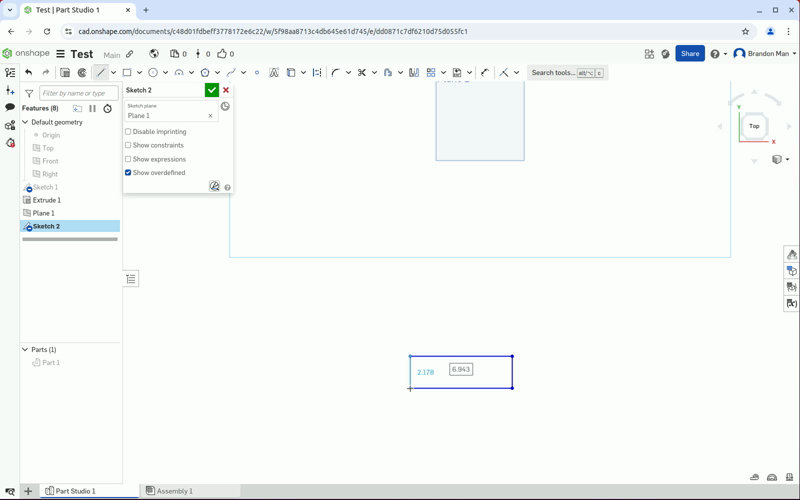
key_up(shift)
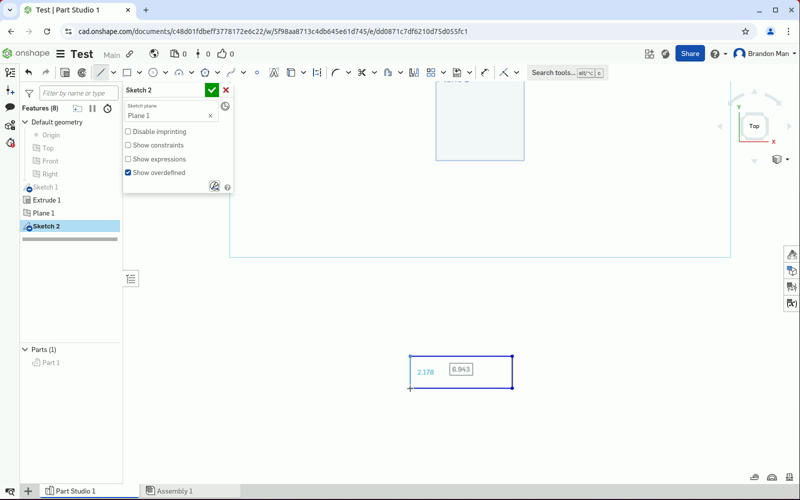
click(410, 388)
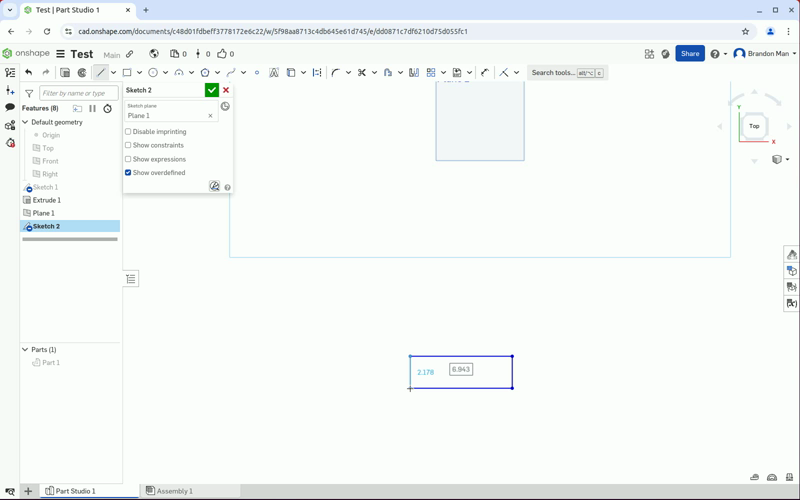
key(esc)
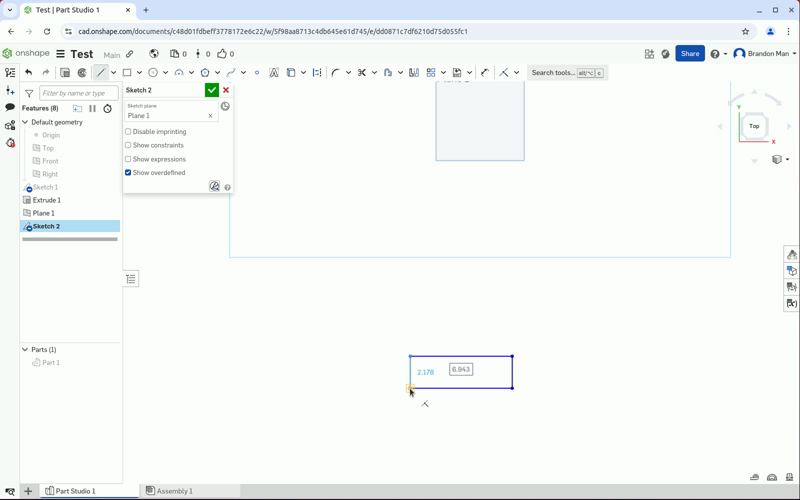
mouse_move(504, 369)
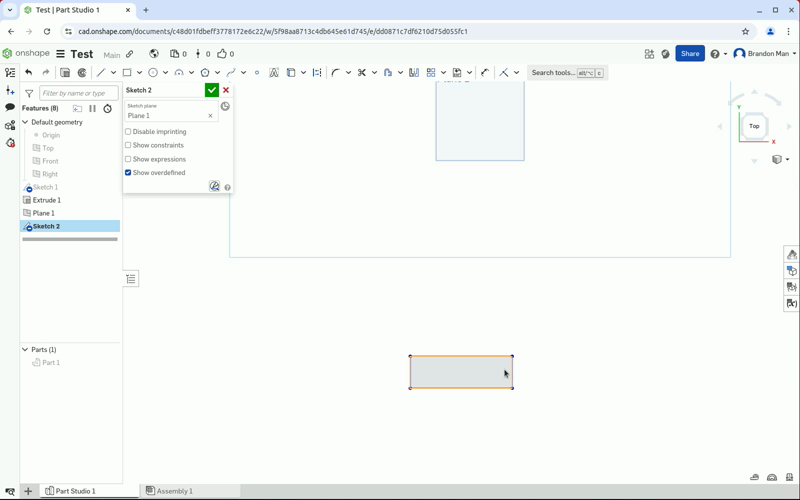
click(504, 369)
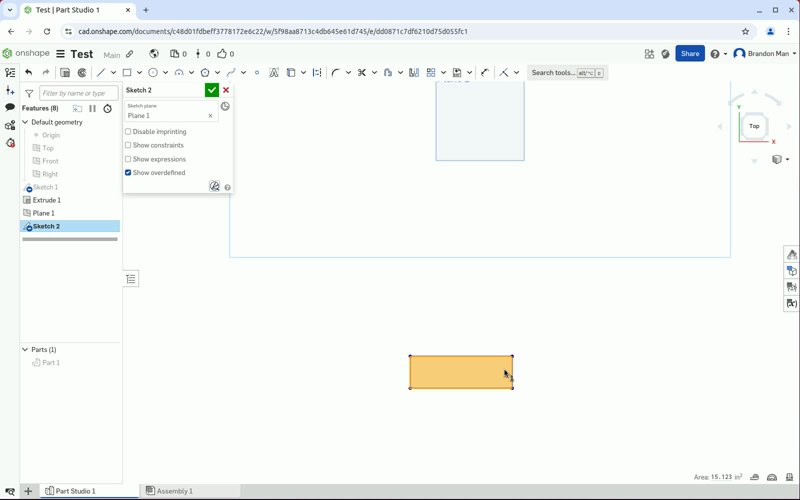
mouse_move(73, 352)
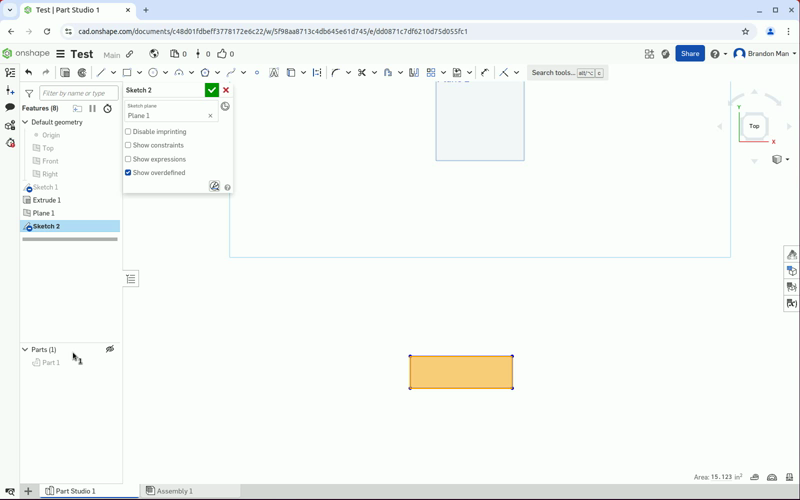
key(shift+y)
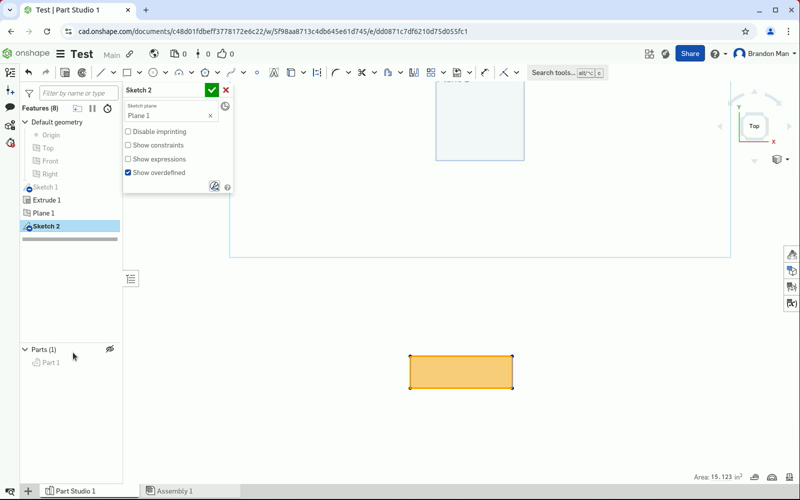
key(shift+e)
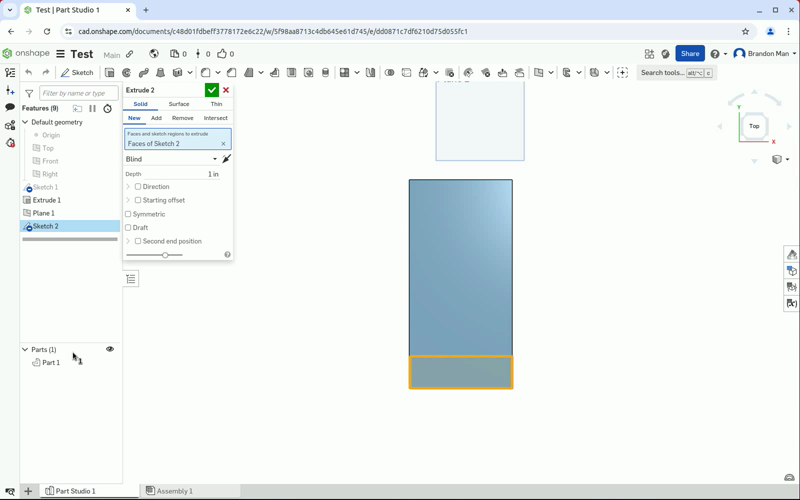
mouse_move(143, 106)
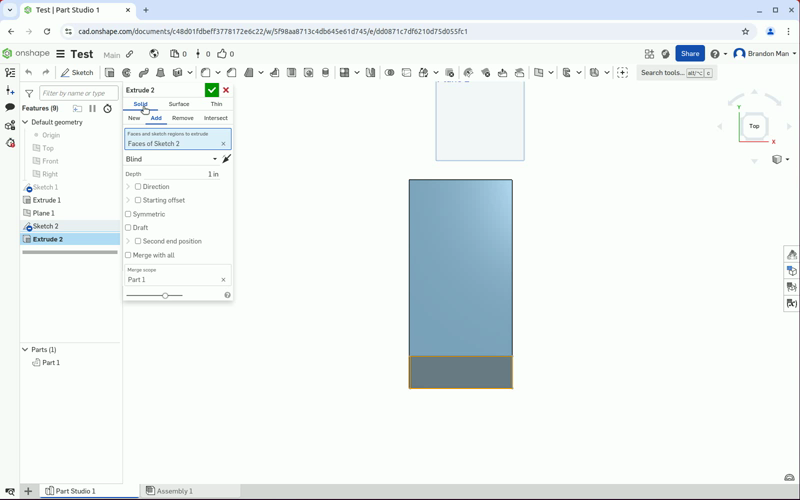
click(143, 106)
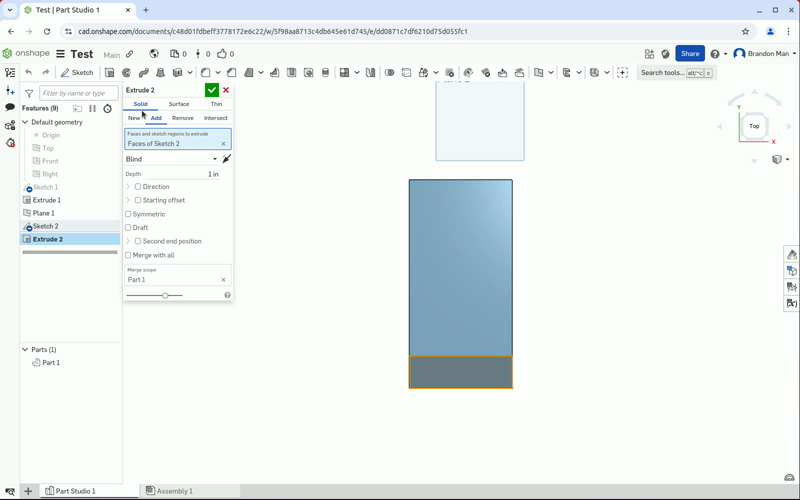
mouse_move(137, 120)
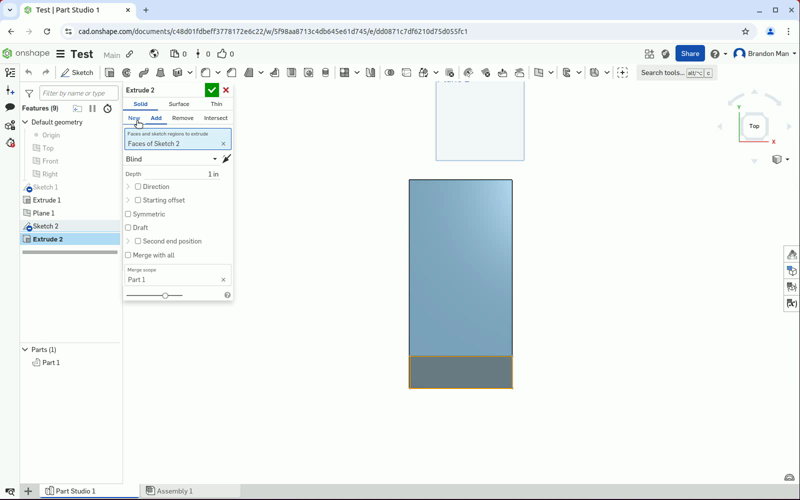
click(137, 120)
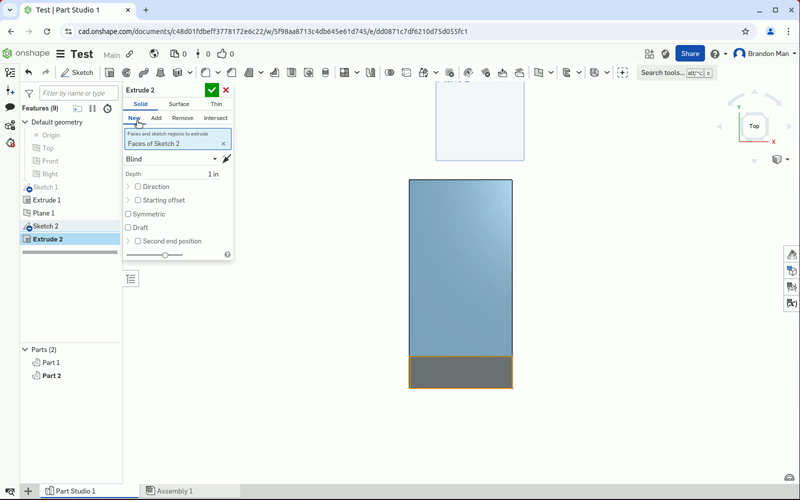
key(tab, 4)
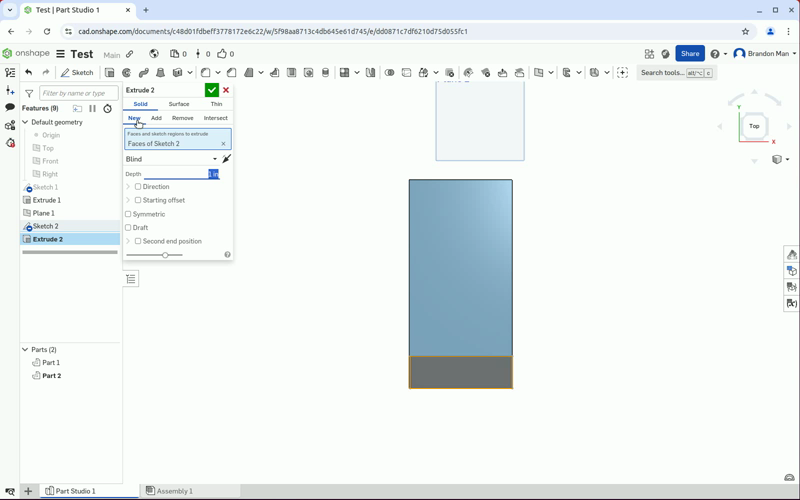
text(1.755)
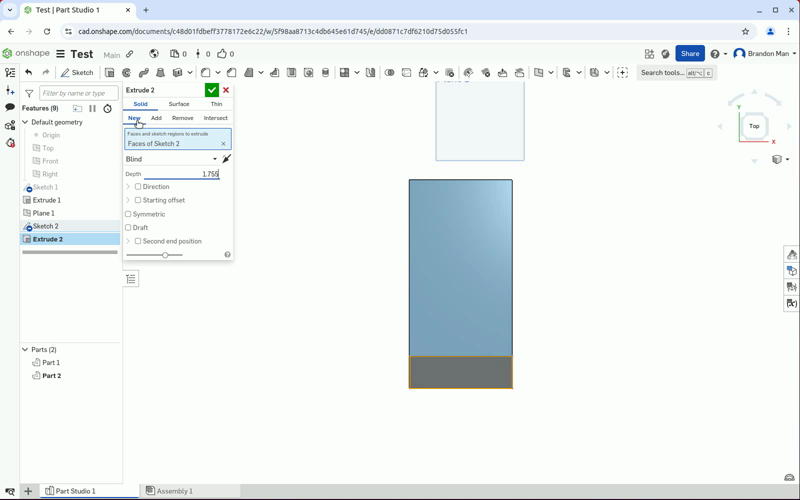
key(enter)
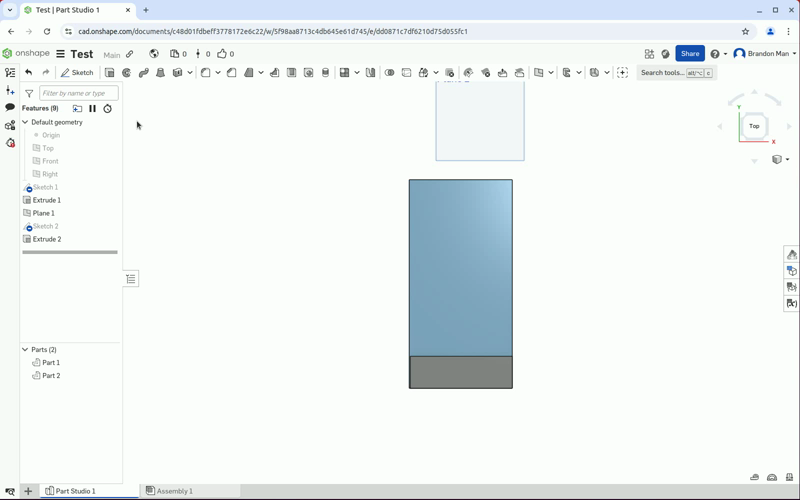
key(shift+h)
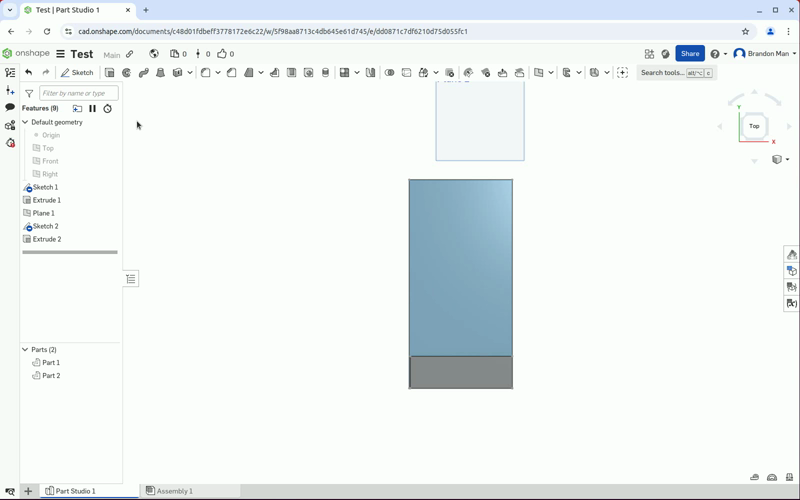
key(shift+h)
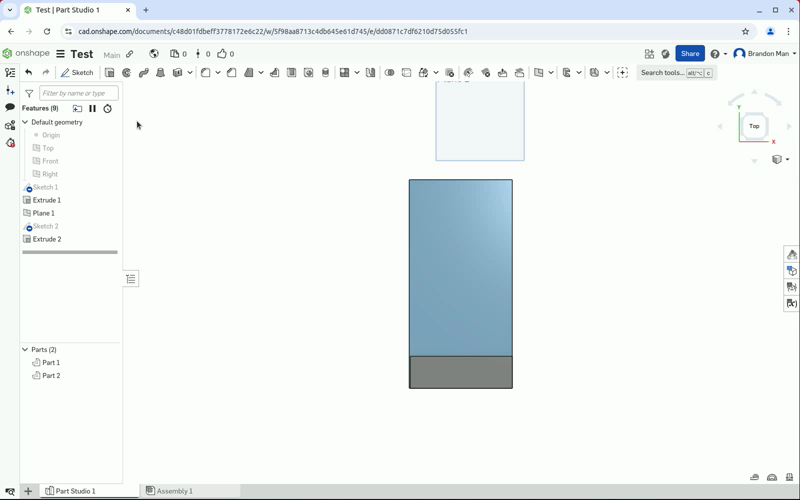
mouse_move(73, 189)
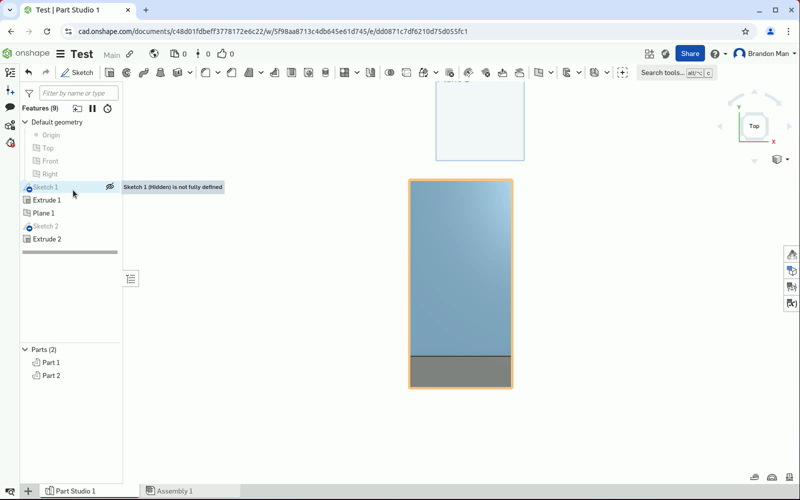
click(73, 189)
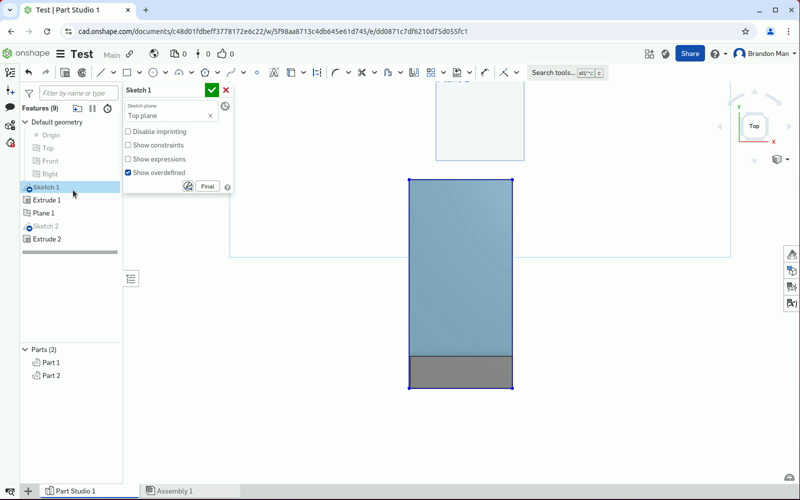
mouse_move(229, 92)
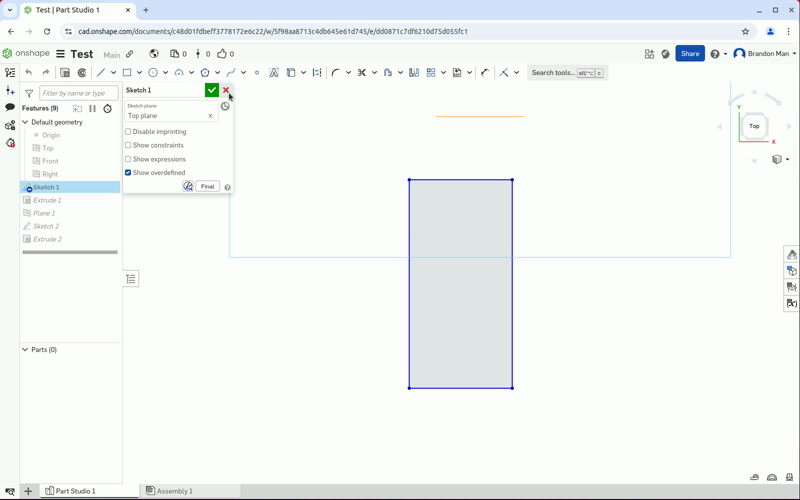
click(229, 92)
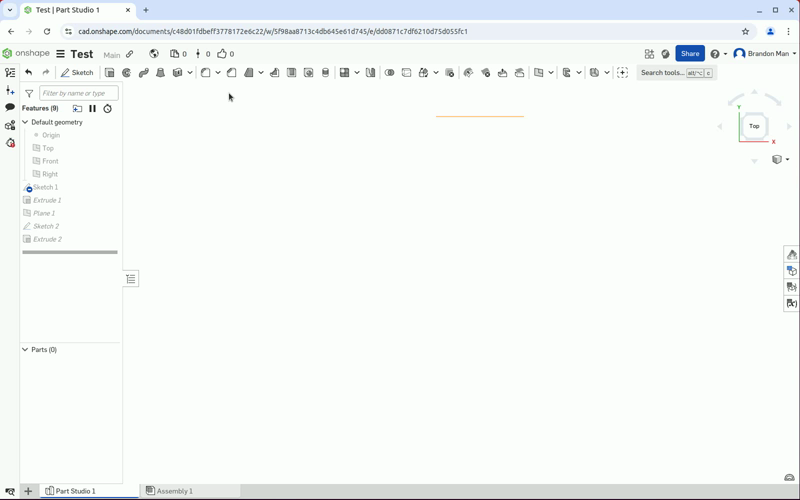
key(shift+s)
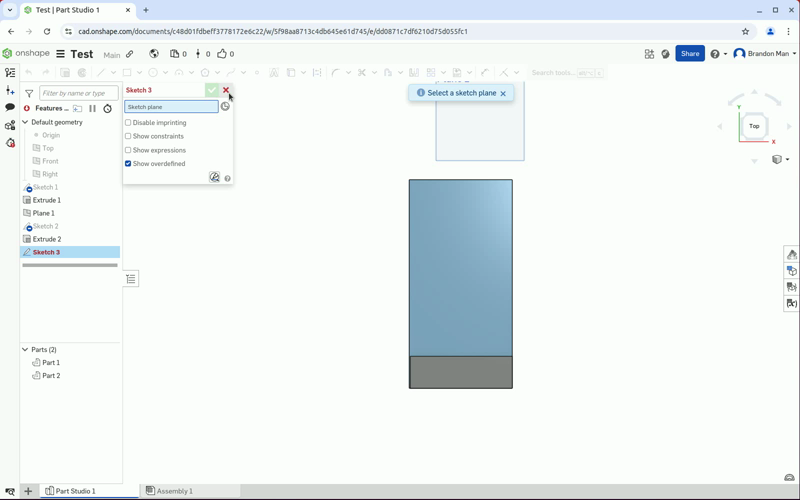
mouse_move(73, 215)
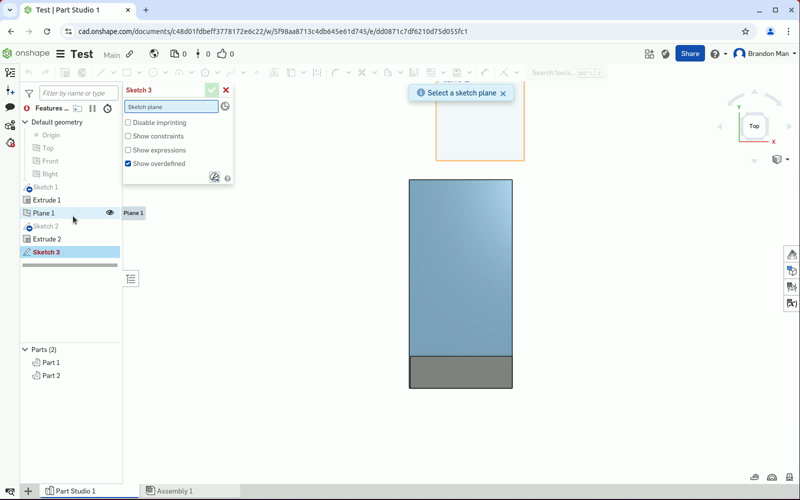
click(73, 215)
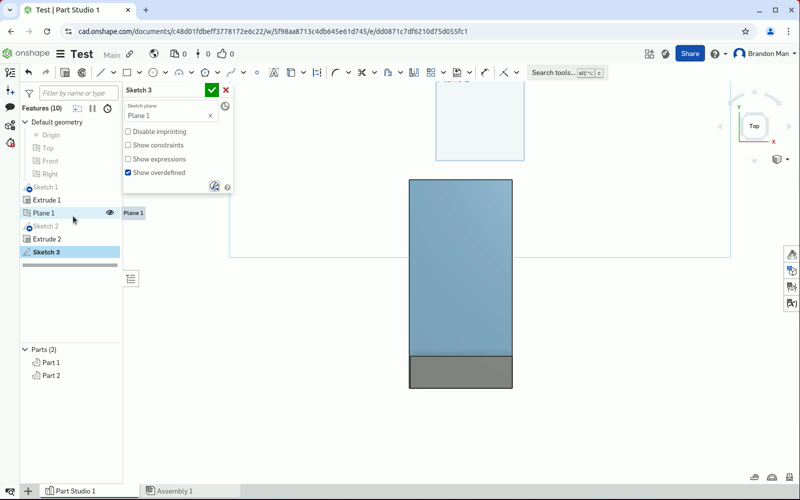
mouse_move(73, 352)
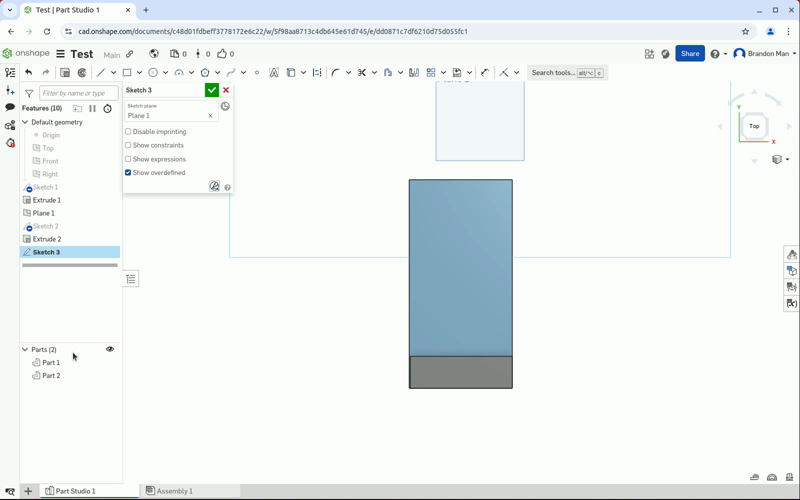
key(y)
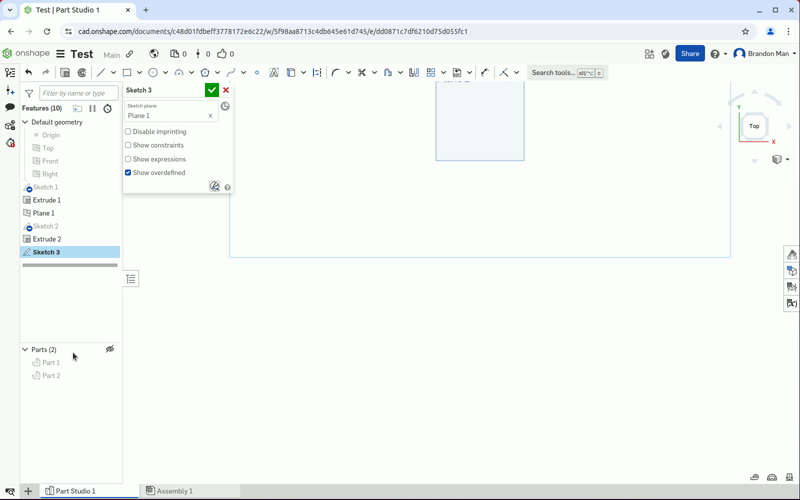
key(l)
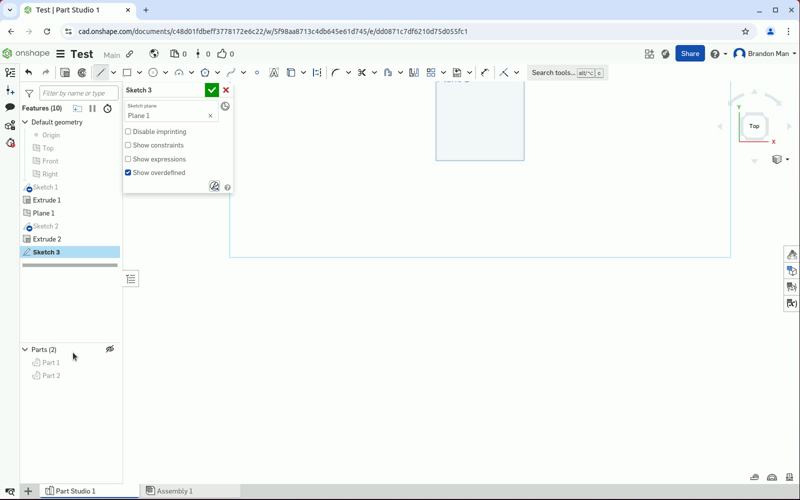
key_down(shift)
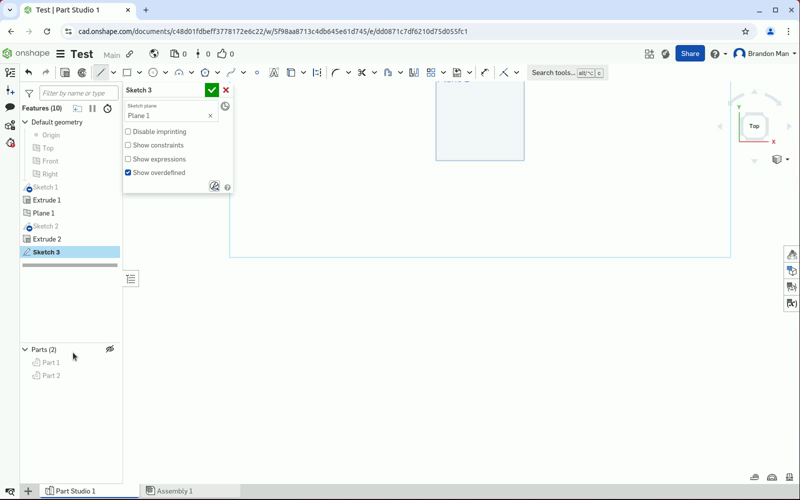
mouse_move(410, 395)
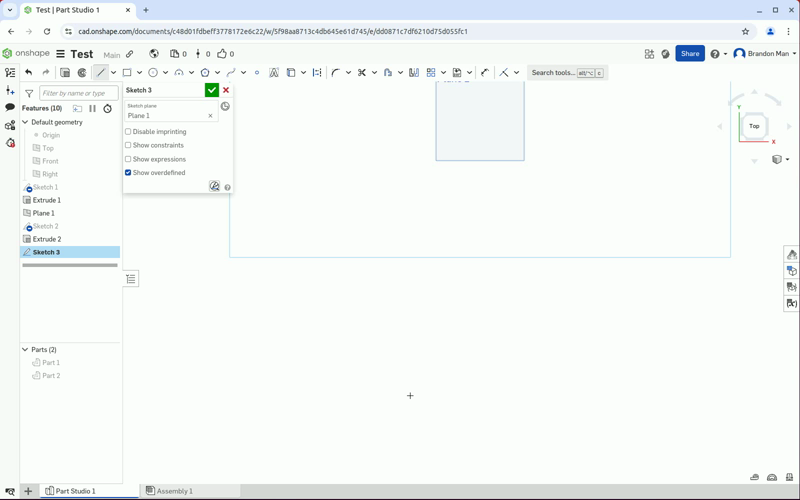
click(410, 395)
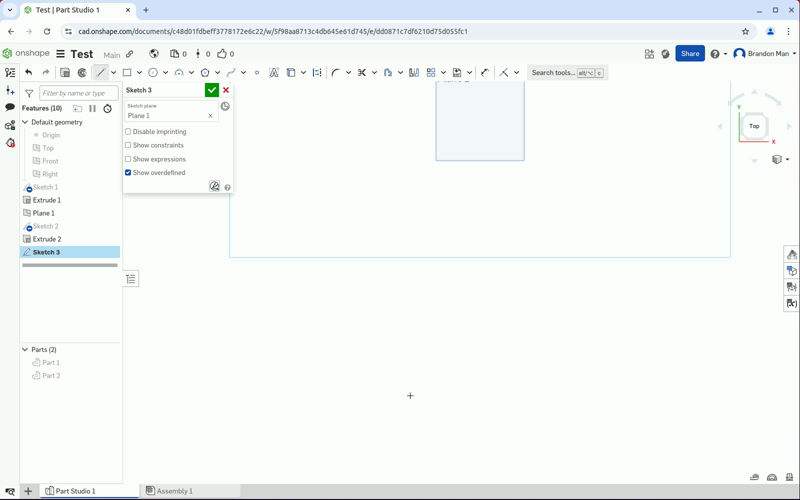
key_up(shift)
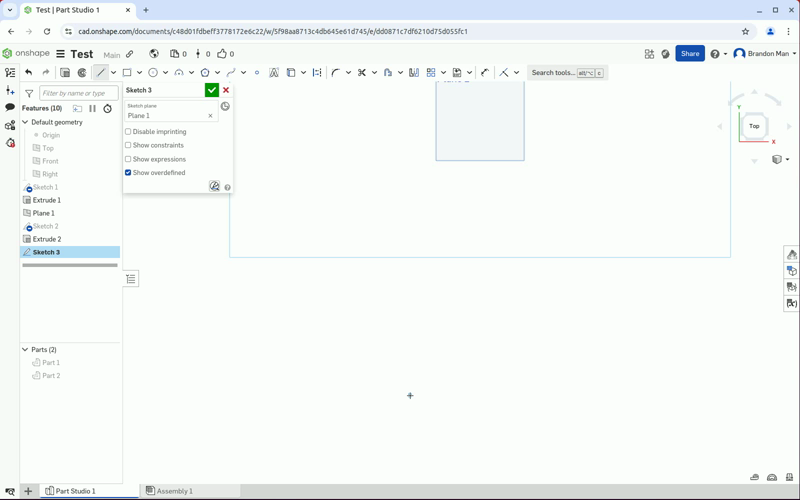
key_down(shift)
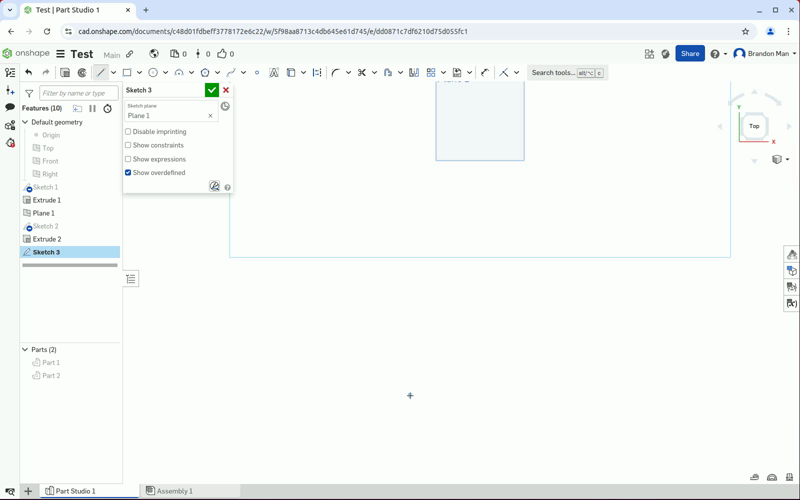
mouse_move(512, 395)
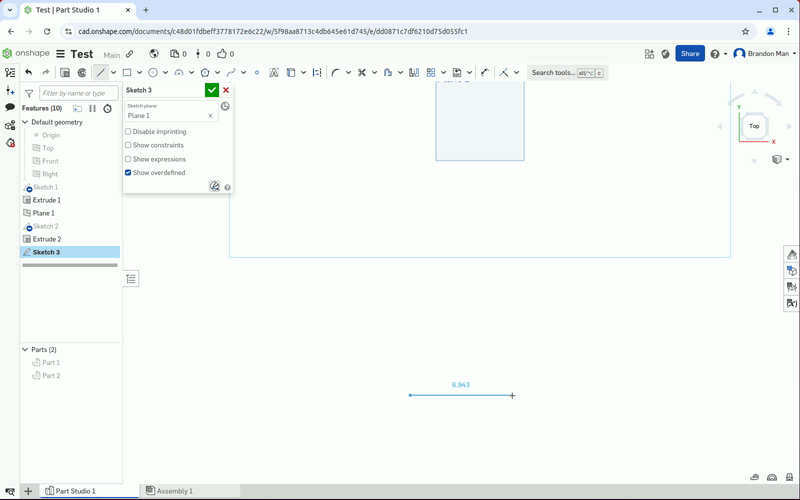
click(512, 395)
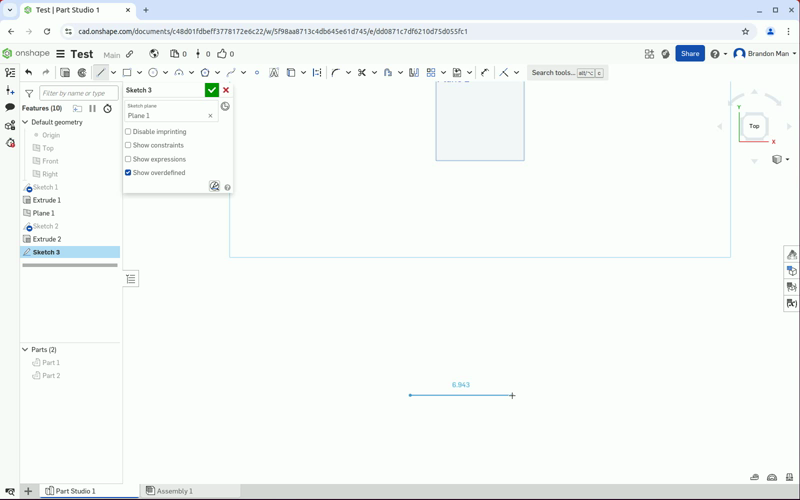
key_up(shift)
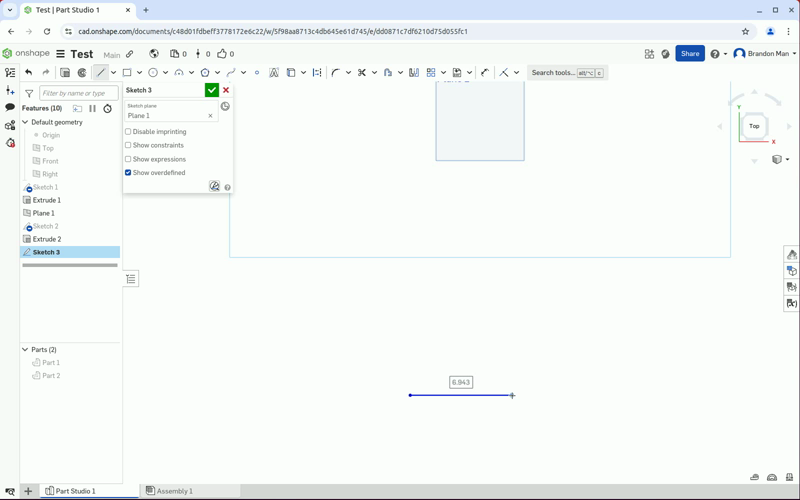
key_down(shift)
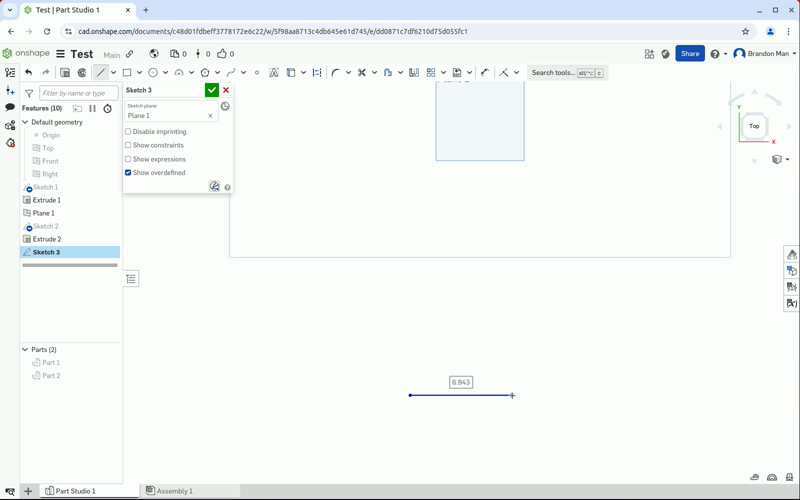
mouse_move(542, 395)
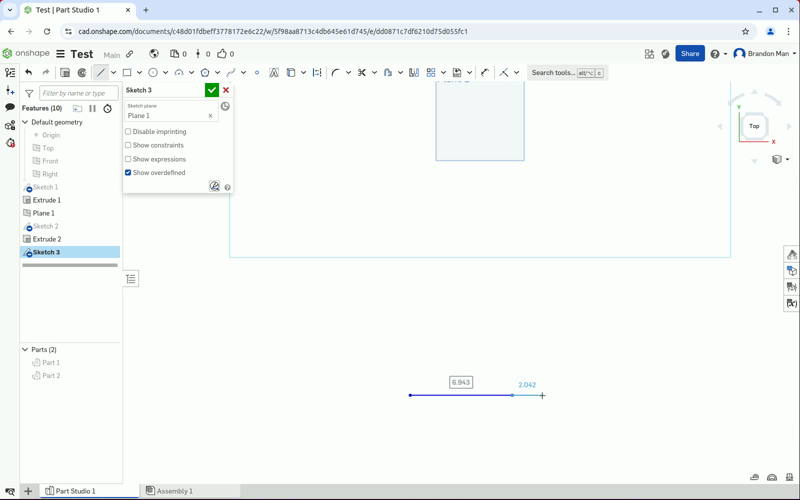
mouse_move(512, 387)
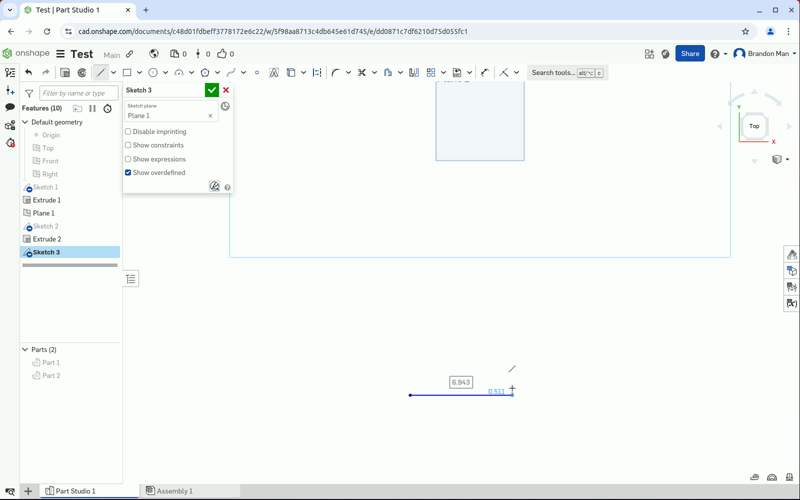
scroll(6)
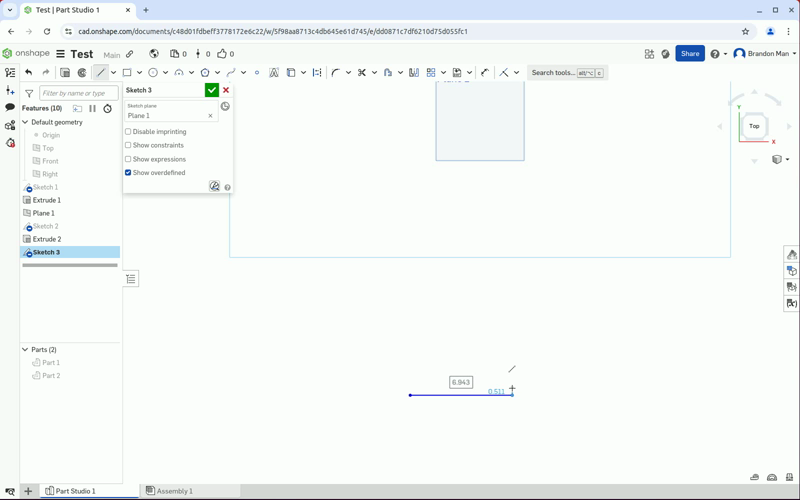
scroll(6)
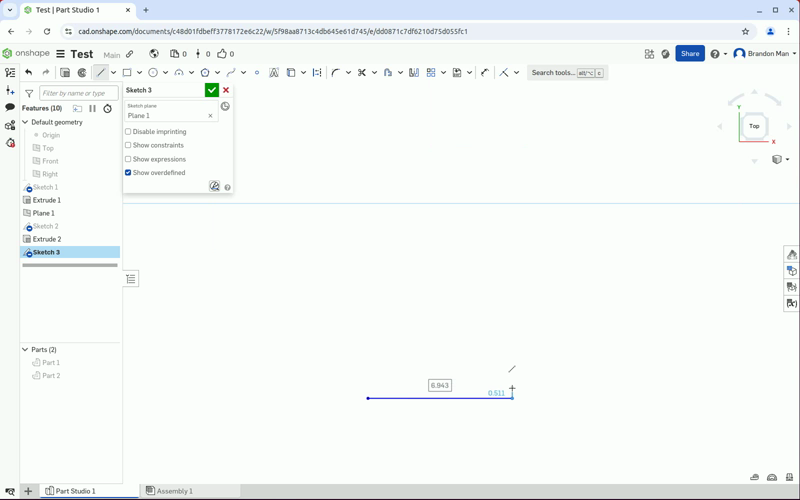
scroll(6)
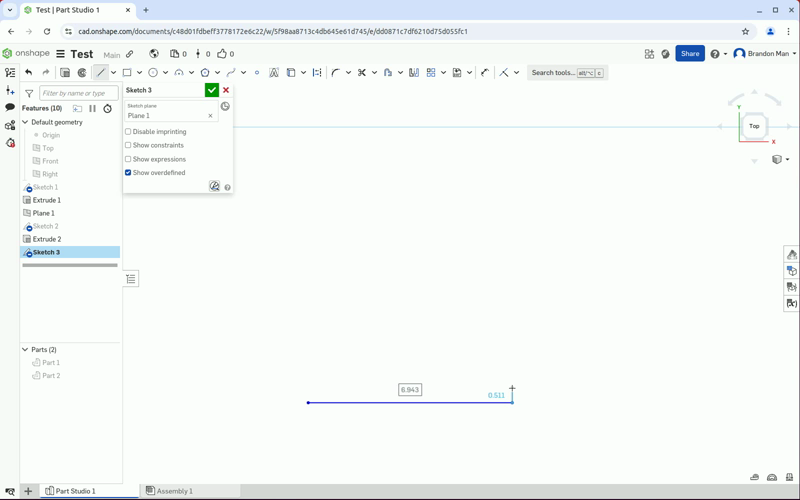
scroll(6)
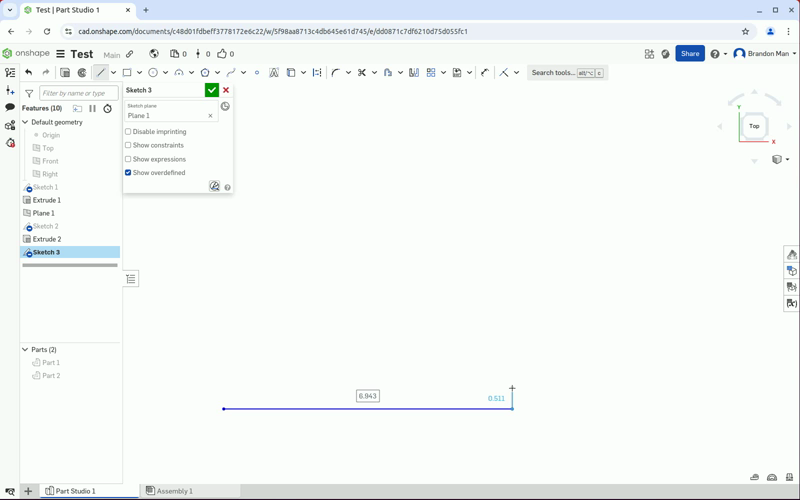
scroll(6)
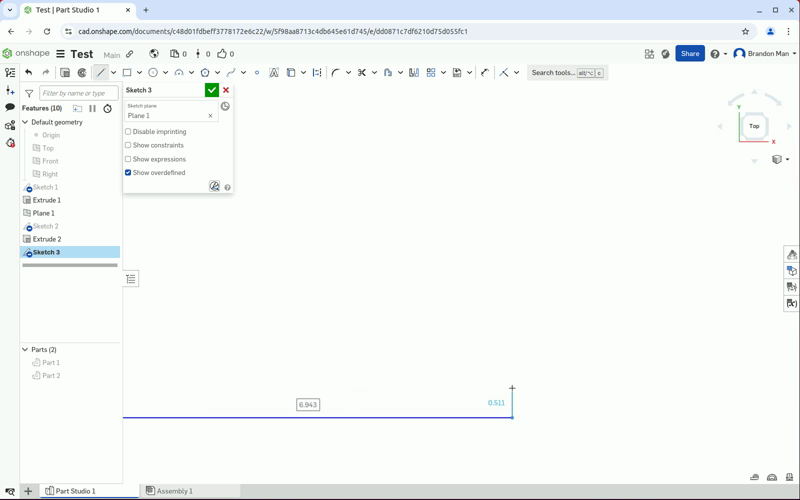
scroll(6)
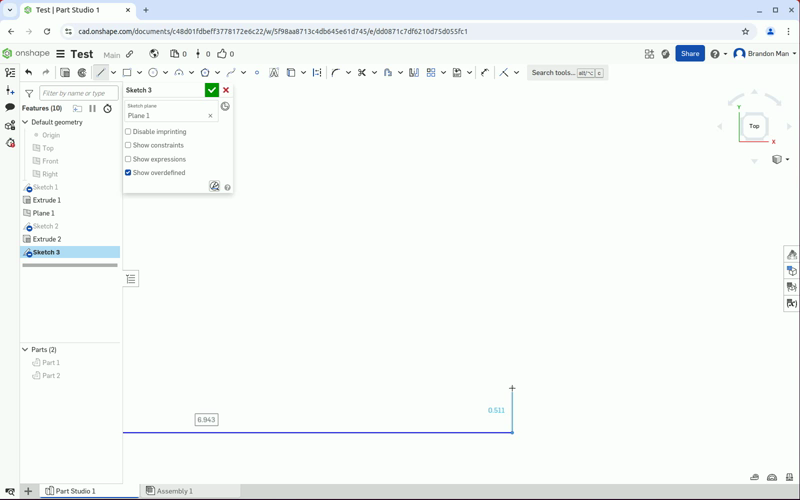
scroll(6)
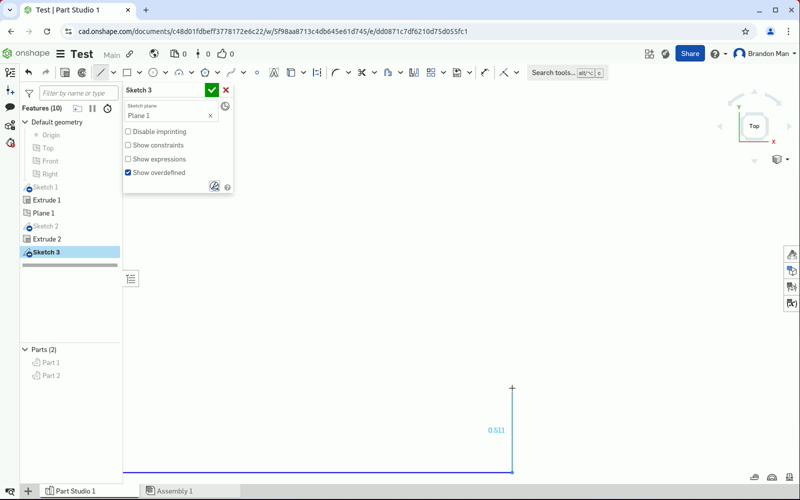
click(512, 387)
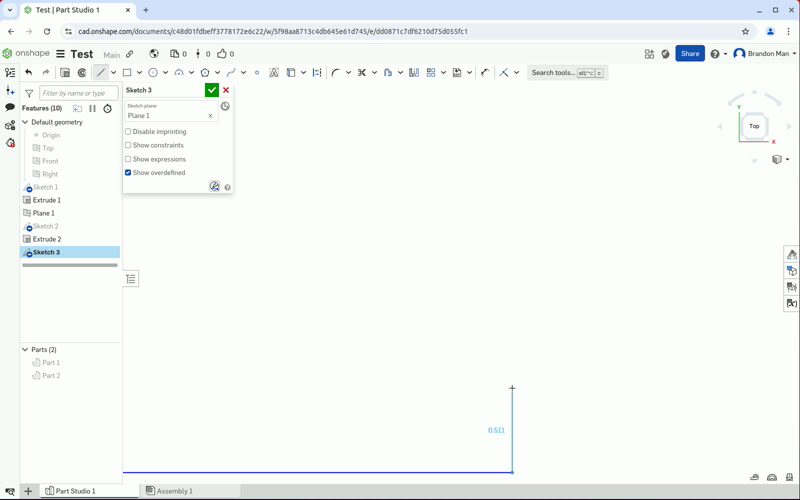
scroll(-6)
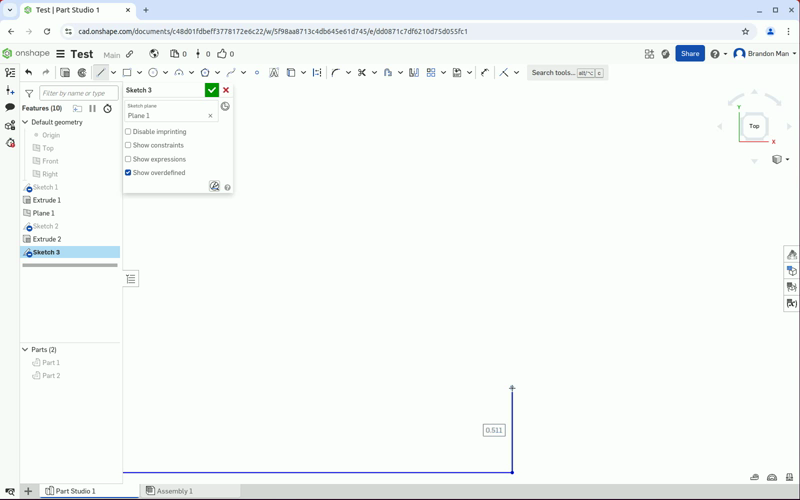
scroll(-6)
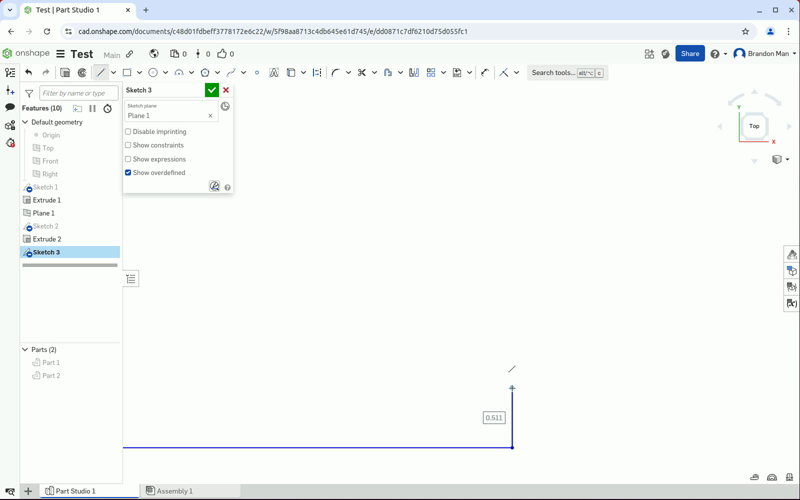
scroll(-6)
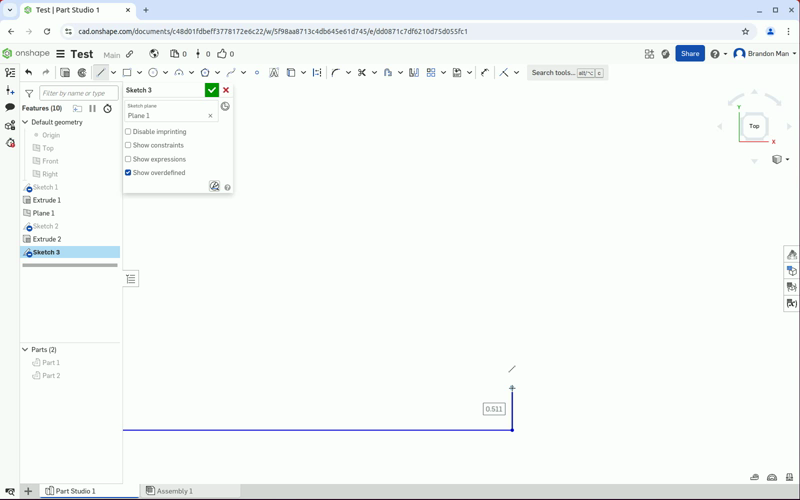
scroll(-6)
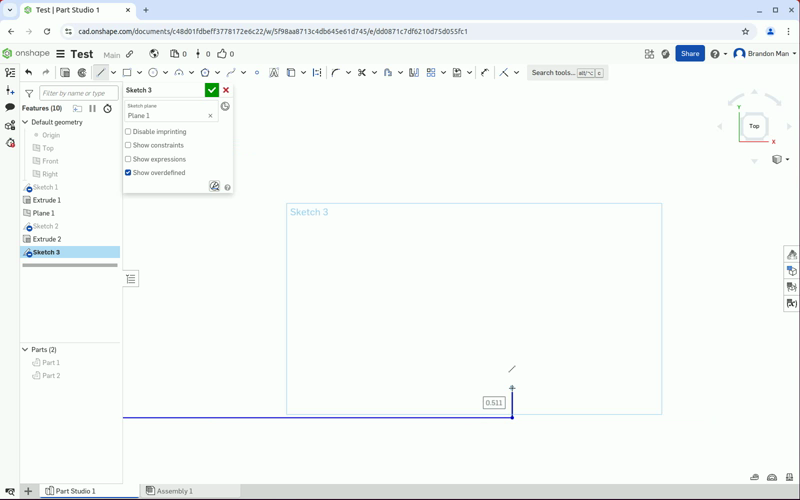
scroll(-6)
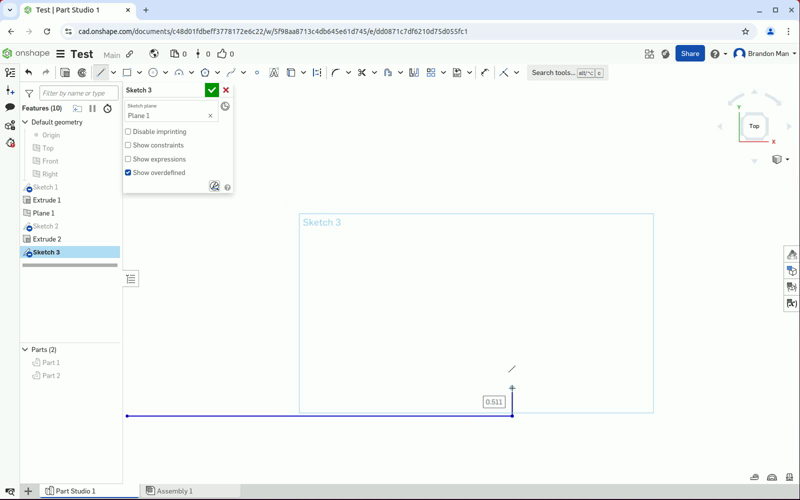
scroll(-6)
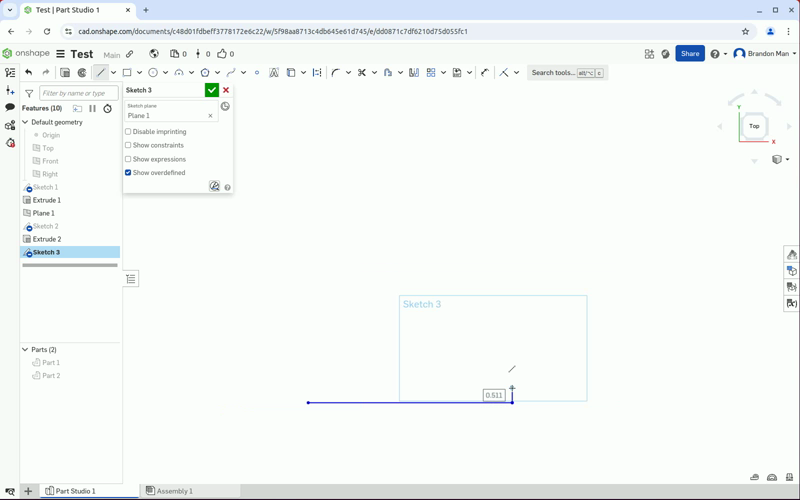
scroll(-6)
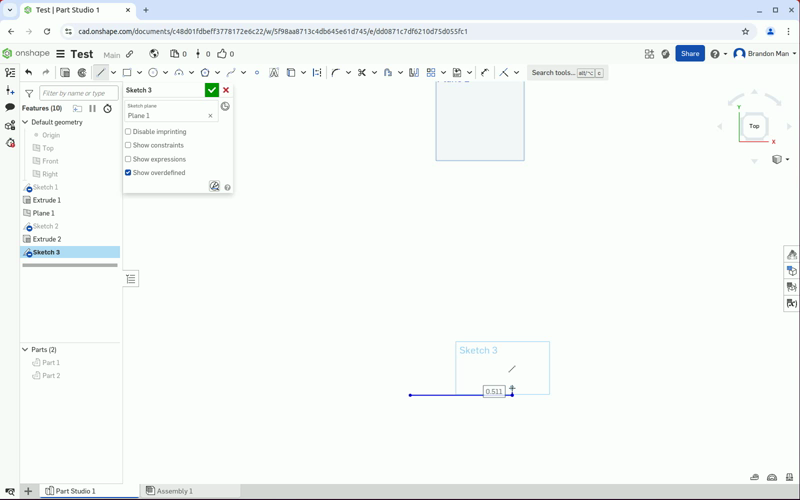
key_up(shift)
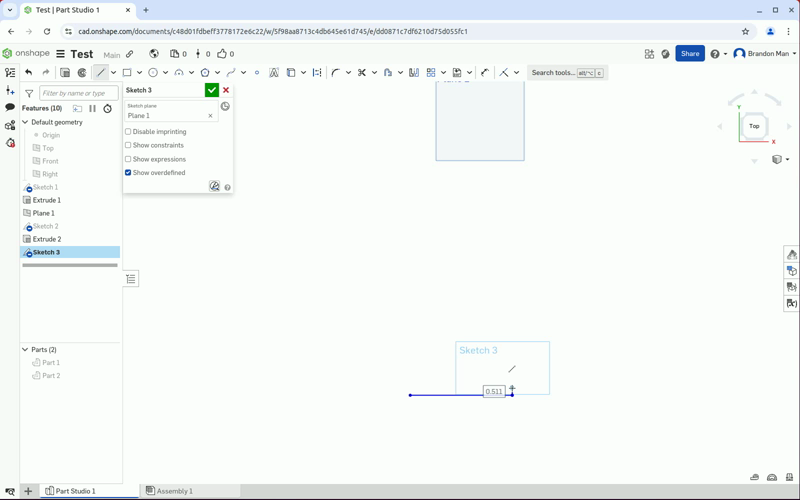
key_down(shift)
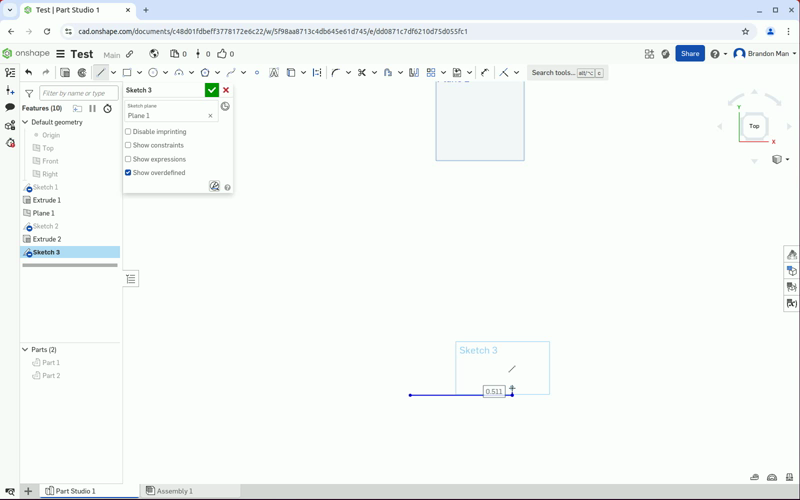
mouse_move(410, 387)
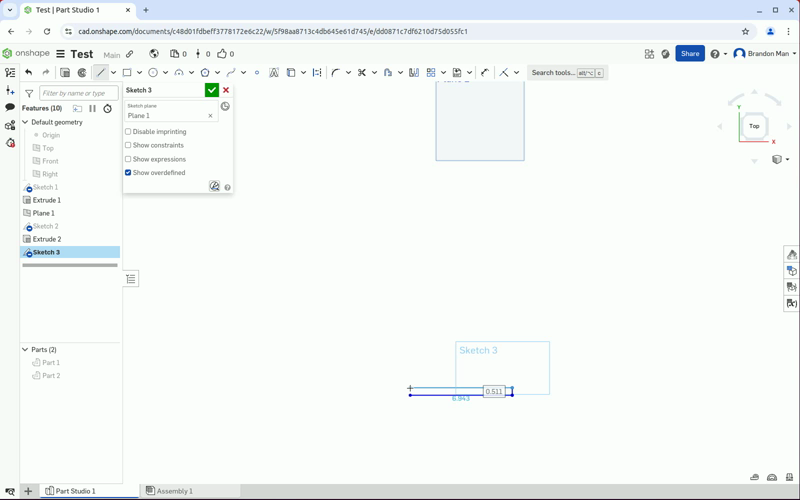
click(410, 387)
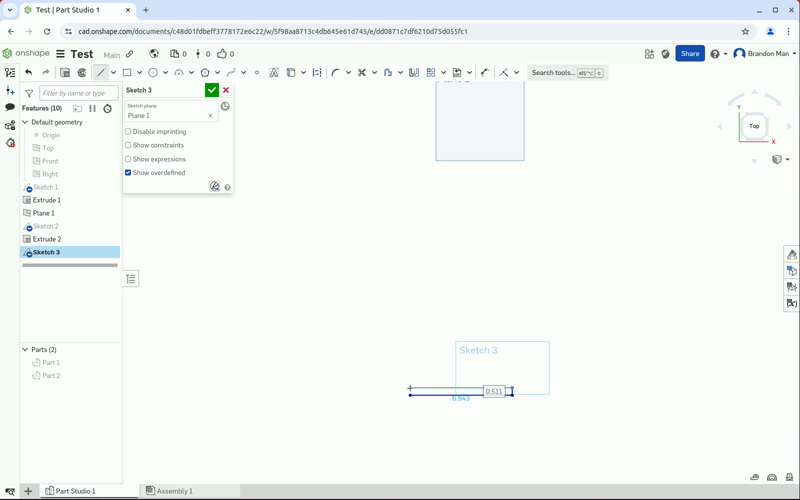
key_up(shift)
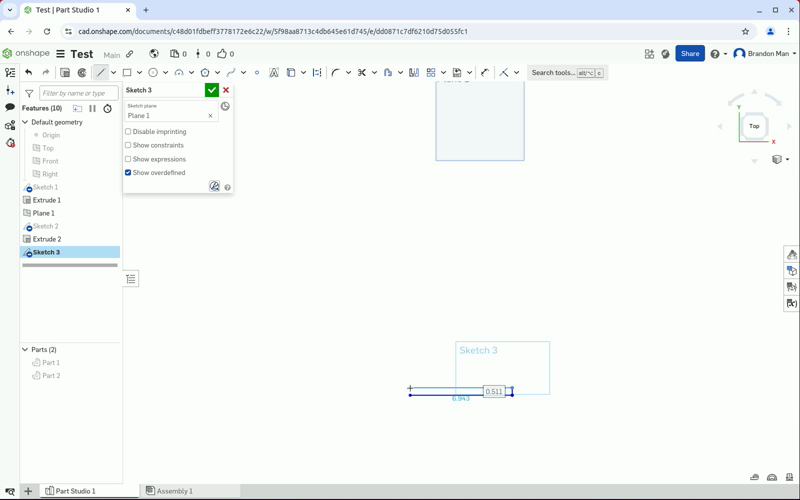
mouse_move(440, 387)
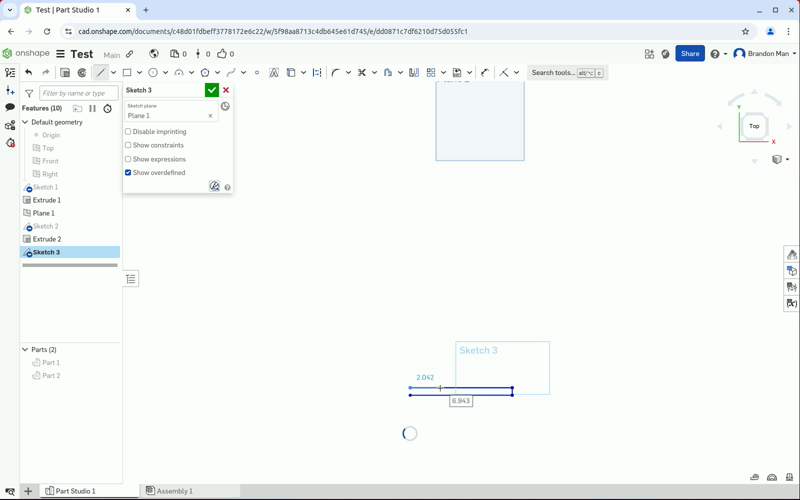
key_down(shift)
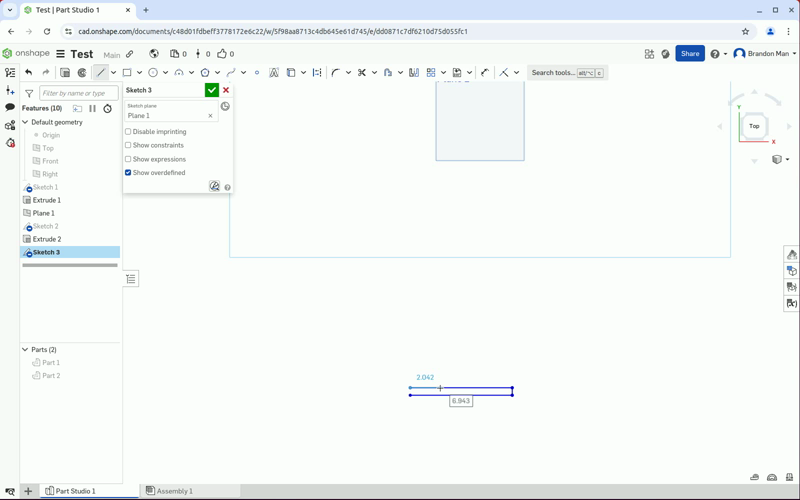
mouse_move(410, 395)
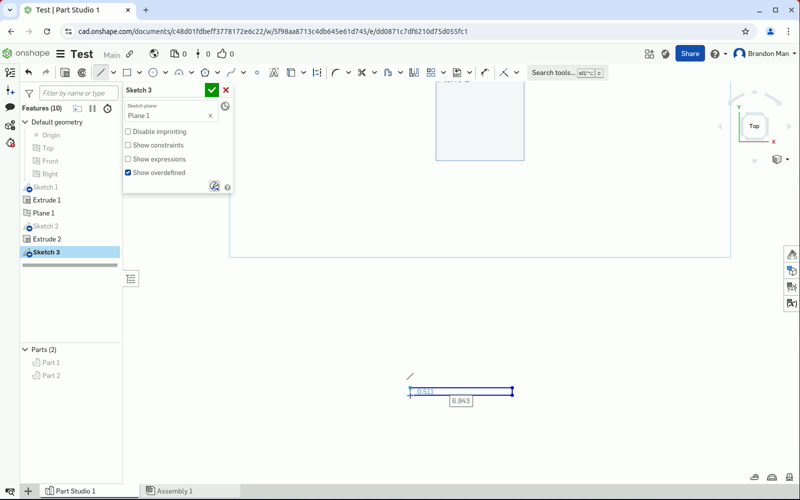
scroll(6)
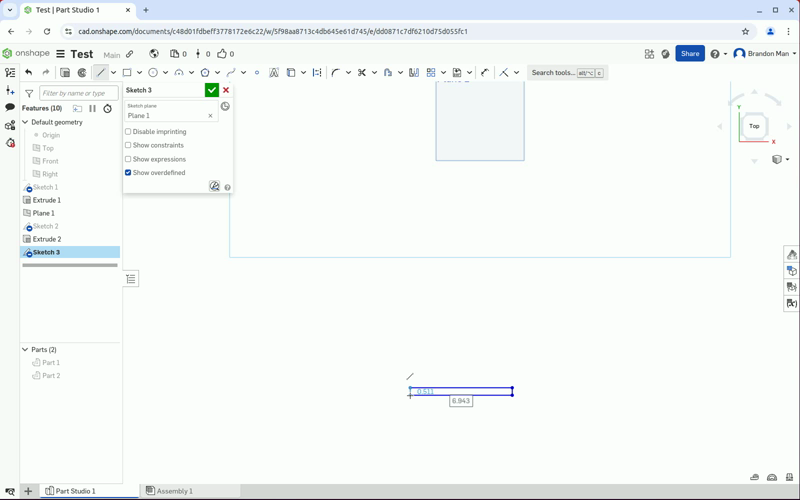
scroll(6)
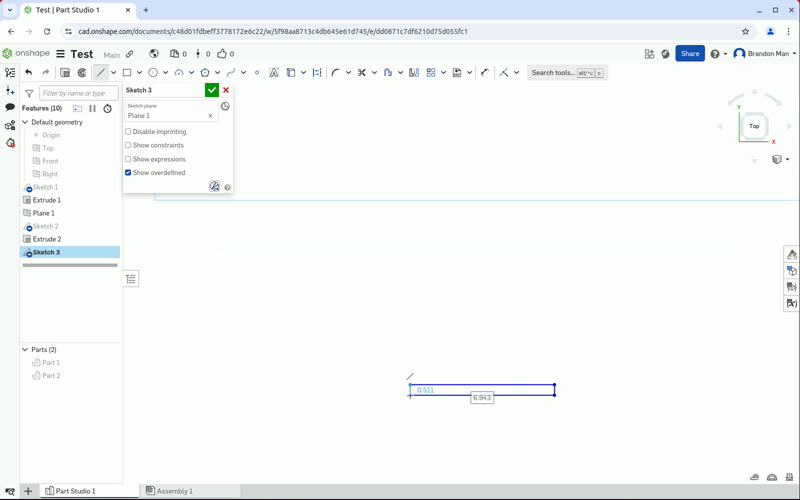
scroll(6)
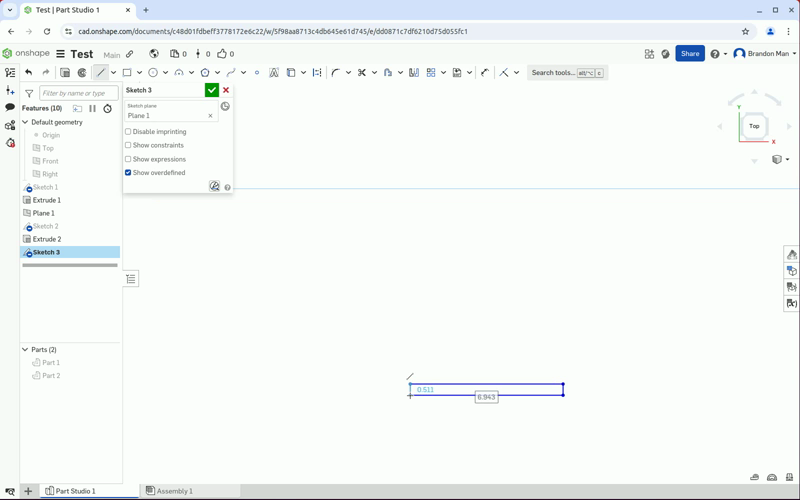
scroll(6)
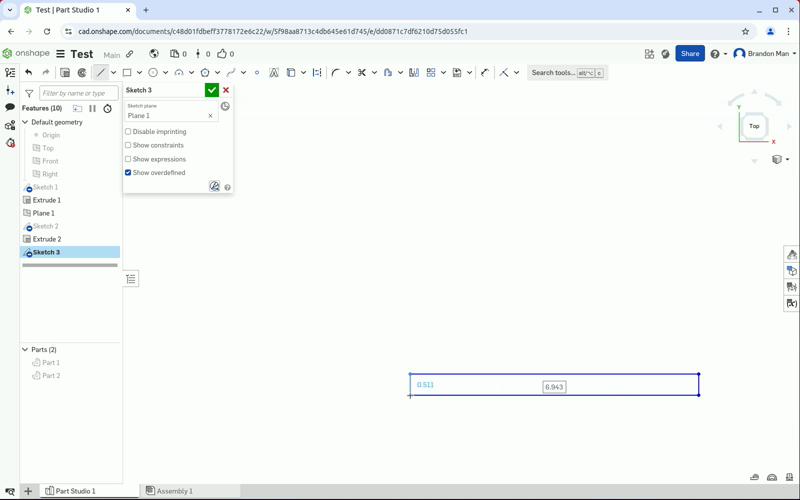
scroll(6)
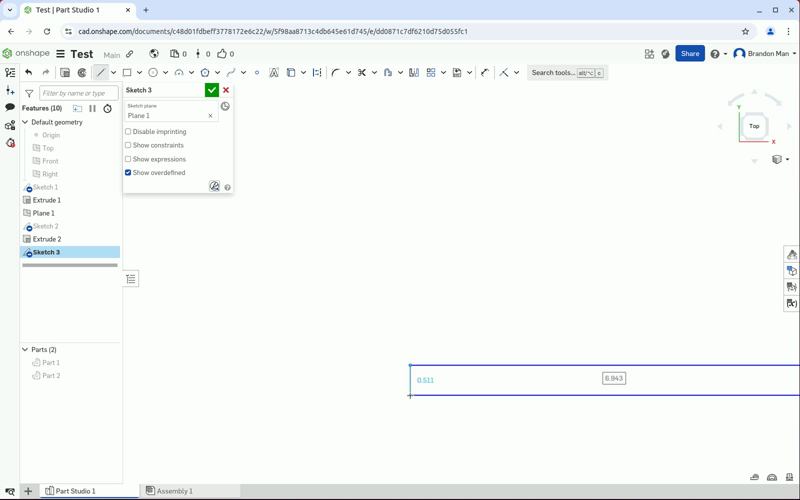
scroll(6)
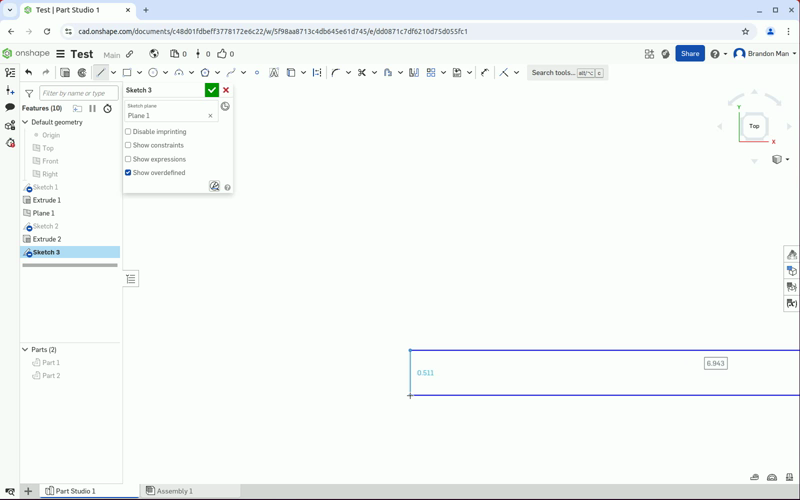
scroll(6)
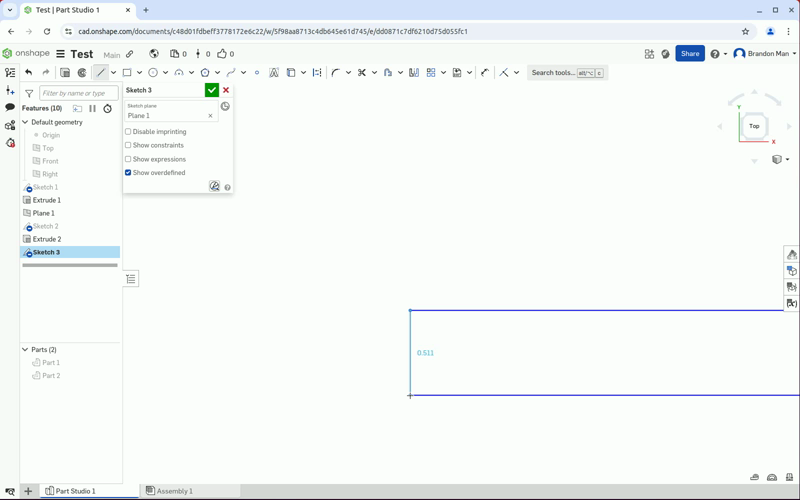
key_up(shift)
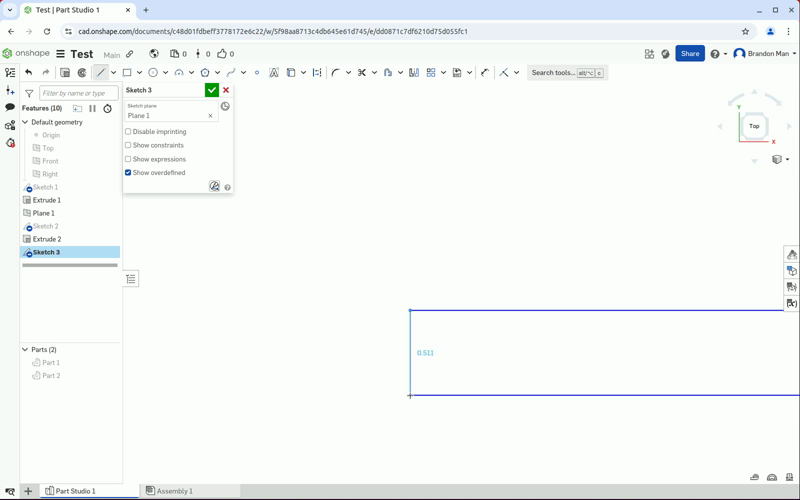
click(410, 395)
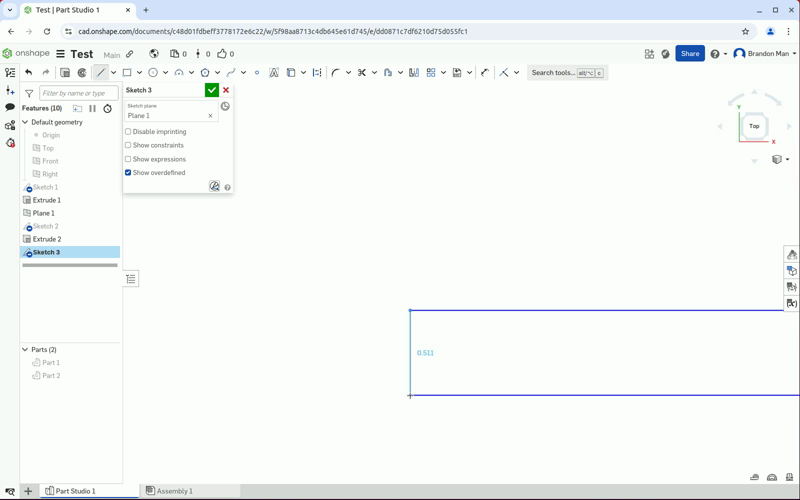
scroll(-6)
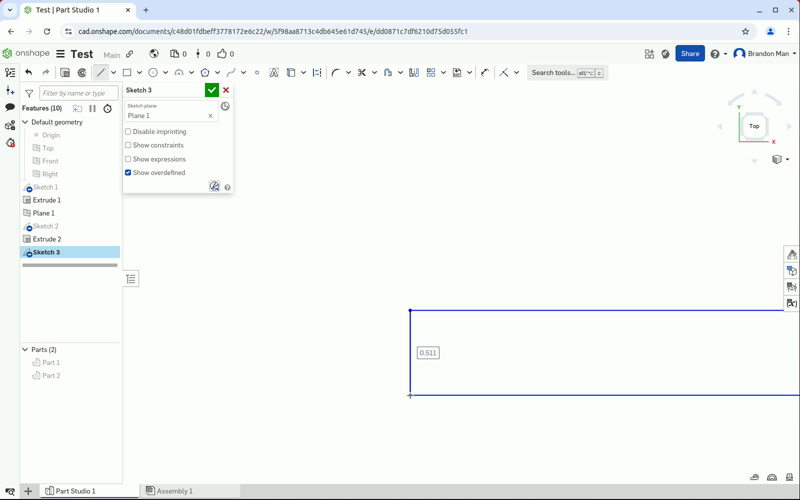
scroll(-6)
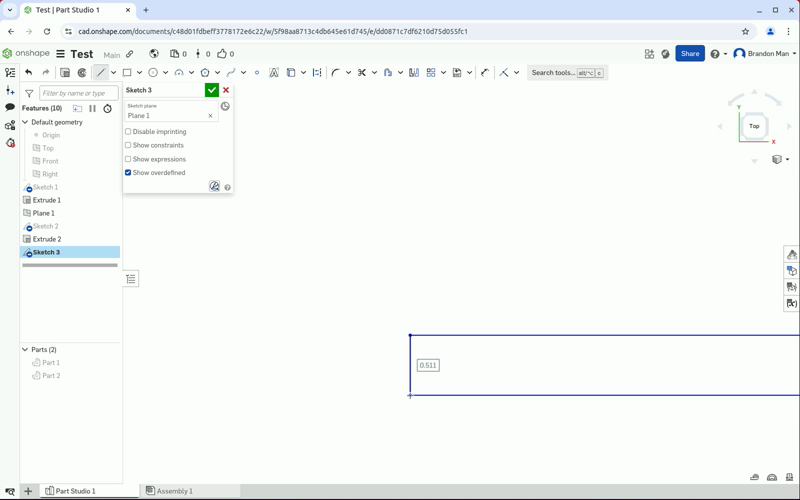
scroll(-6)
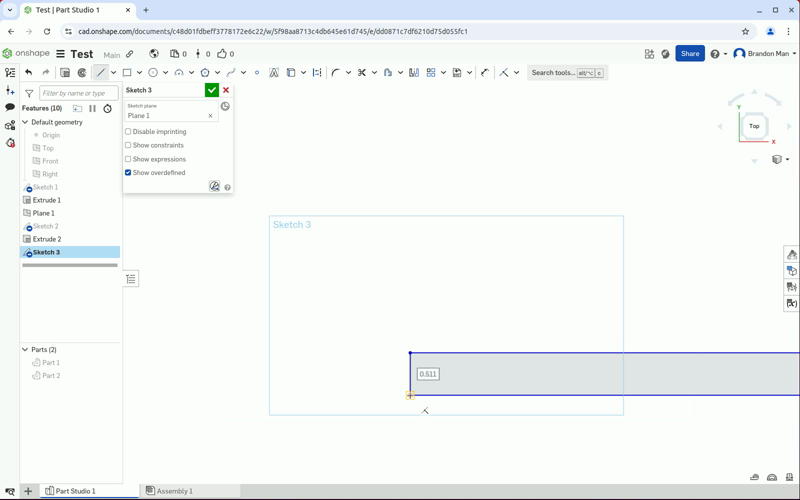
scroll(-6)
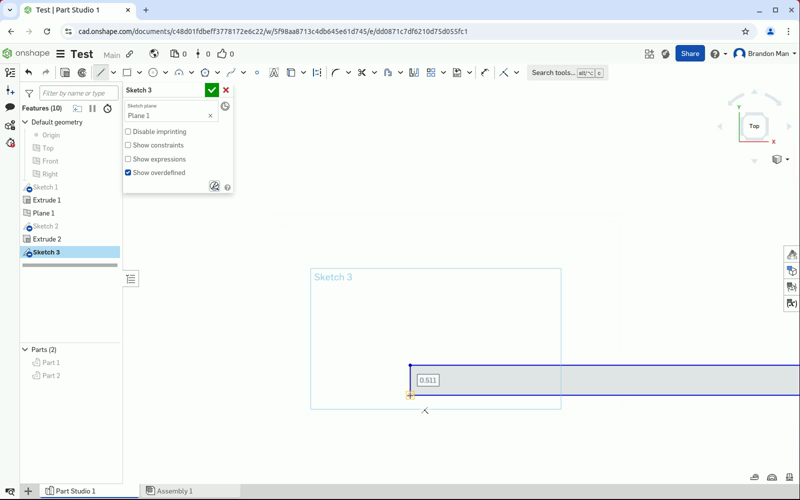
scroll(-6)
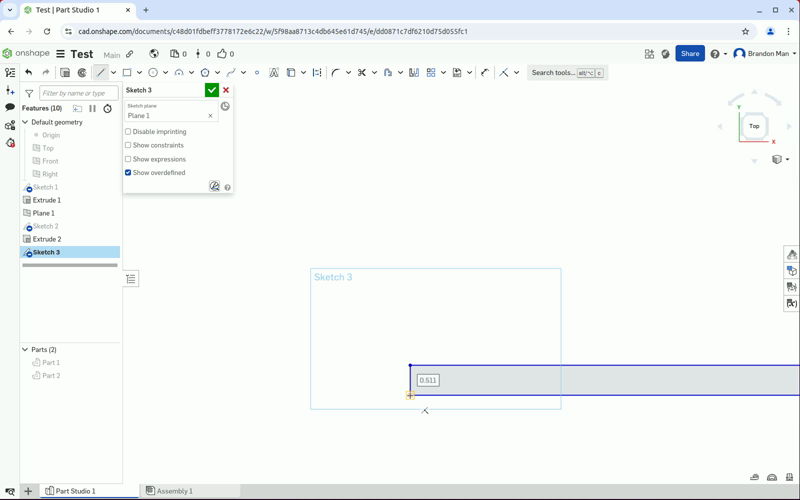
scroll(-6)
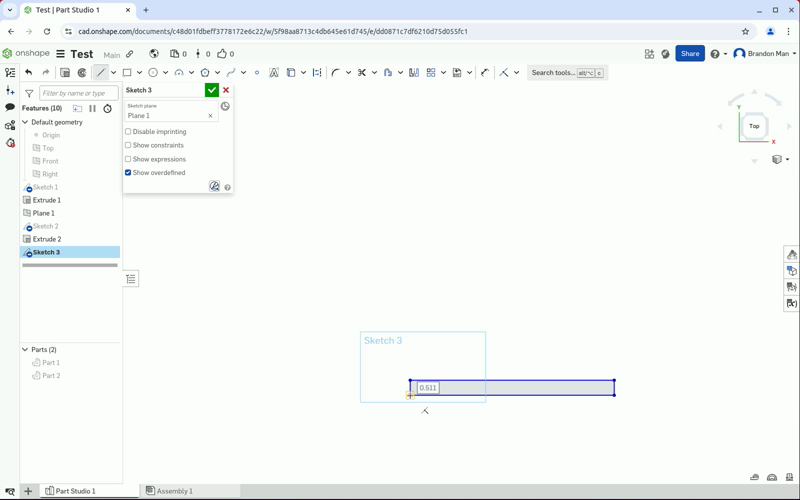
scroll(-6)
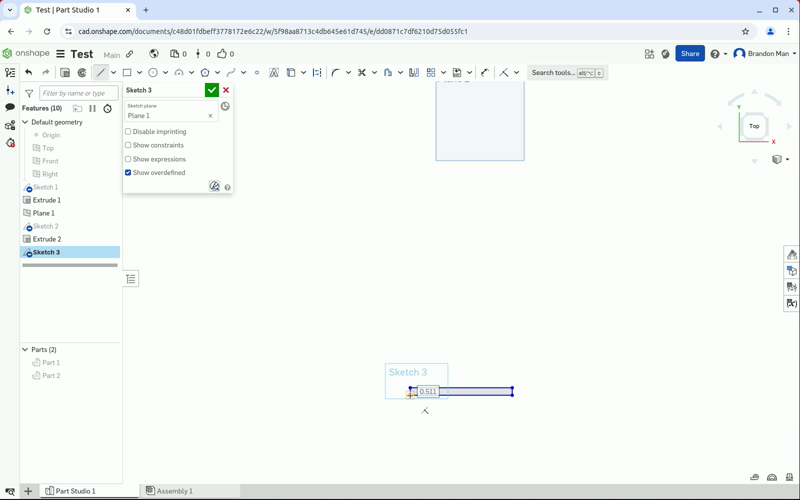
key(esc)
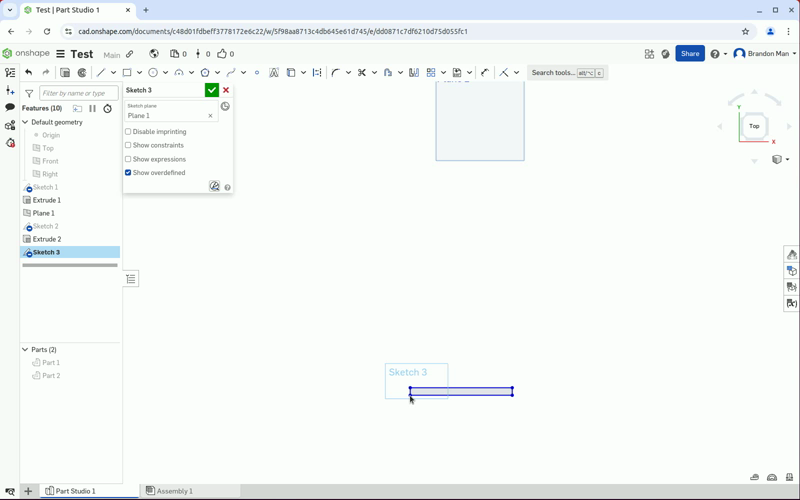
mouse_move(437, 394)
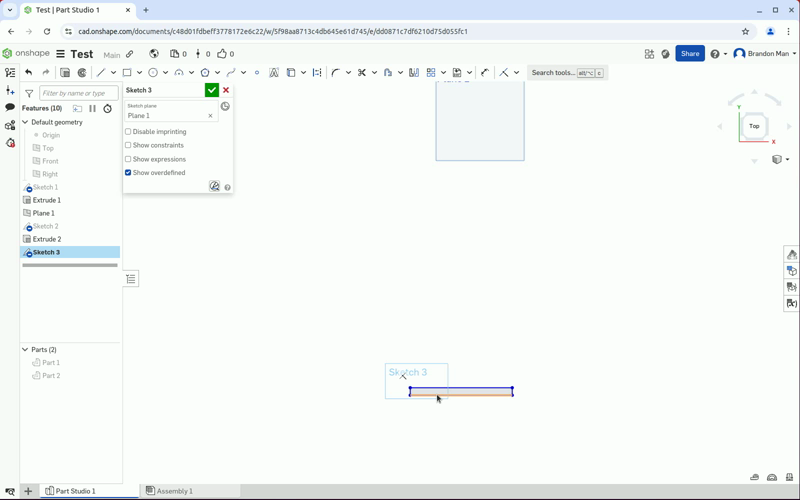
scroll(6)
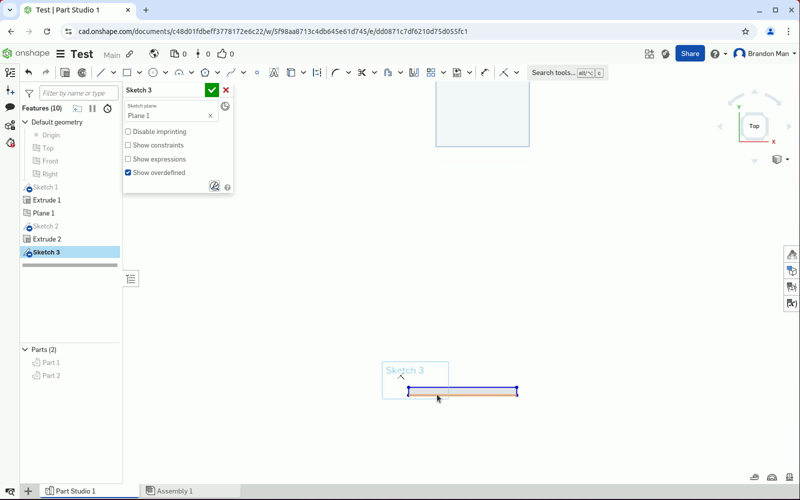
scroll(6)
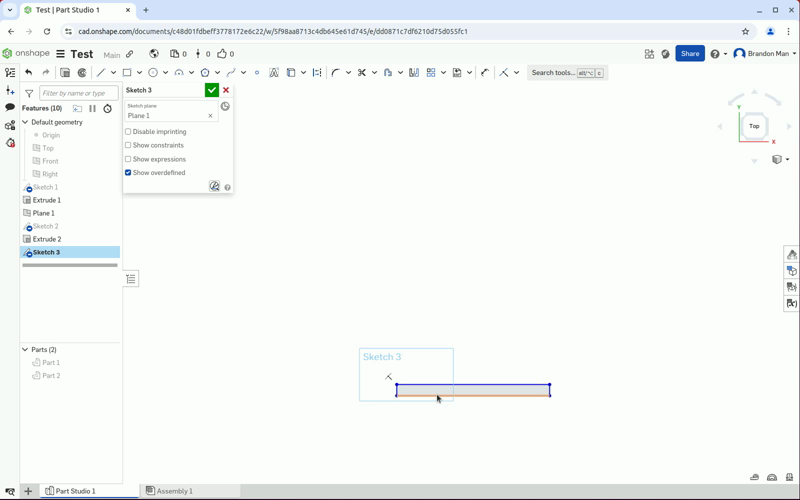
scroll(6)
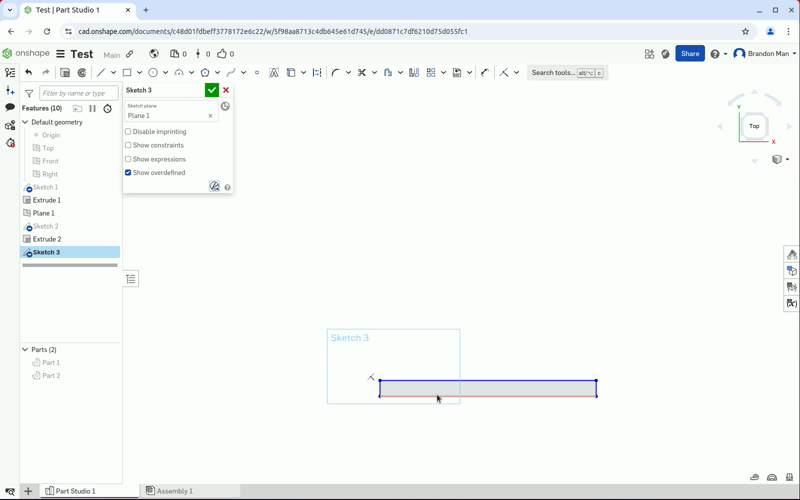
scroll(6)
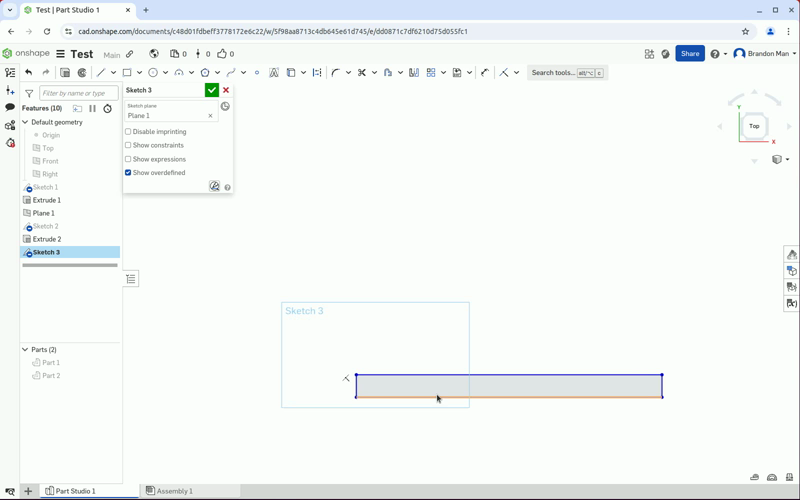
scroll(6)
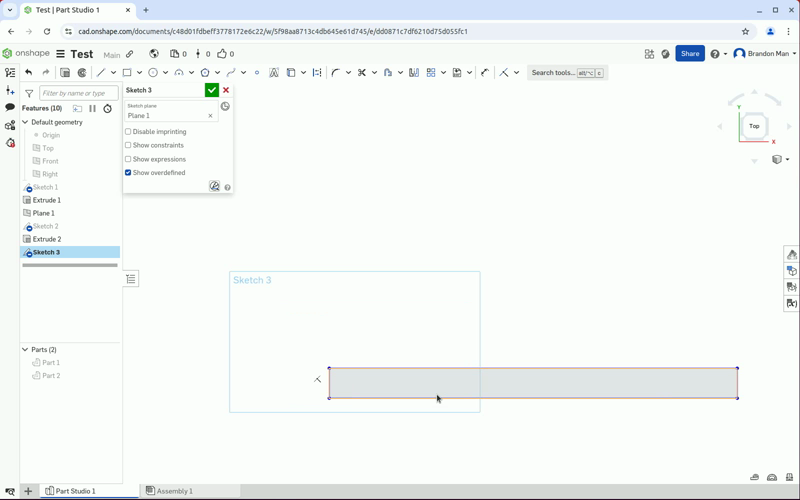
scroll(6)
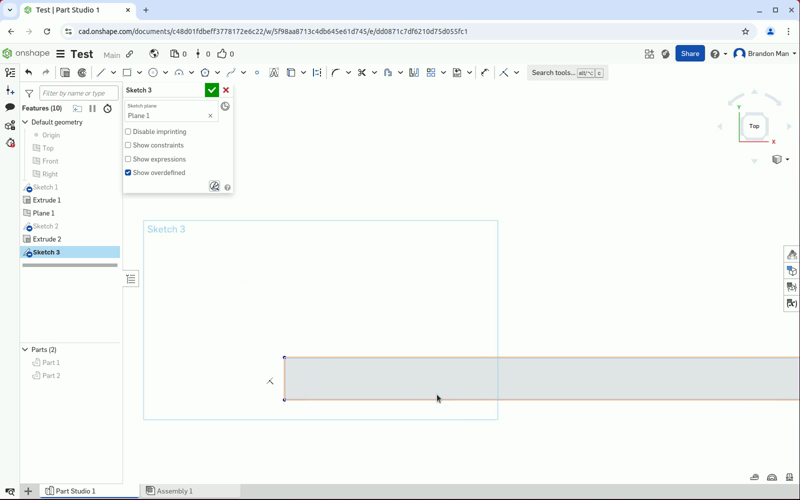
scroll(6)
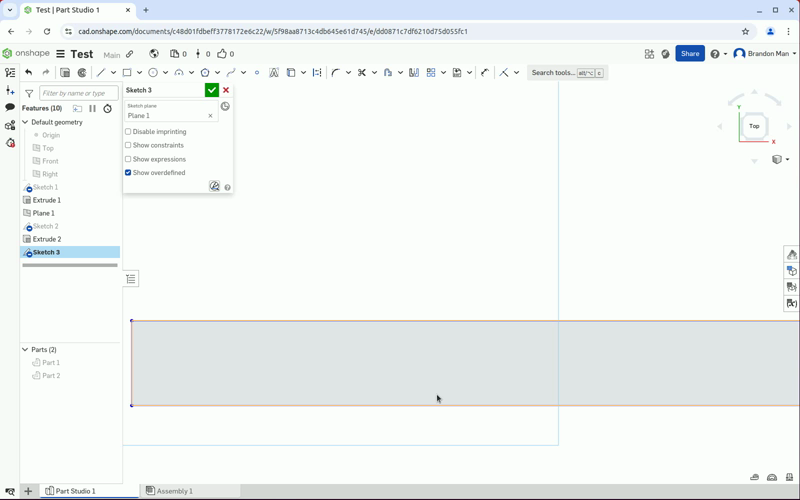
click(437, 394)
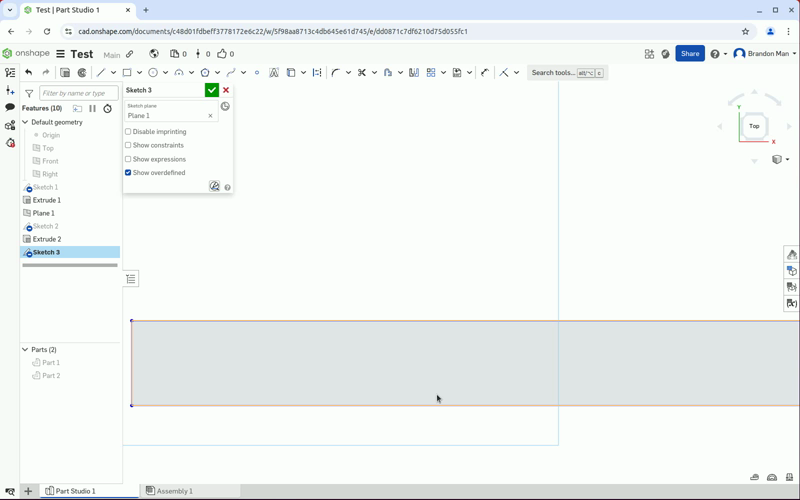
scroll(-6)
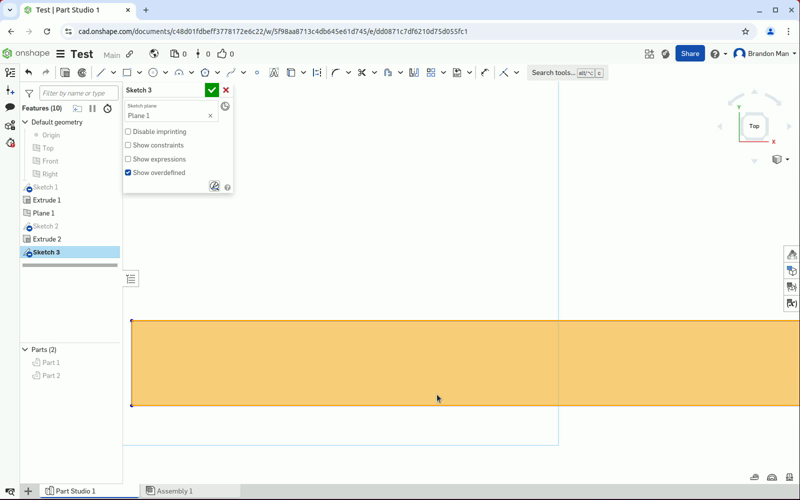
scroll(-6)
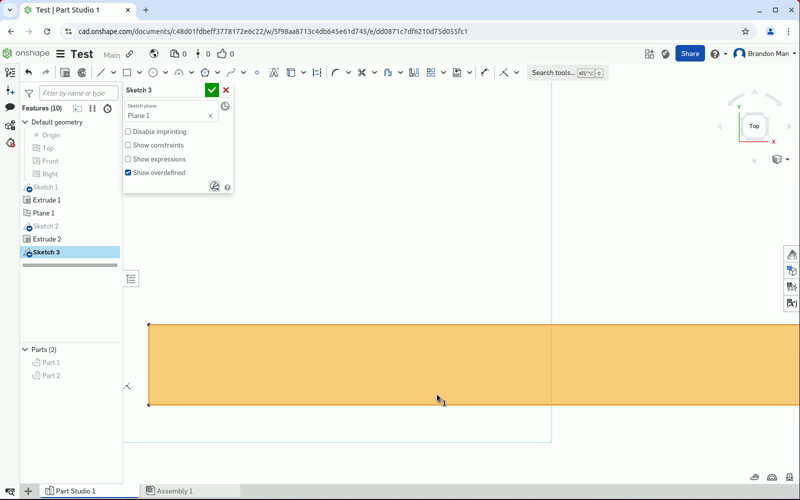
scroll(-6)
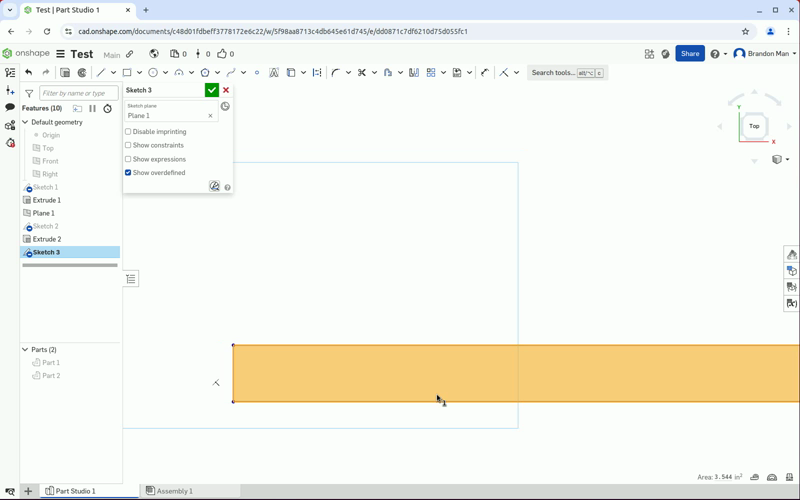
scroll(-6)
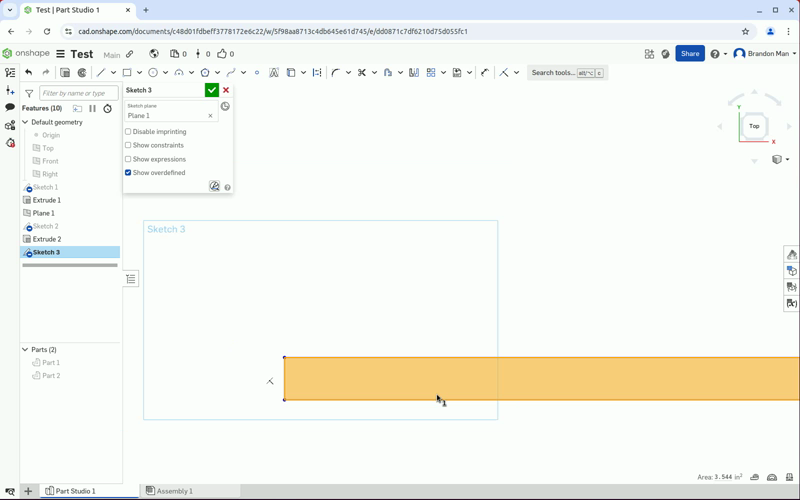
scroll(-6)
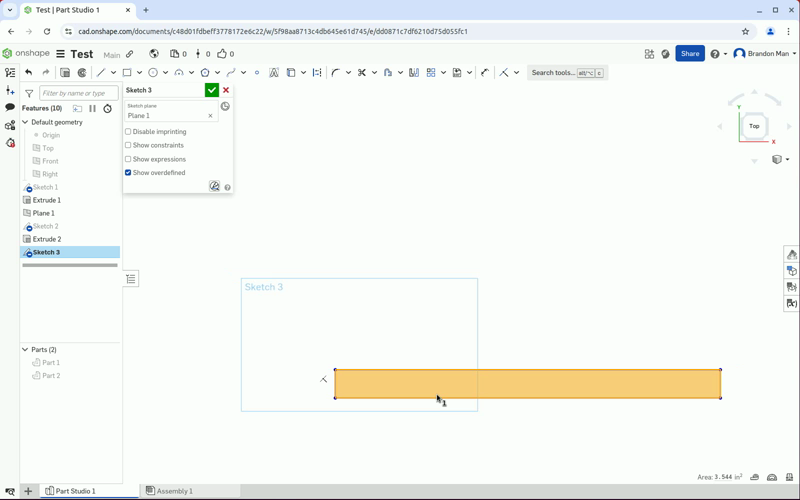
scroll(-6)
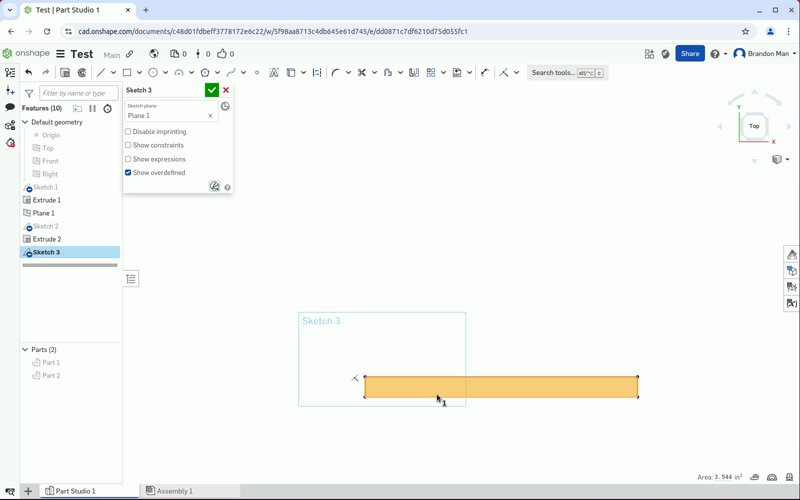
scroll(-6)
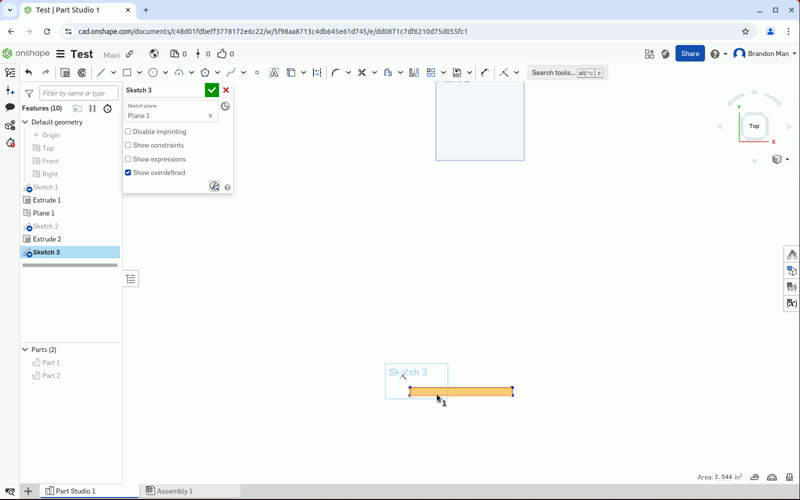
mouse_move(73, 352)
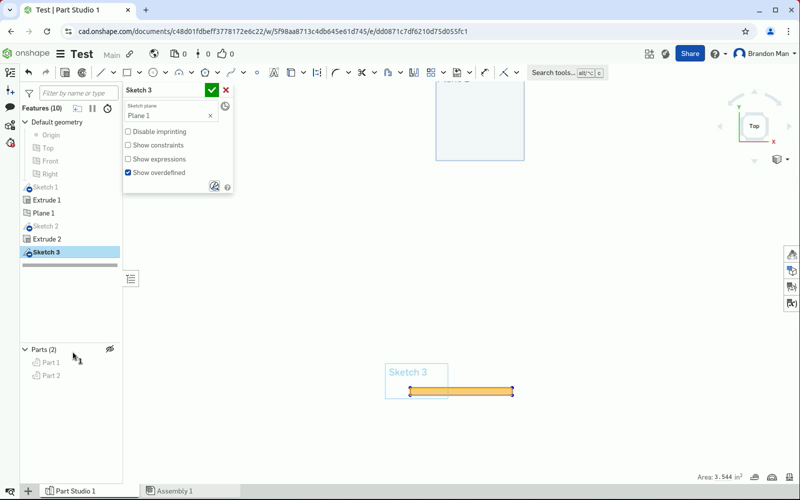
key(shift+y)
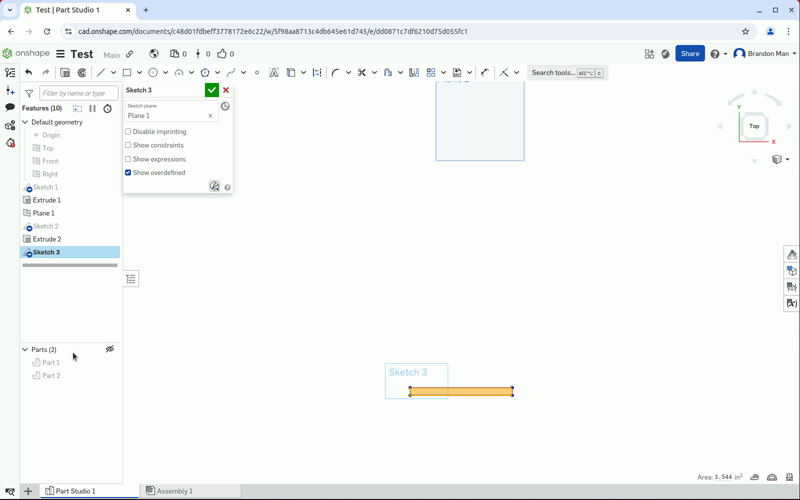
key(shift+e)
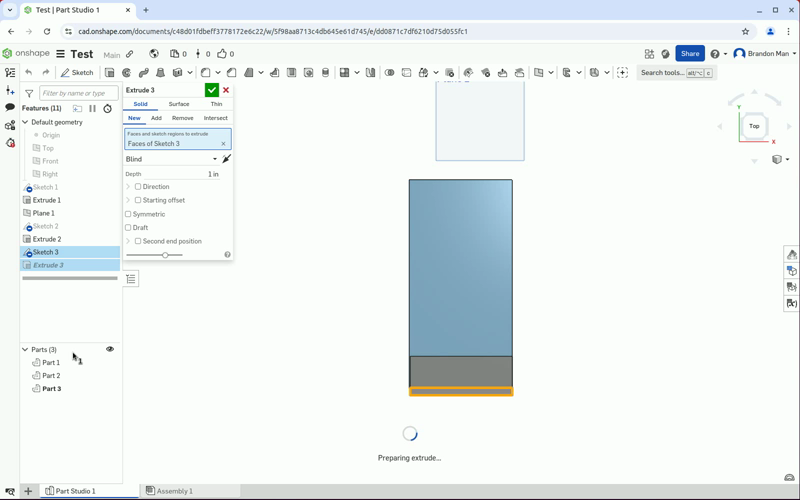
mouse_move(143, 106)
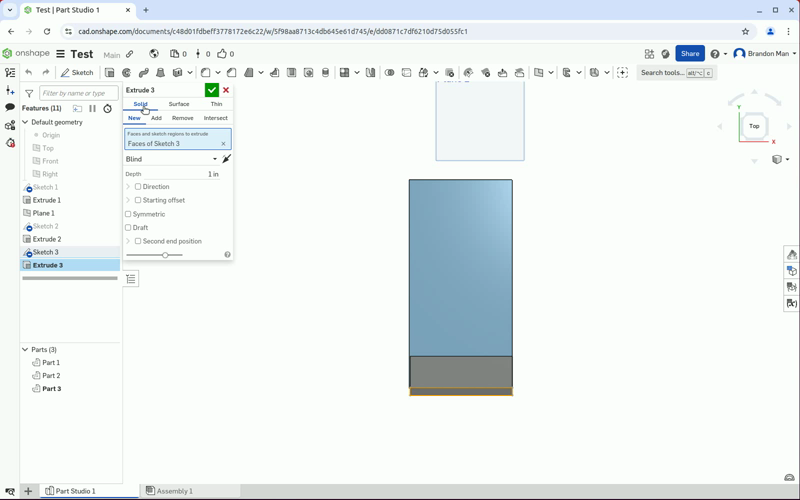
click(143, 106)
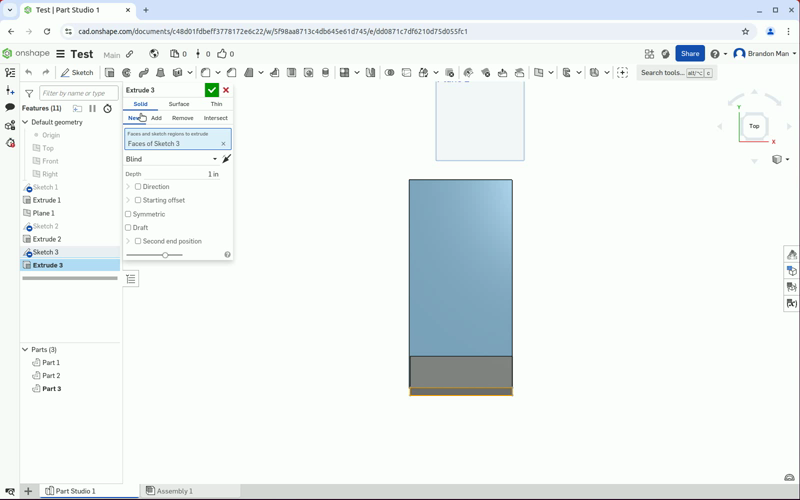
mouse_move(137, 120)
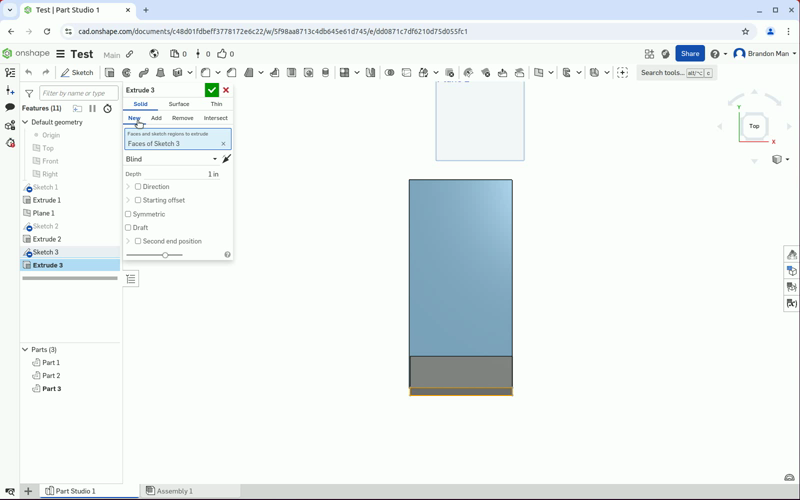
click(137, 120)
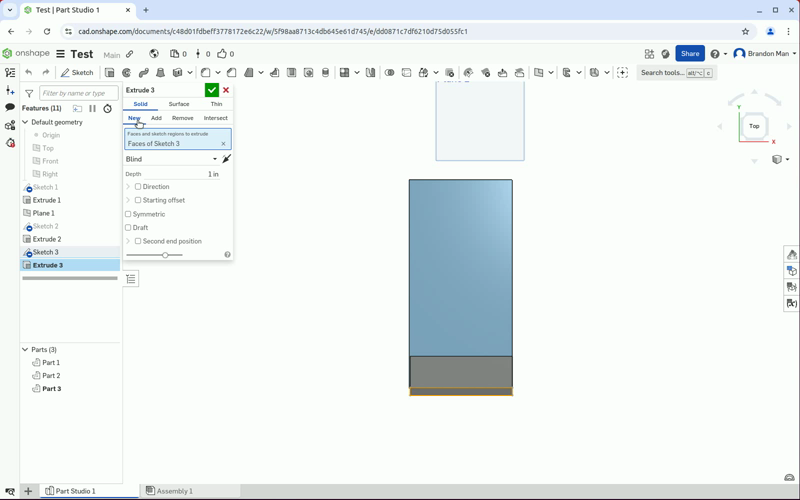
key(tab, 4)
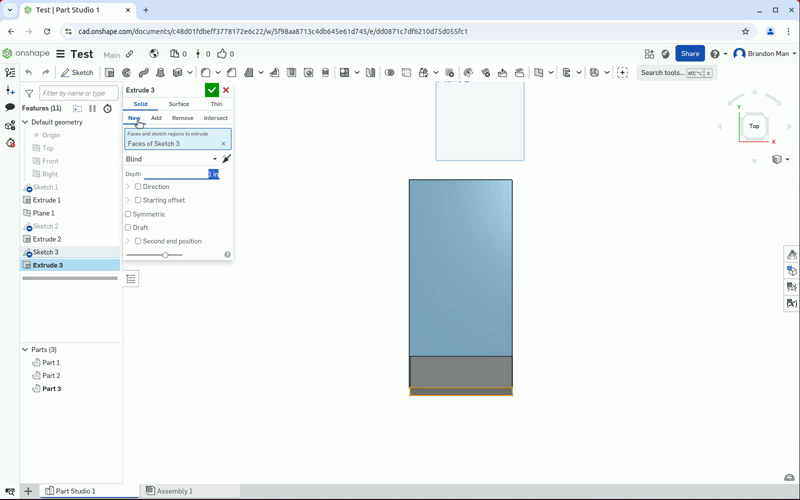
text(1.755)
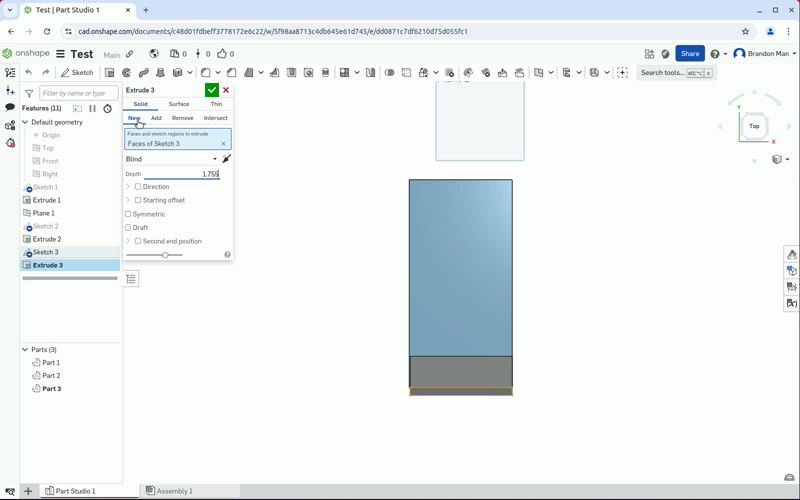
key(enter)
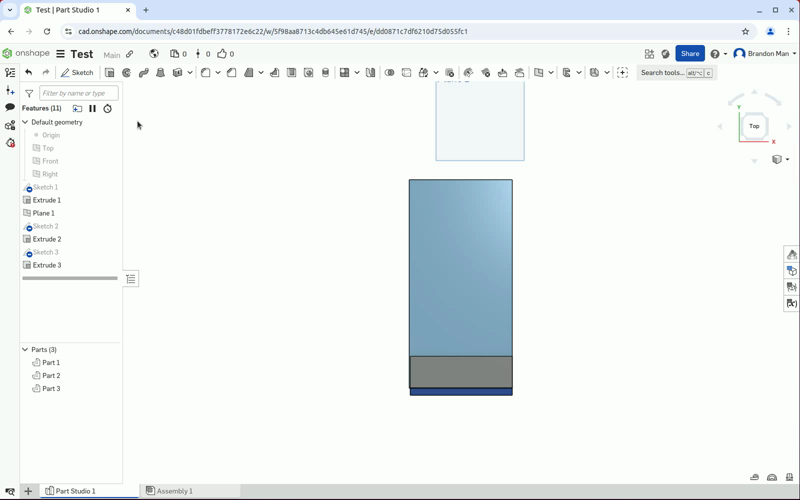
key(shift+h)
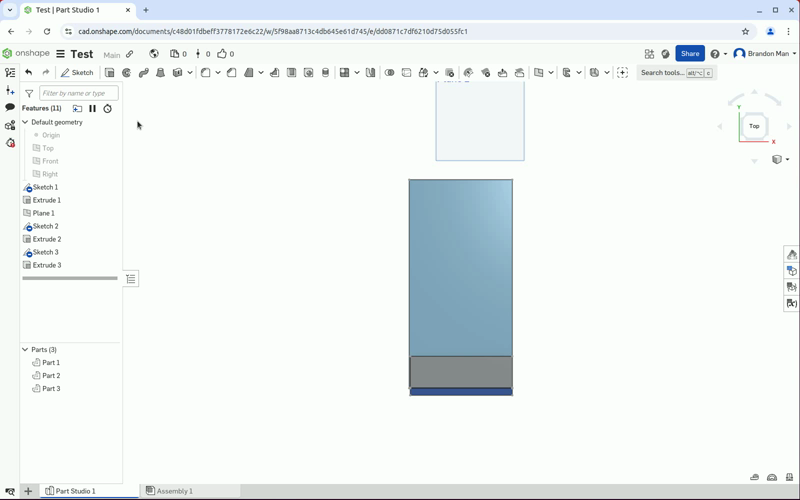
key(shift+h)
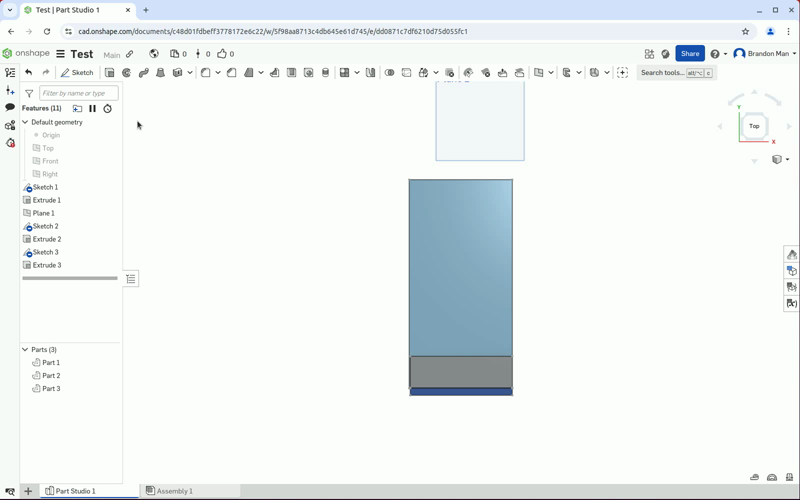
key(shift+7)
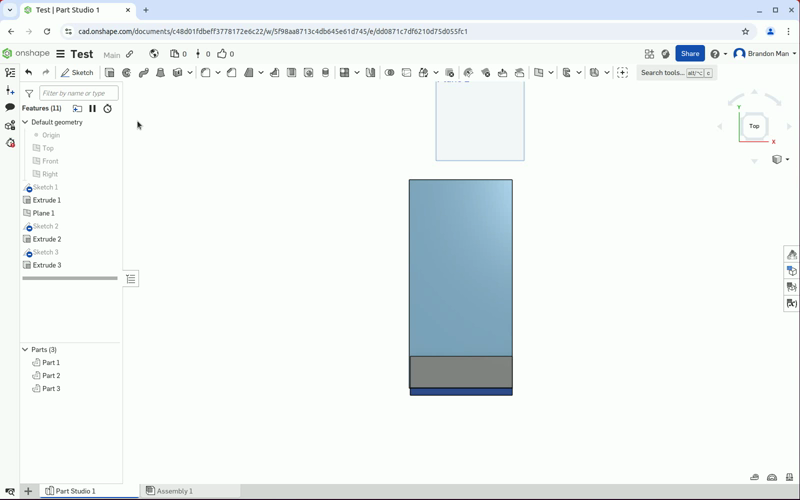
key(up, 3)
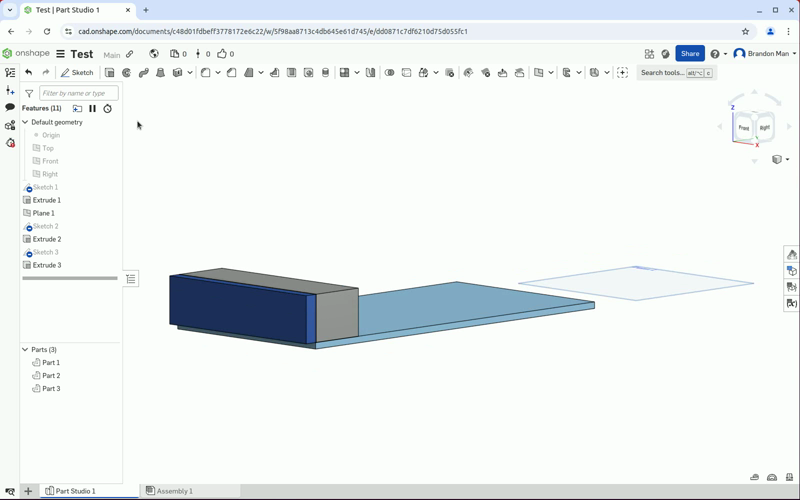
key(left, 3)
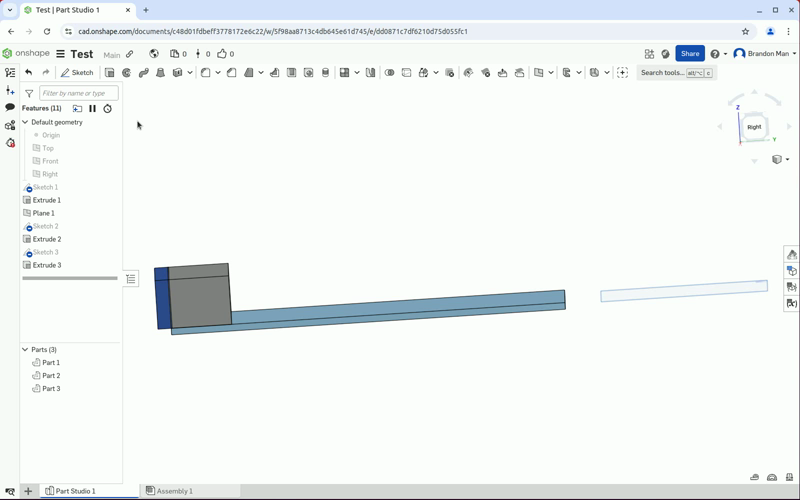
key(right, 3)
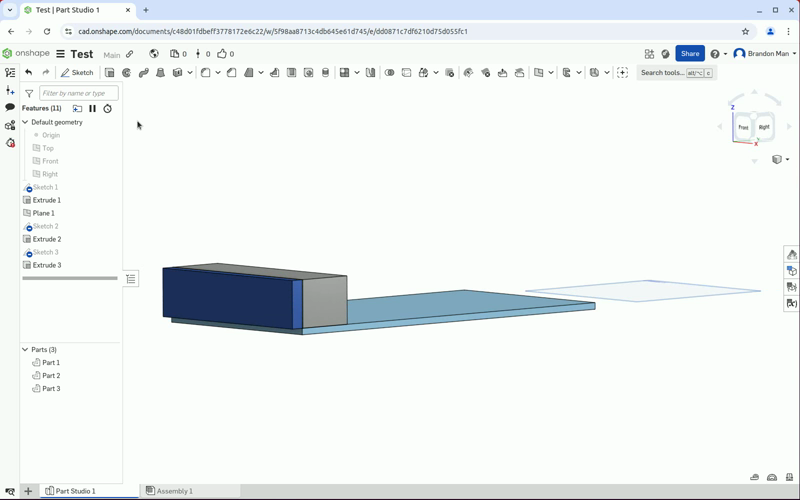
key(down, 3)
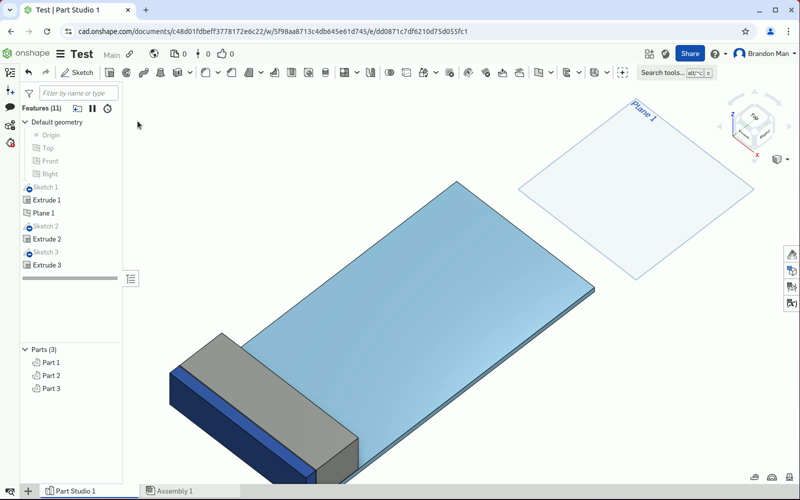
mouse_move(73, 189)
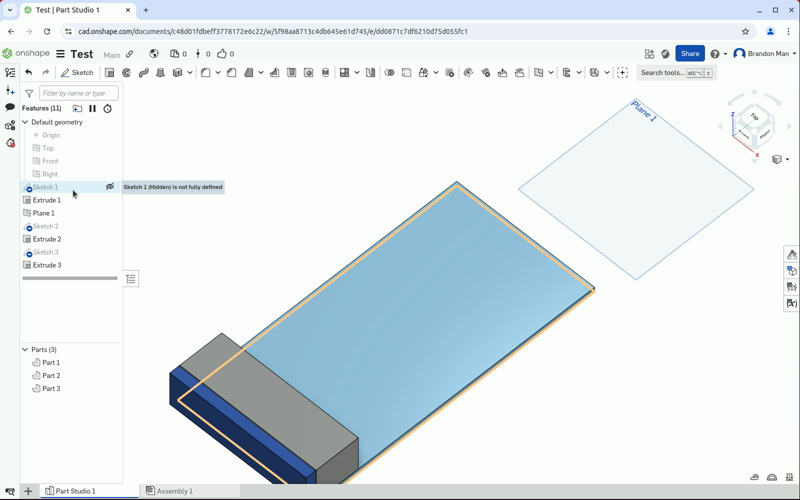
click(73, 189)